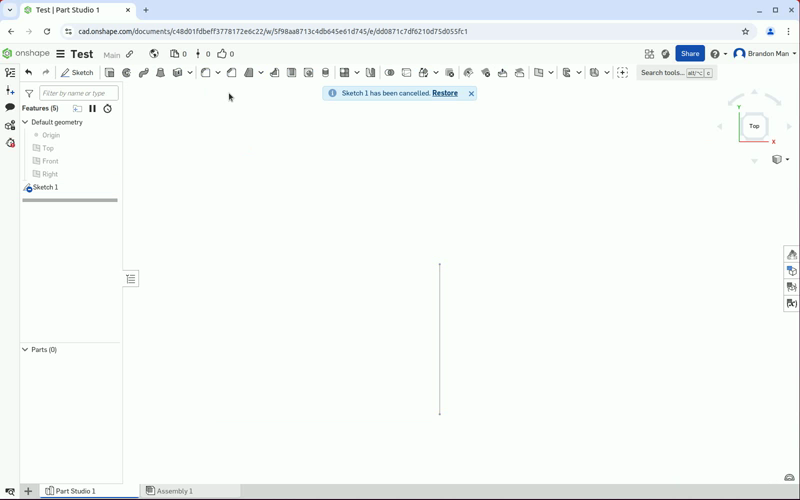
key(shift+h)
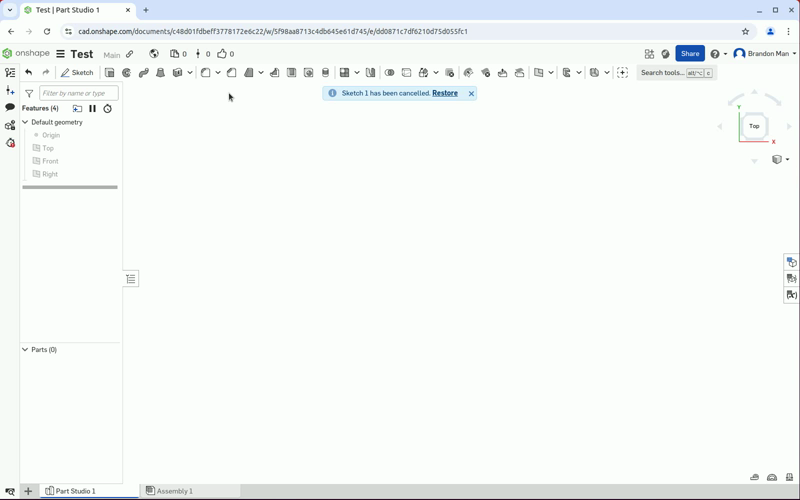
mouse_move(73, 352)
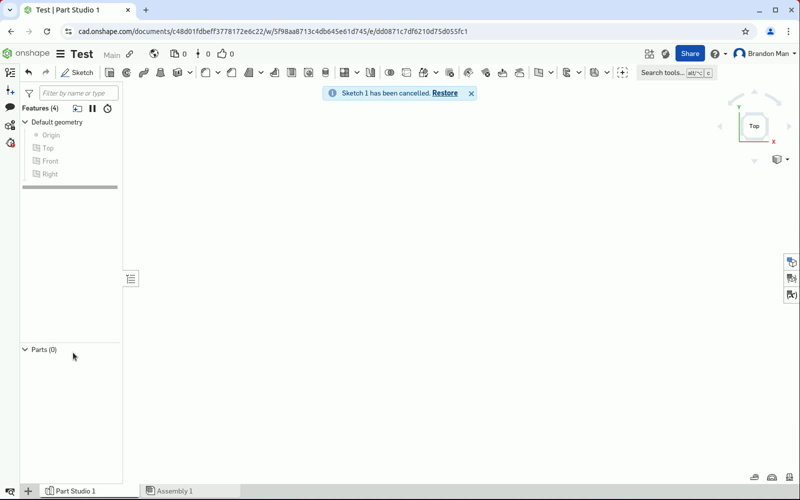
key(y)
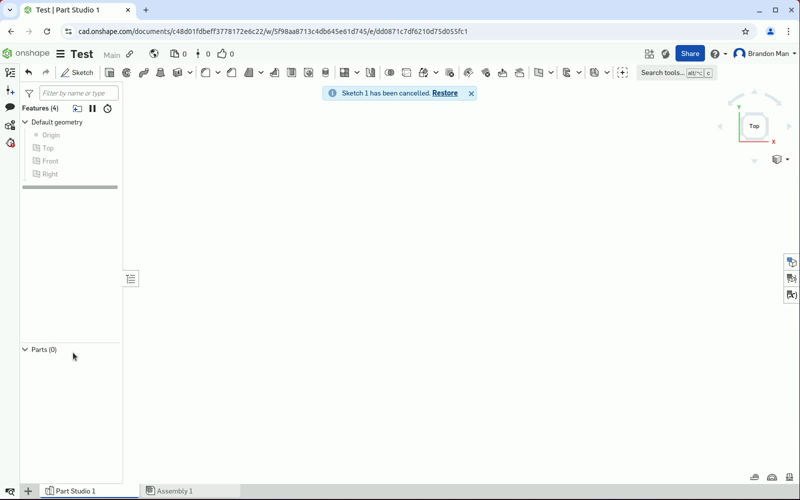
key(shift+p)
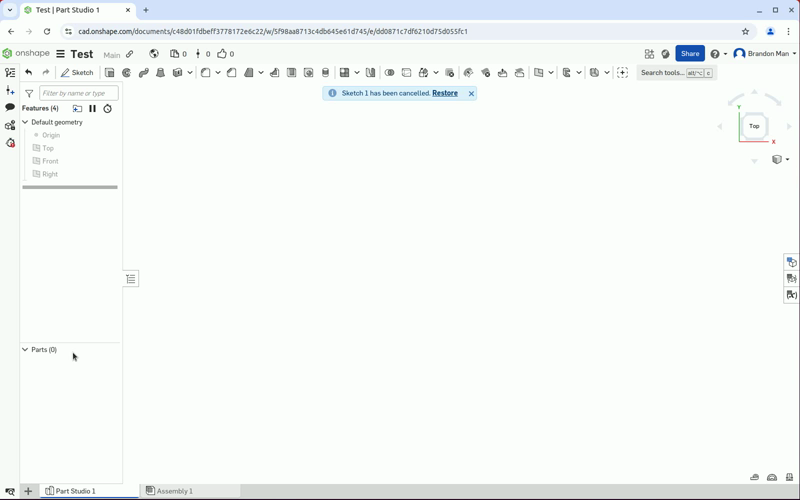
key(space)
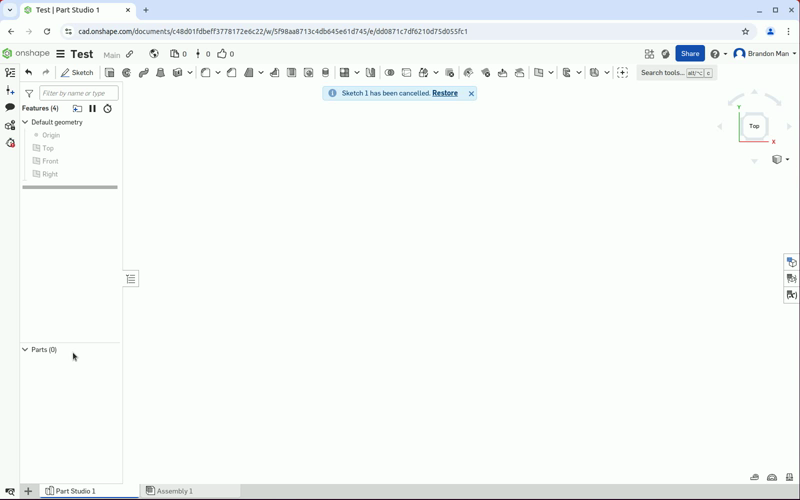
key_down(shift)
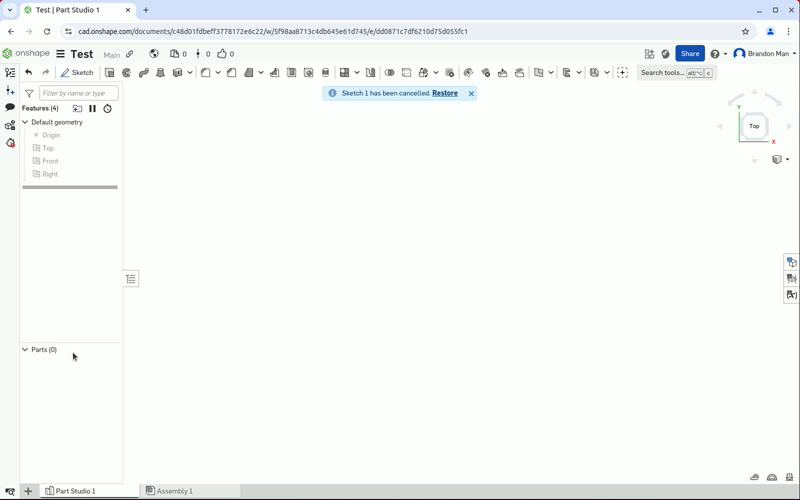
key(up)
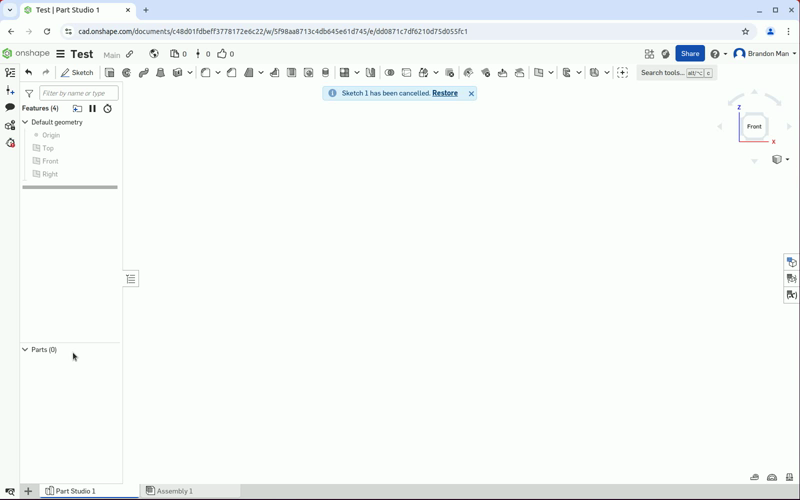
key_up(shift)
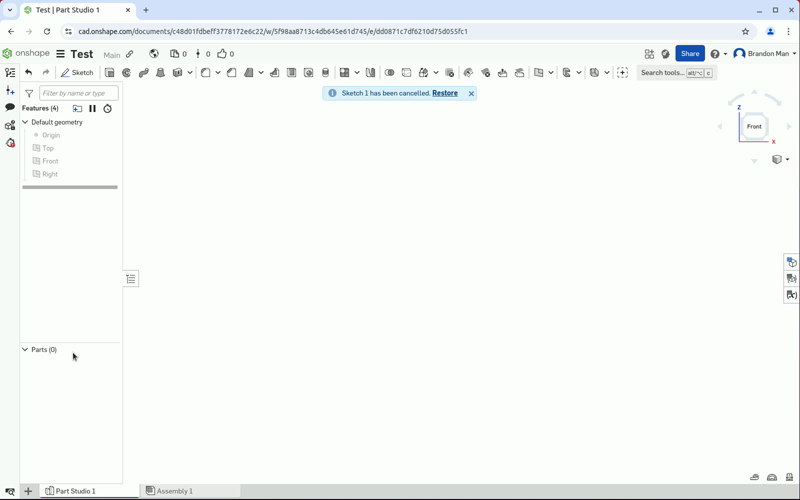
mouse_move(73, 352)
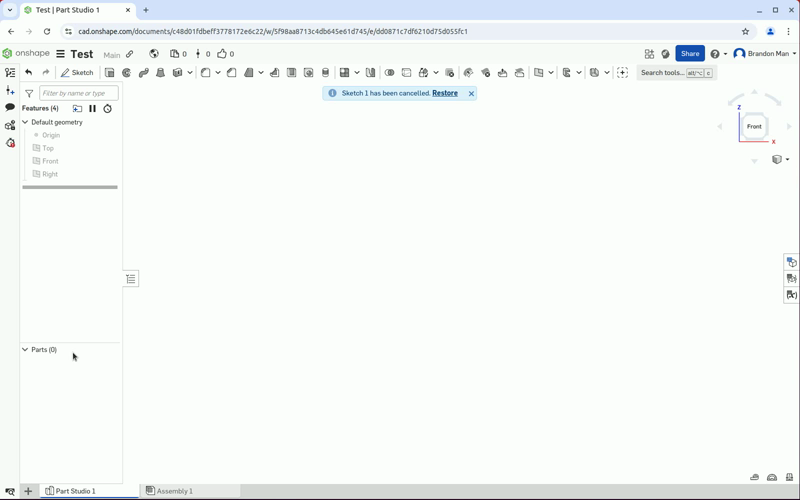
key(shift+y)
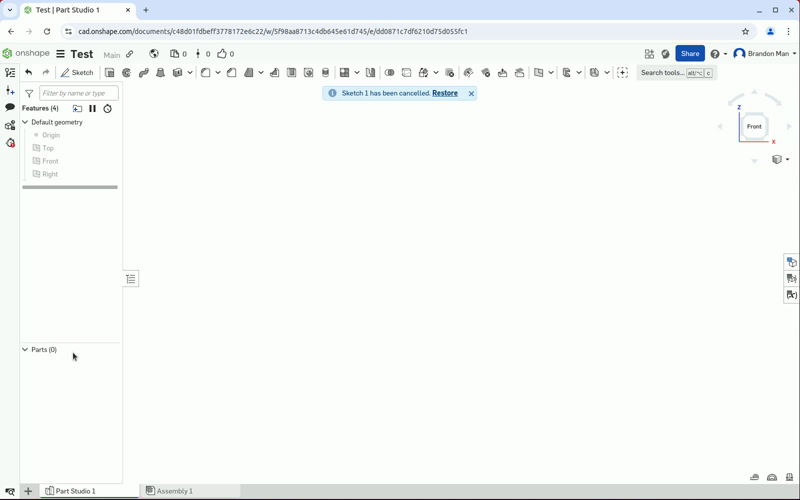
key(shift+s)
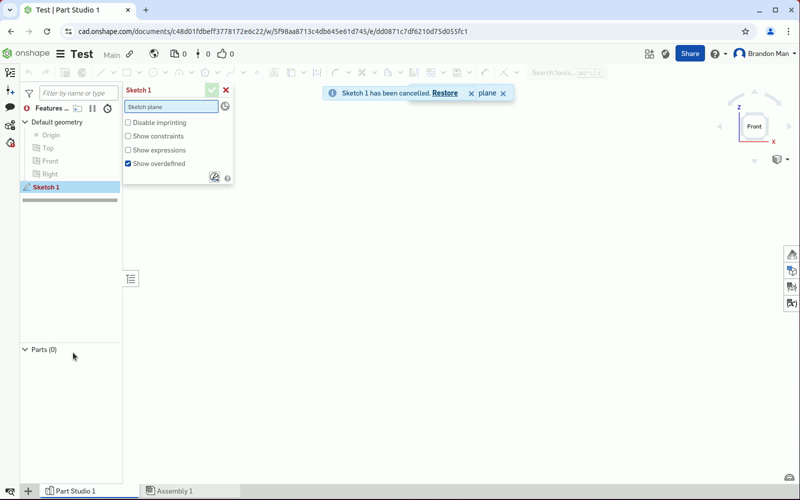
mouse_move(73, 163)
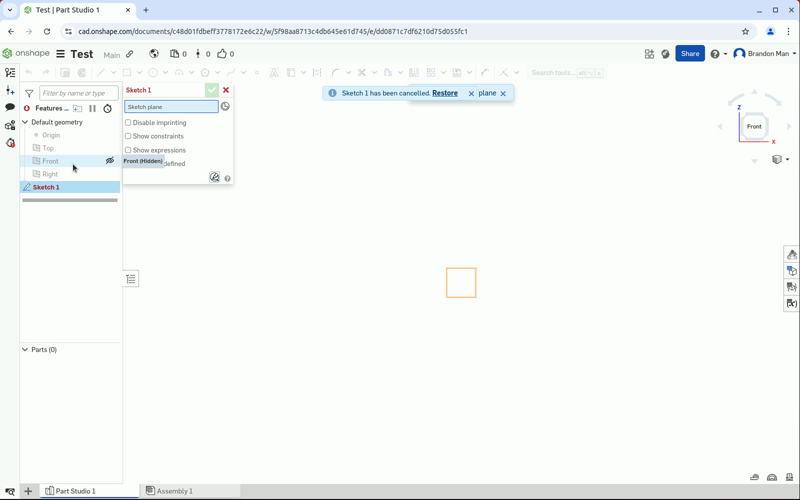
click(73, 163)
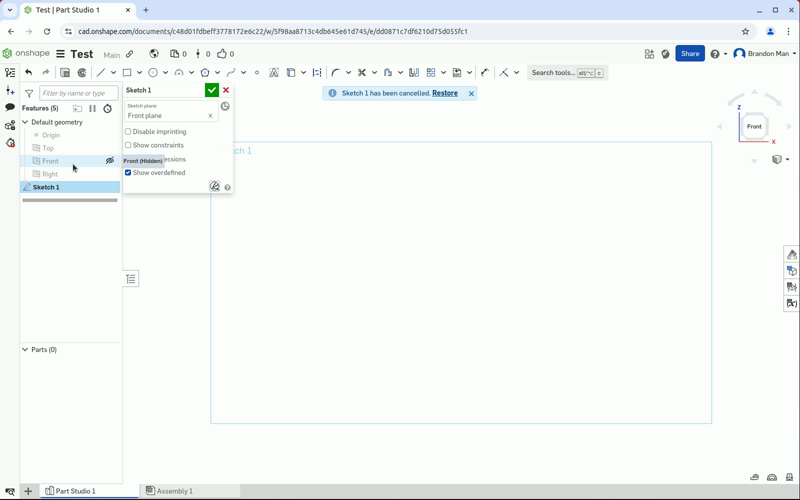
mouse_move(73, 352)
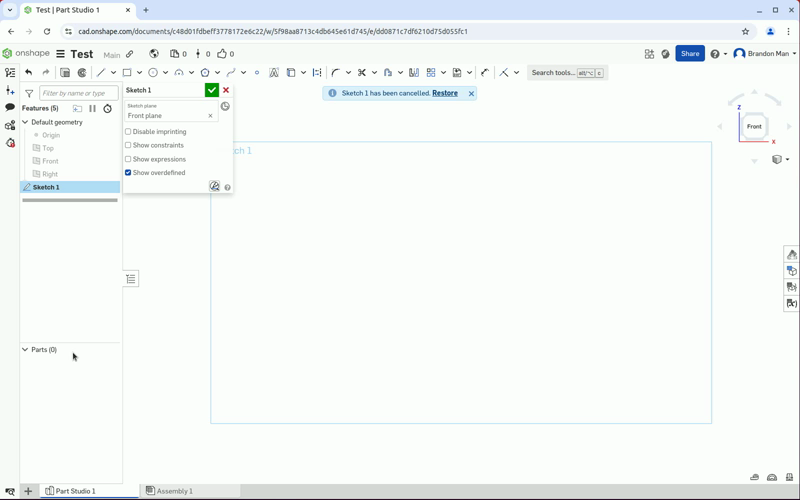
key(y)
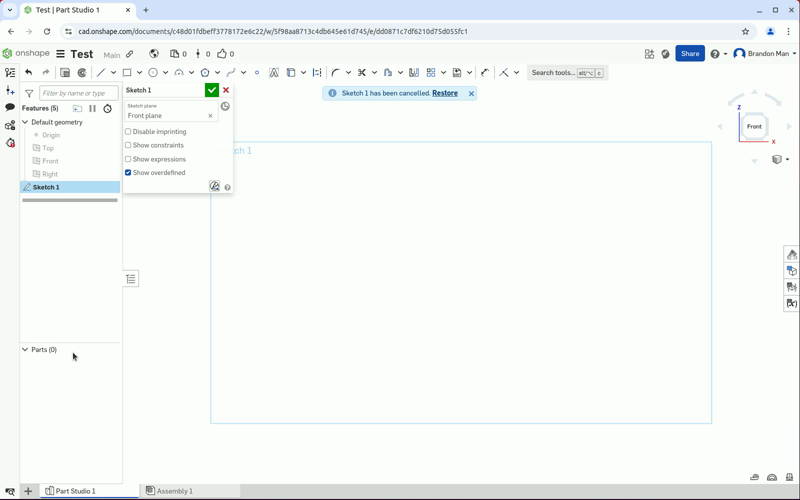
key(l)
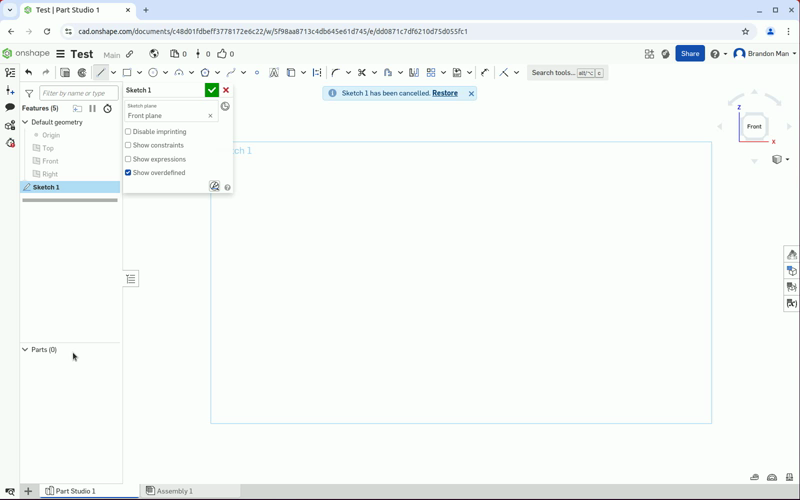
key_down(shift)
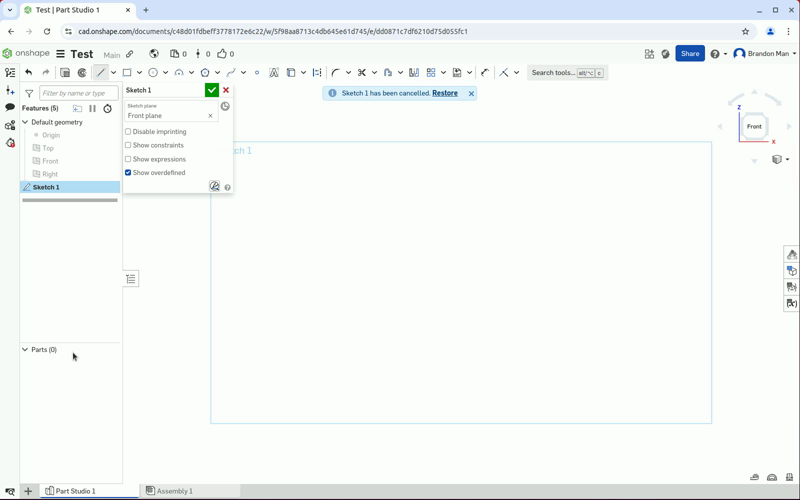
mouse_move(434, 282)
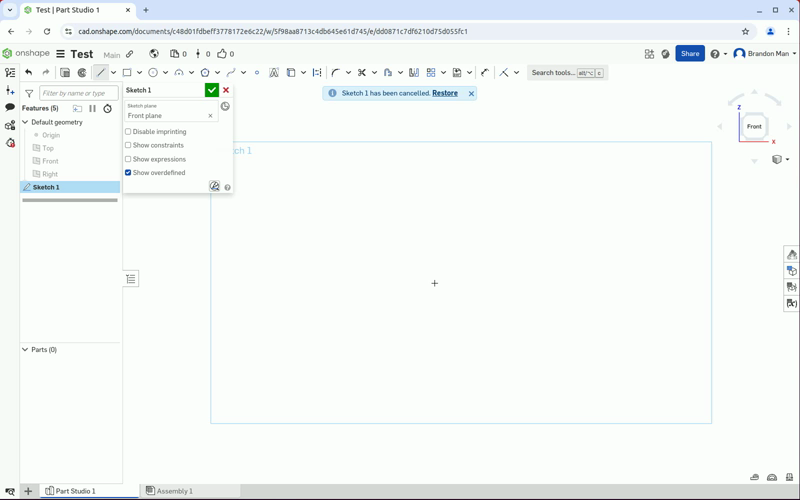
click(434, 282)
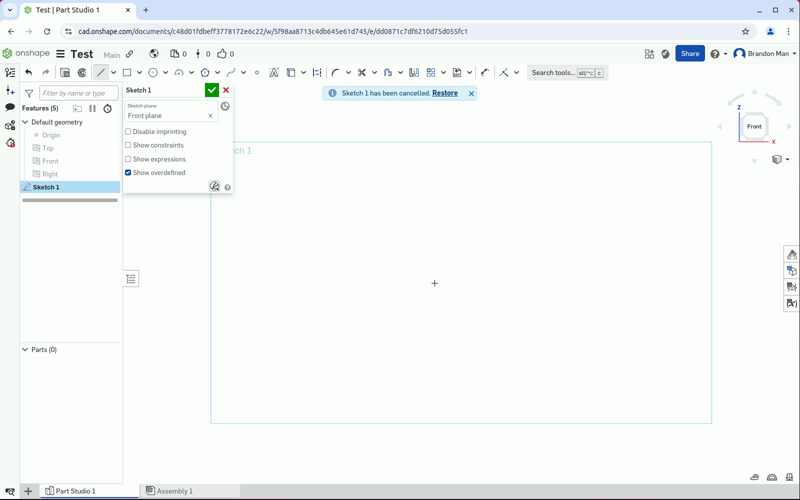
key_up(shift)
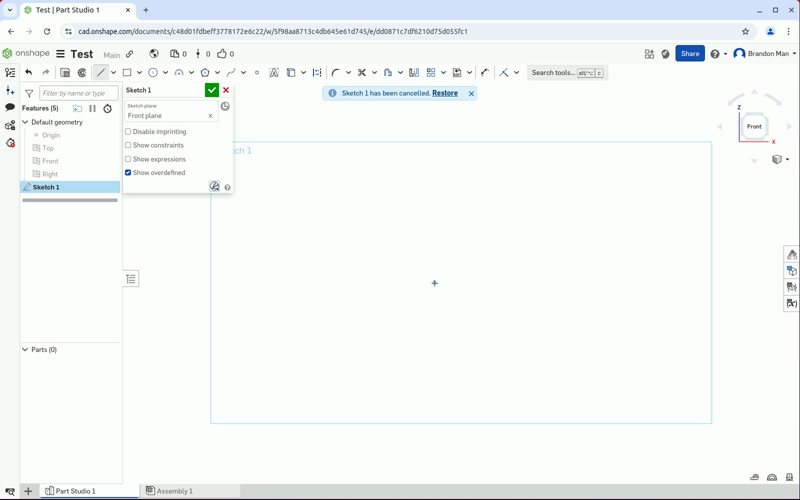
key_down(shift)
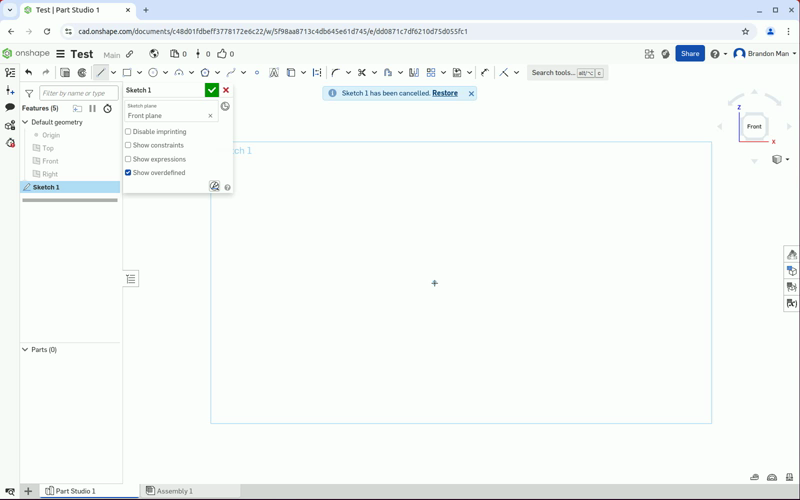
mouse_move(464, 282)
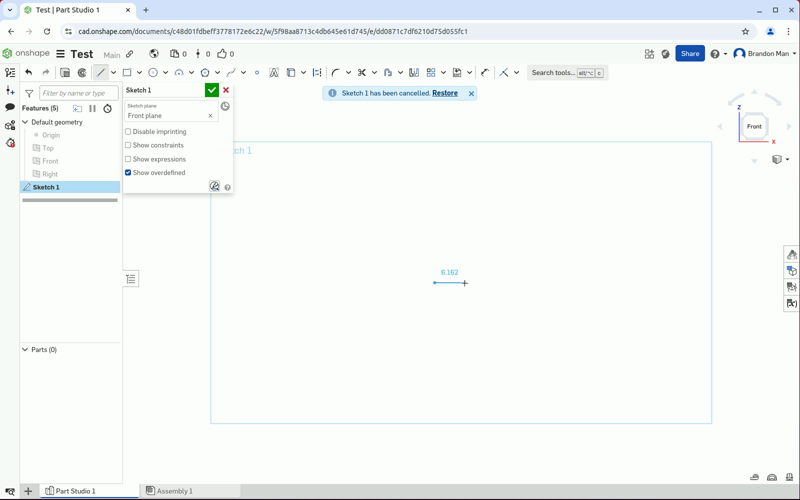
mouse_move(443, 282)
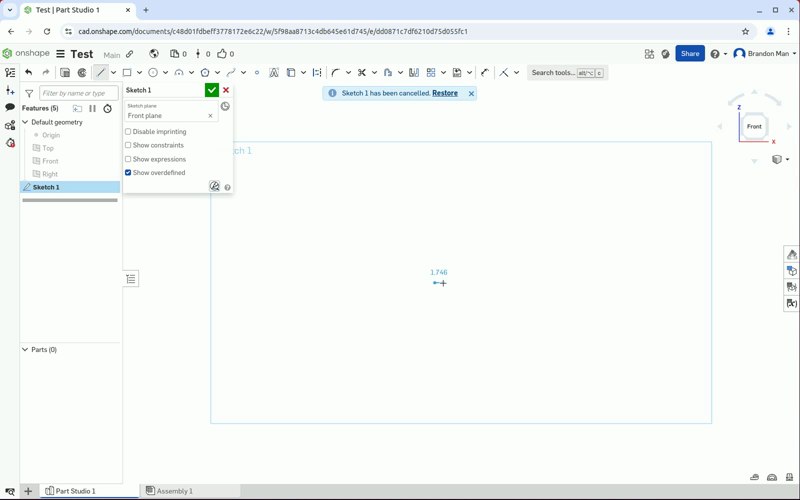
click(443, 282)
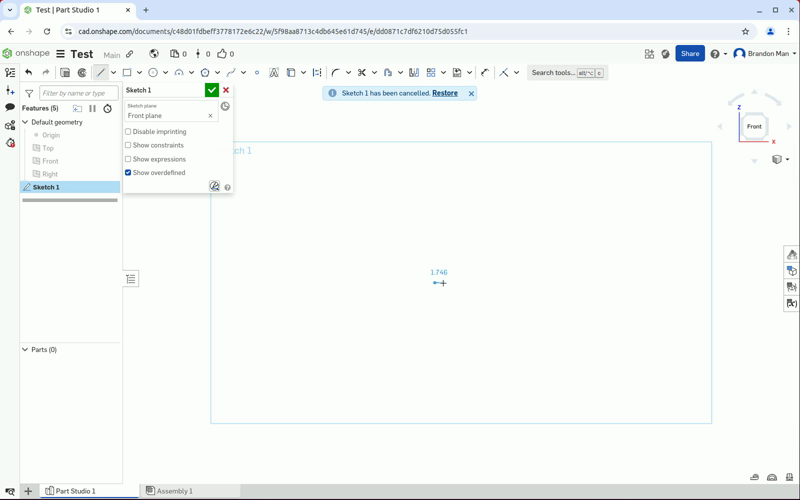
key_up(shift)
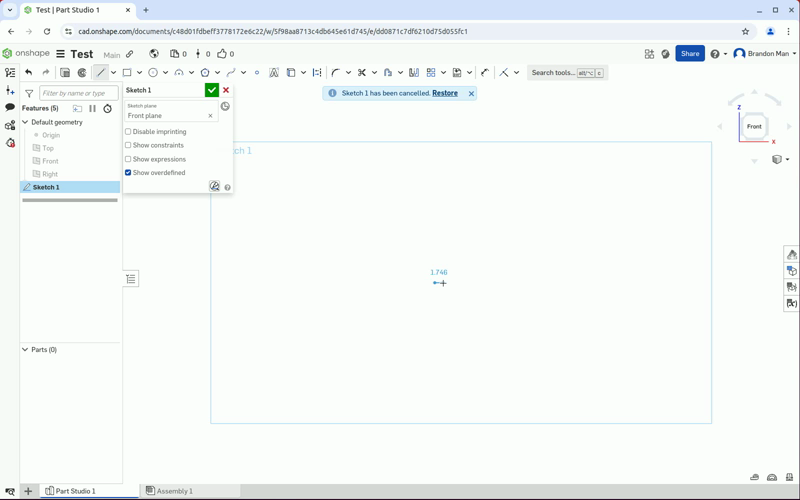
key(esc)
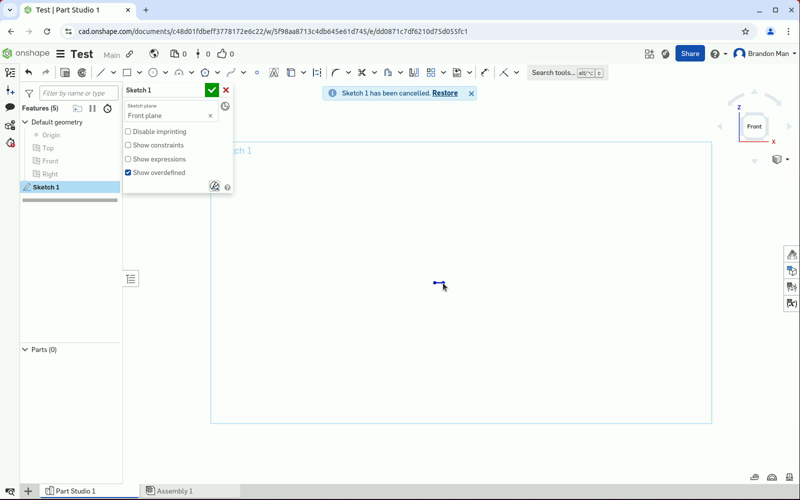
key(a)
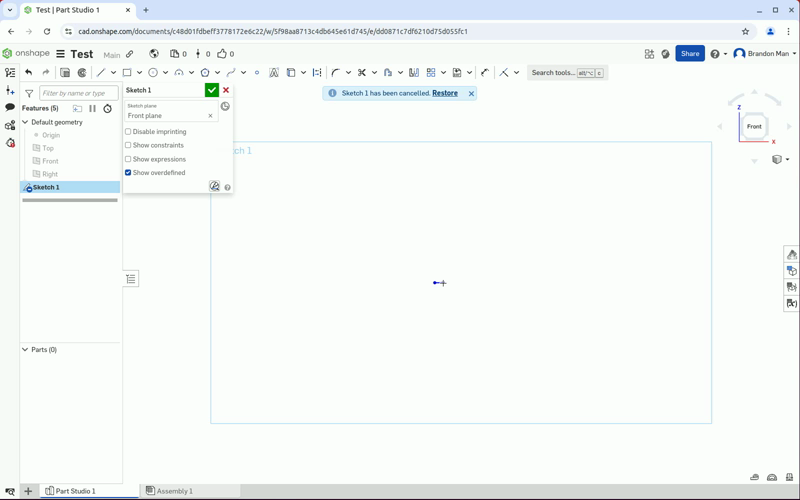
mouse_move(443, 282)
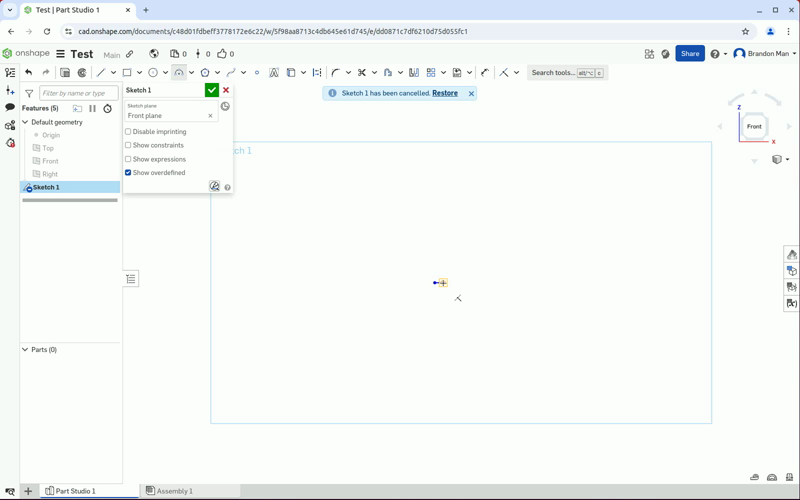
click(443, 282)
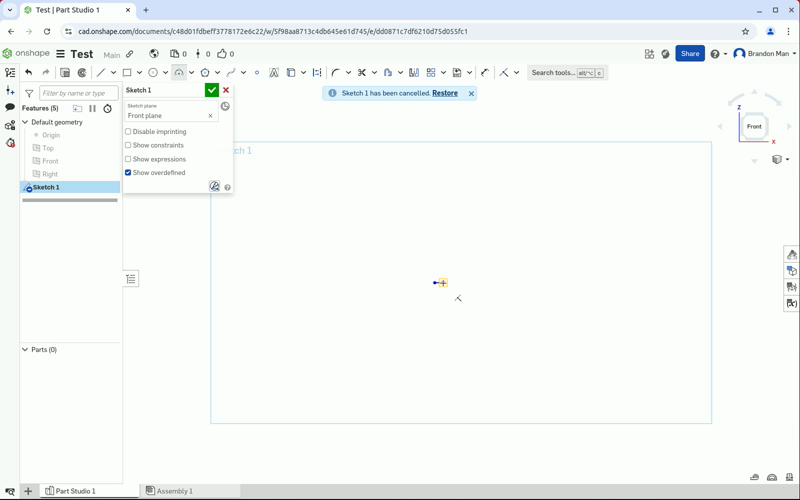
key_down(shift)
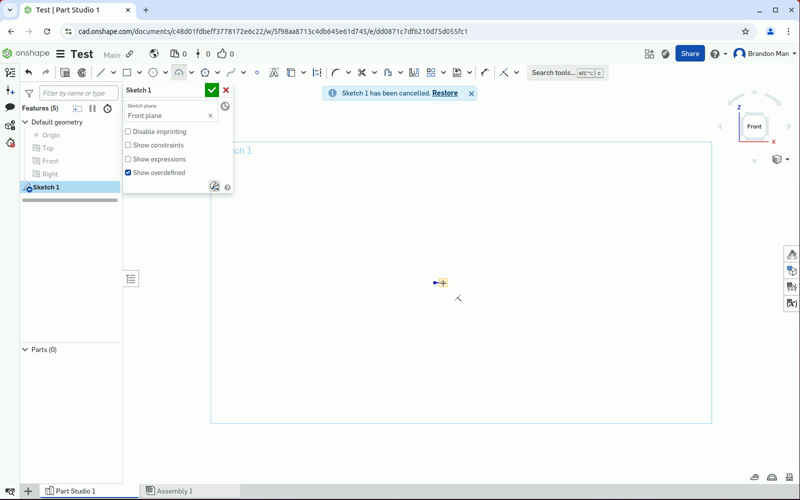
mouse_move(477, 282)
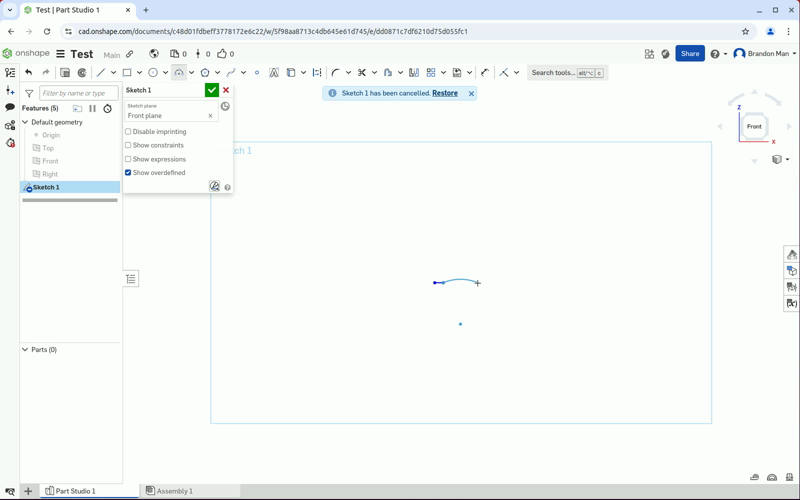
click(477, 282)
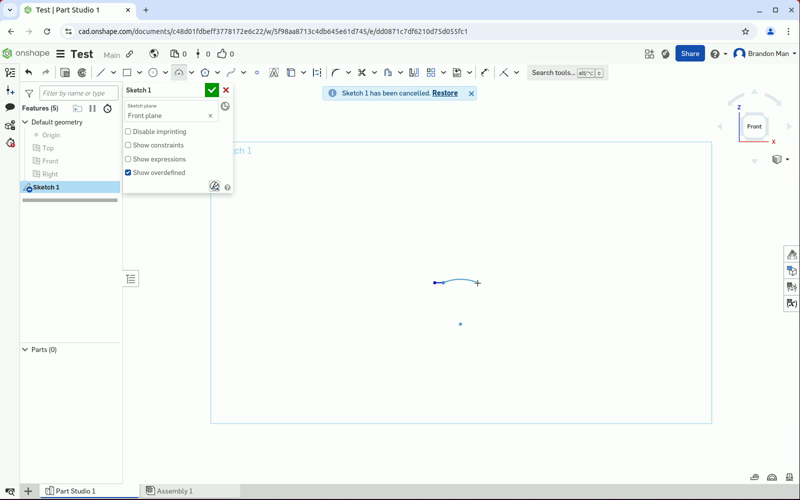
mouse_move(460, 265)
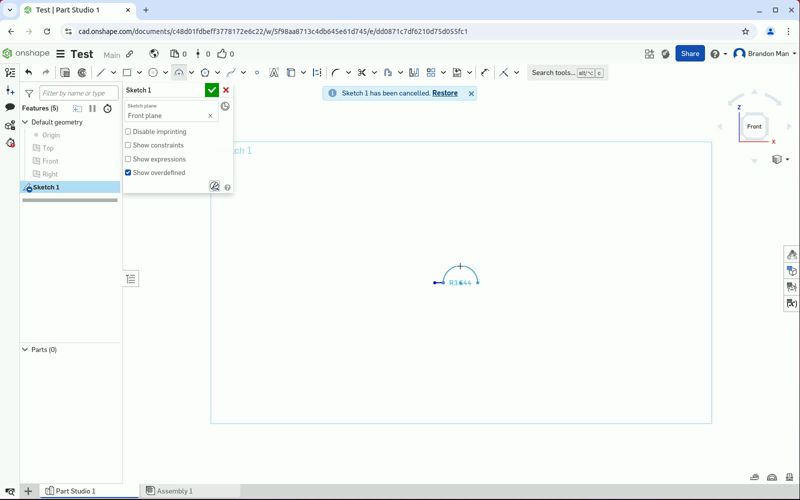
click(460, 265)
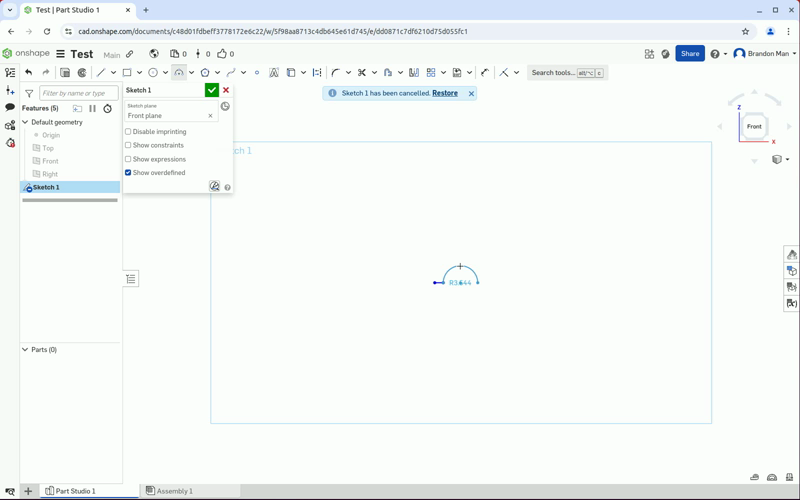
key_up(shift)
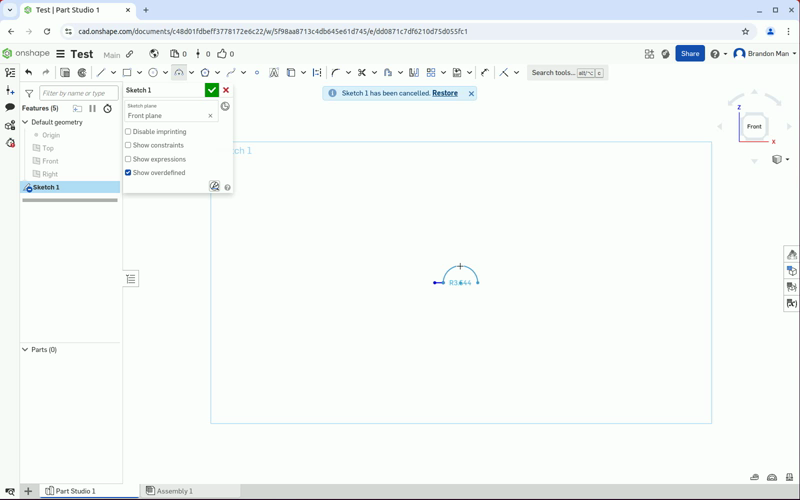
key(esc)
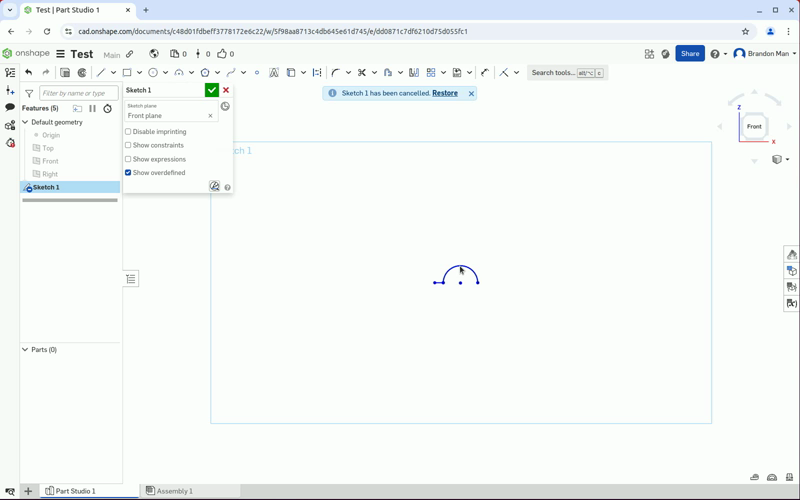
key(l)
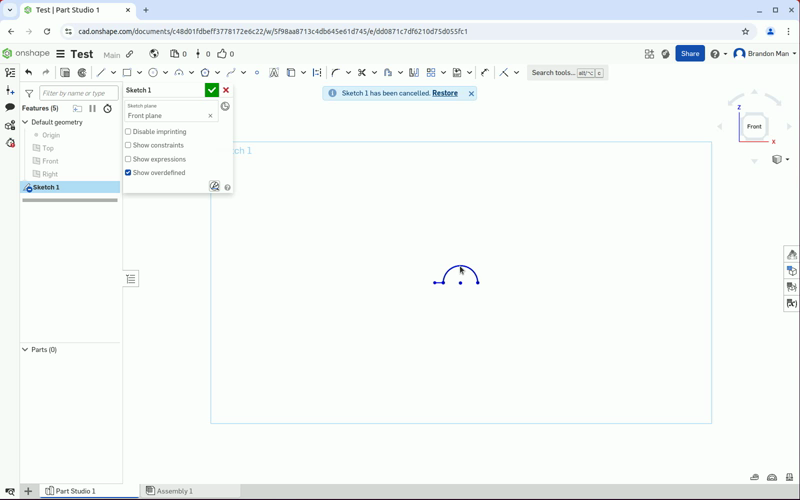
mouse_move(477, 282)
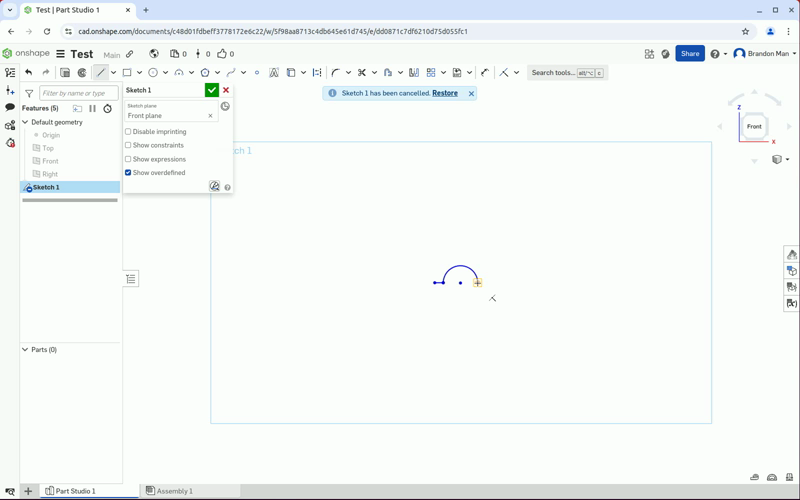
click(477, 282)
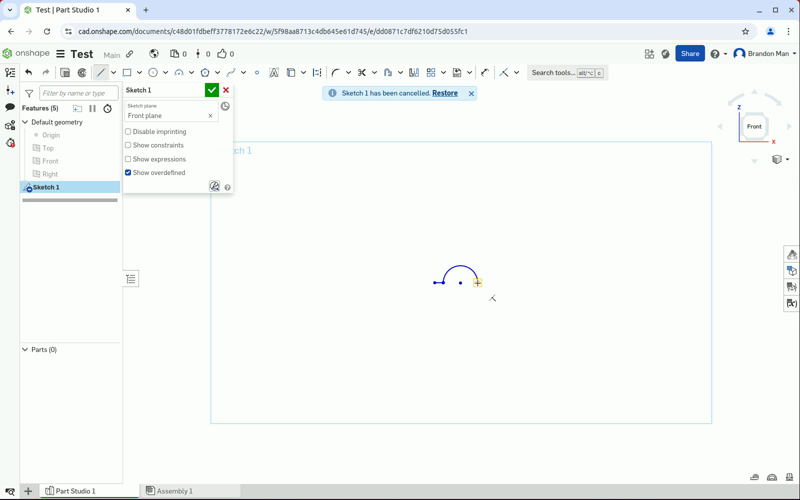
key_down(shift)
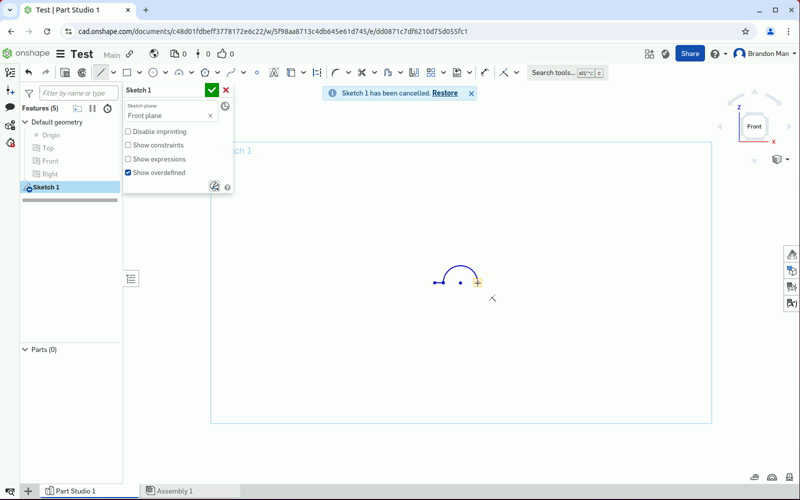
mouse_move(507, 282)
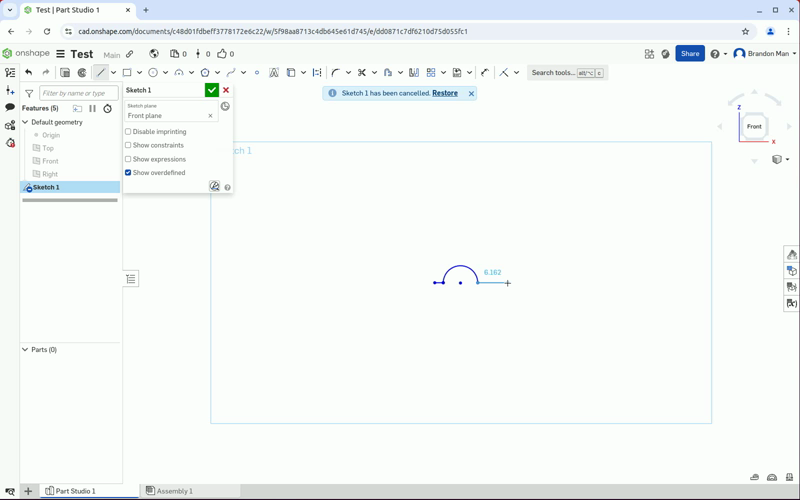
mouse_move(486, 282)
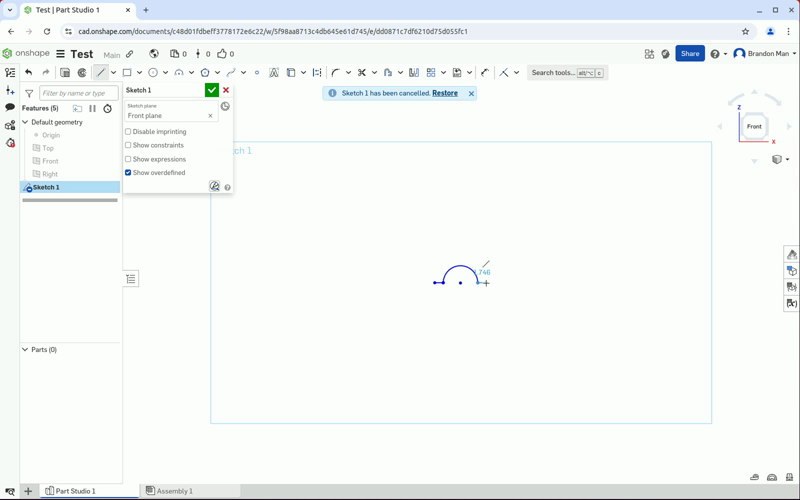
click(486, 282)
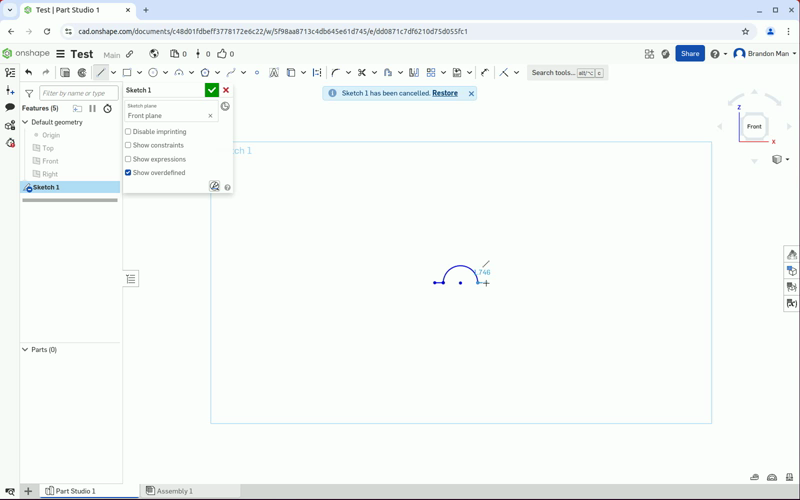
key_up(shift)
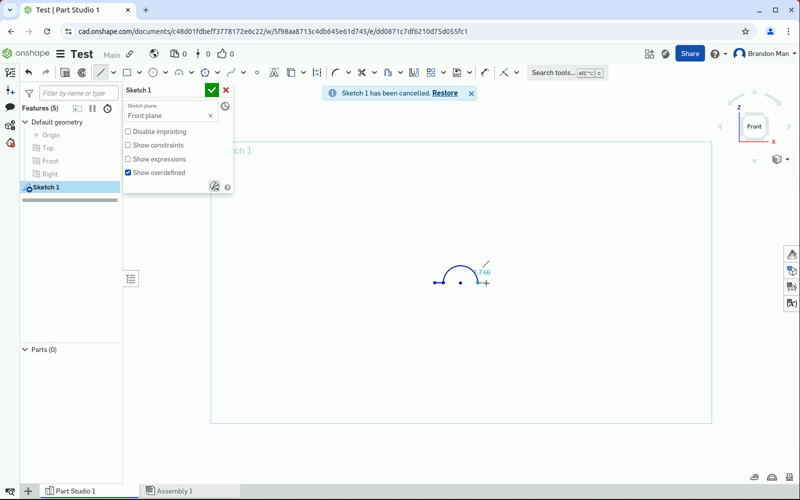
key_down(shift)
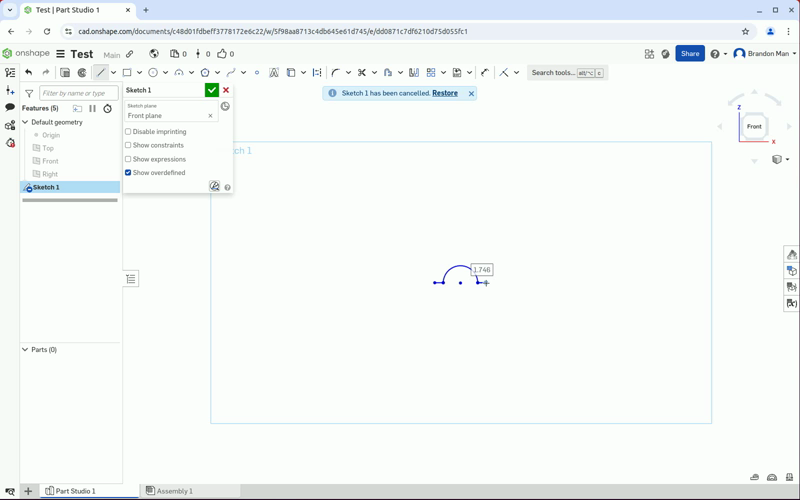
mouse_move(516, 282)
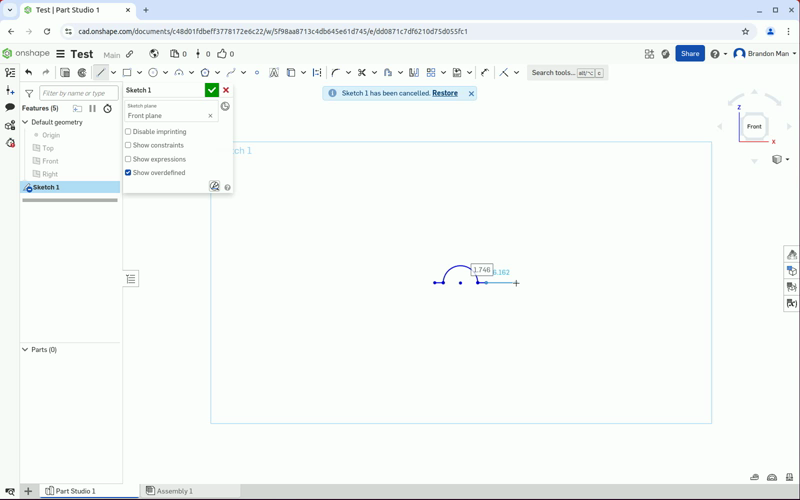
mouse_move(486, 274)
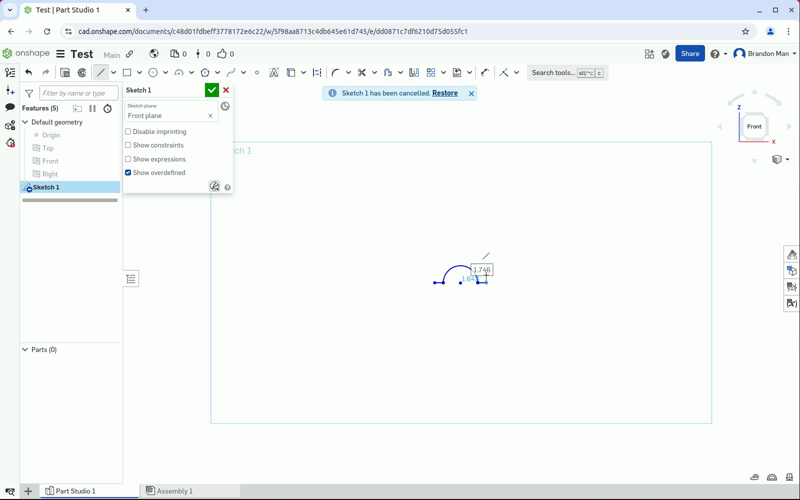
click(486, 274)
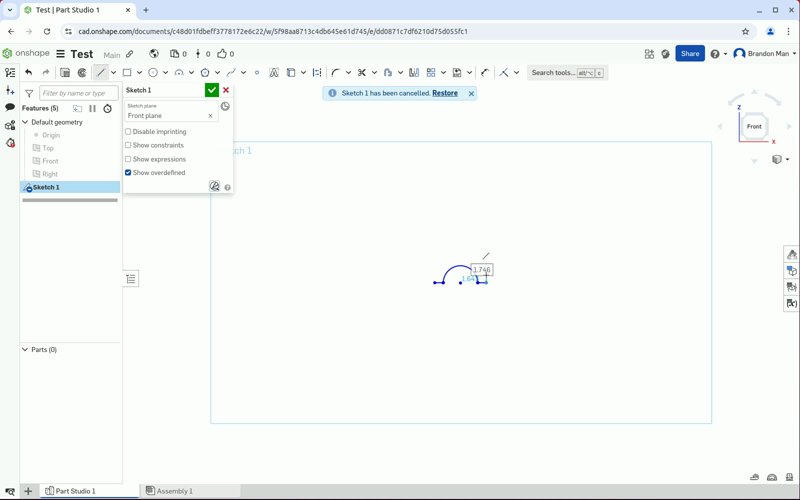
key_up(shift)
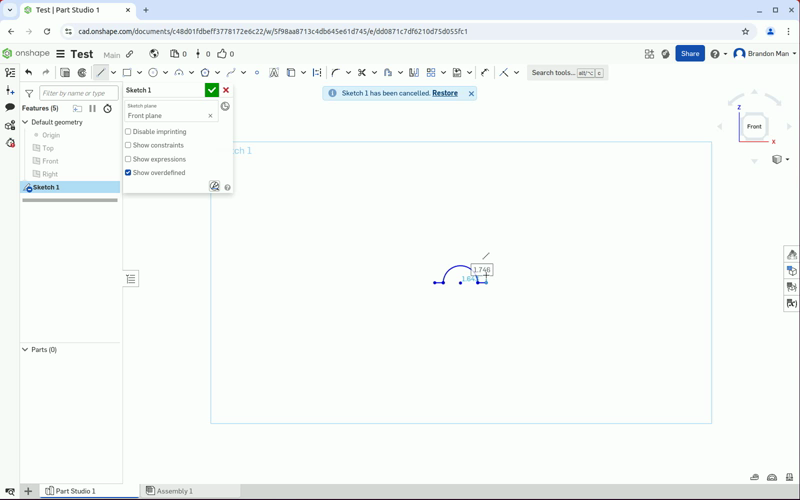
key_down(shift)
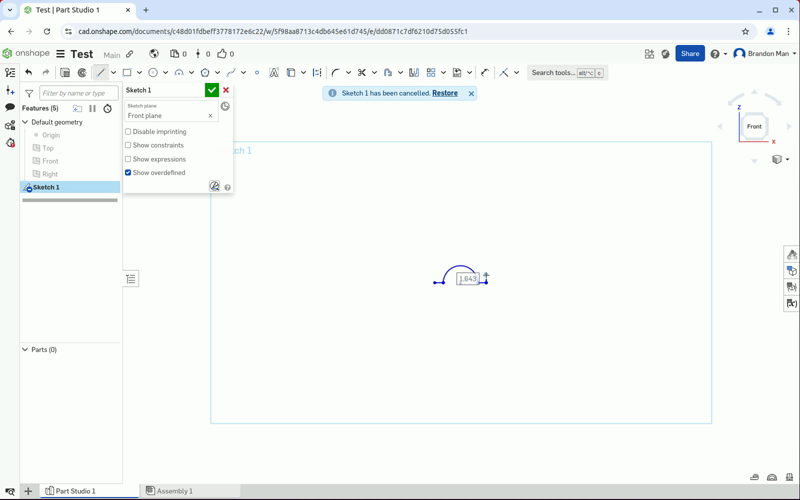
mouse_move(516, 274)
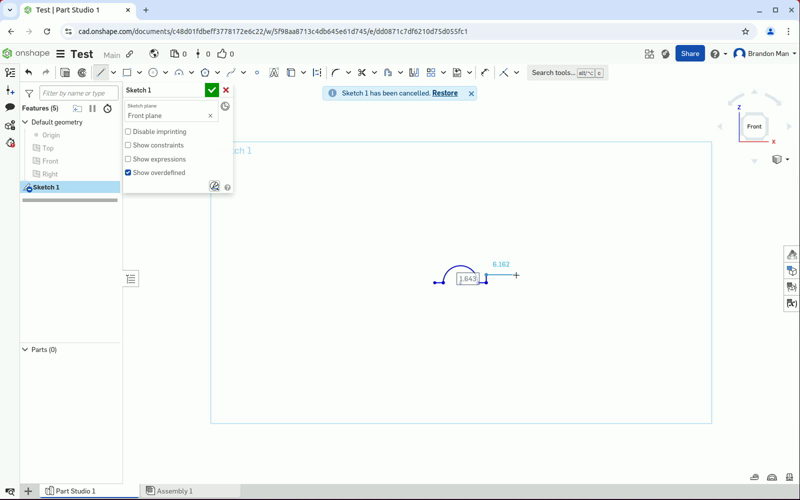
mouse_move(484, 274)
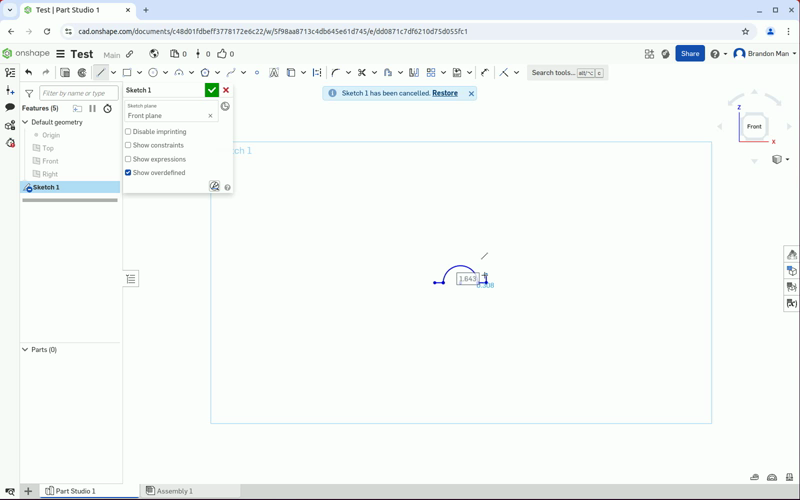
scroll(6)
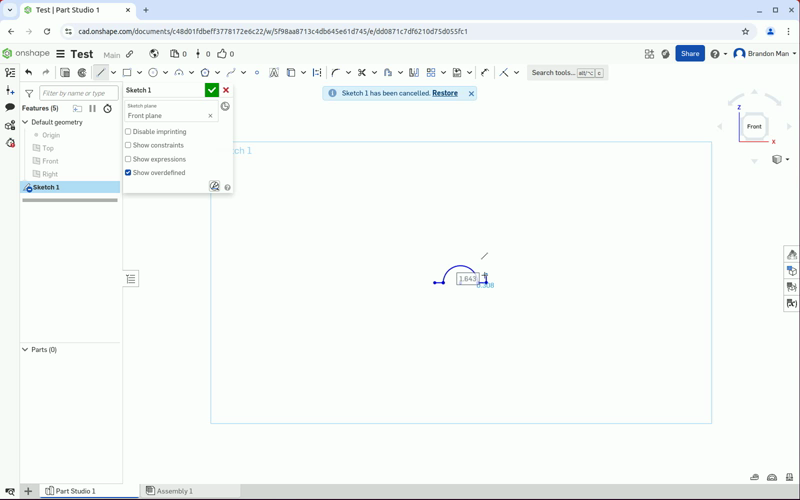
scroll(6)
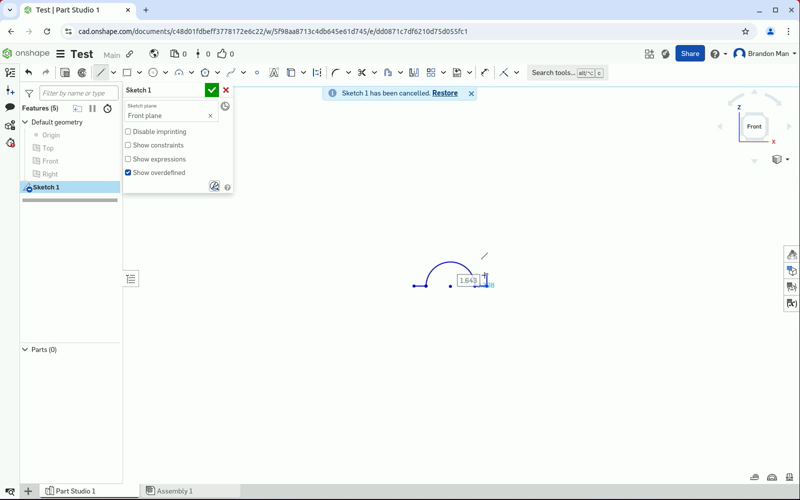
scroll(6)
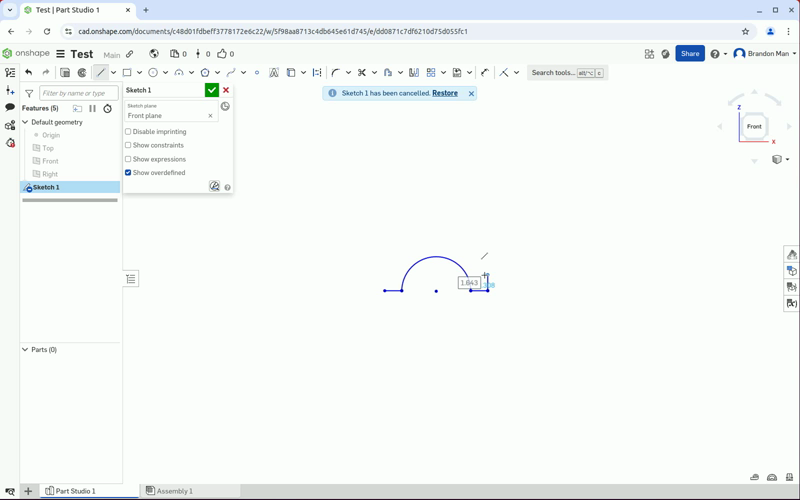
scroll(6)
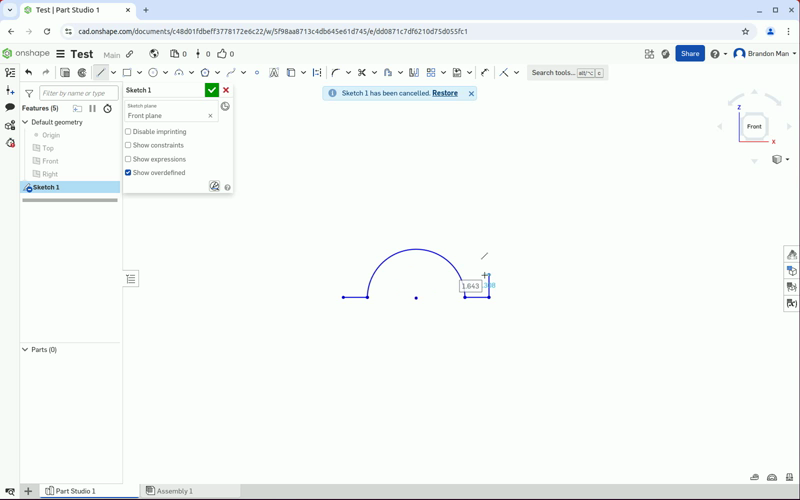
scroll(6)
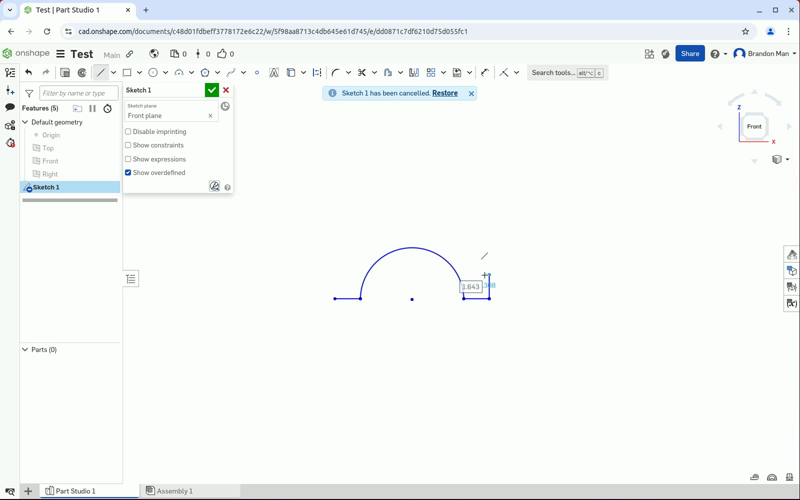
scroll(6)
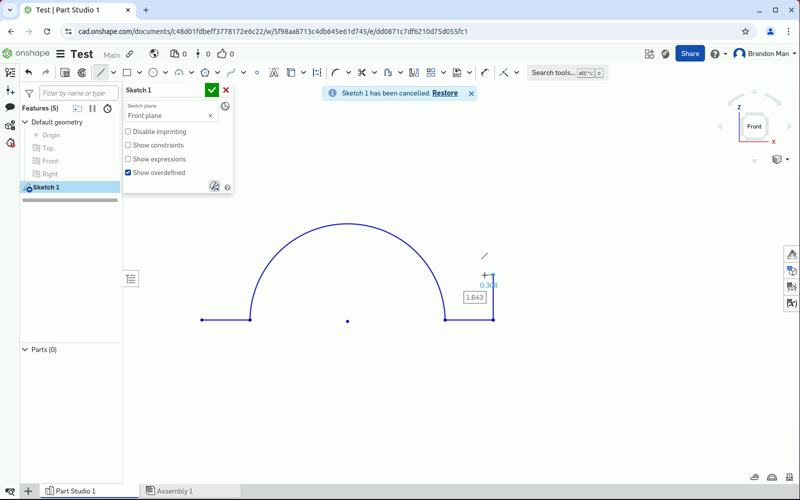
scroll(6)
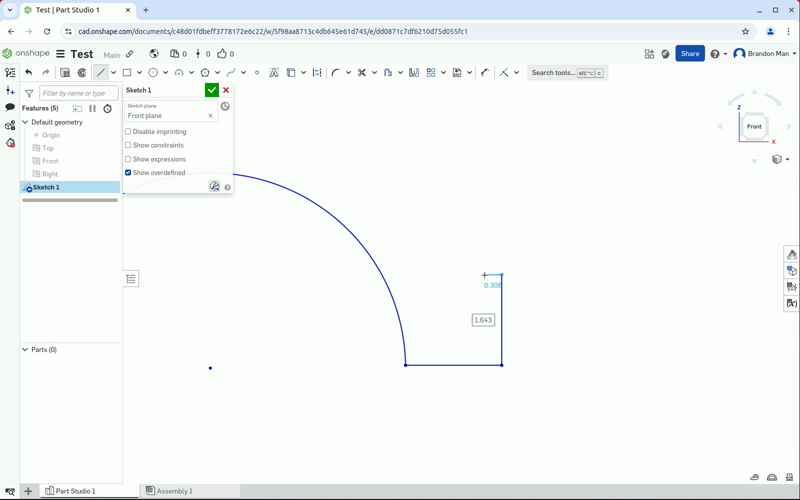
click(484, 274)
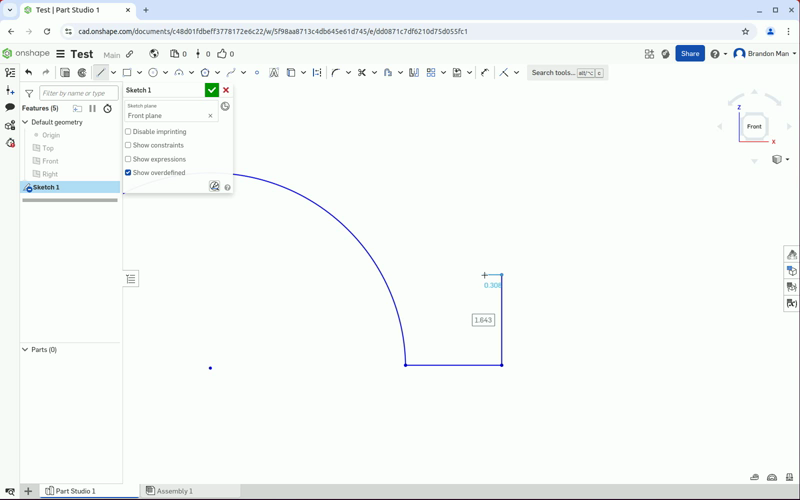
scroll(-6)
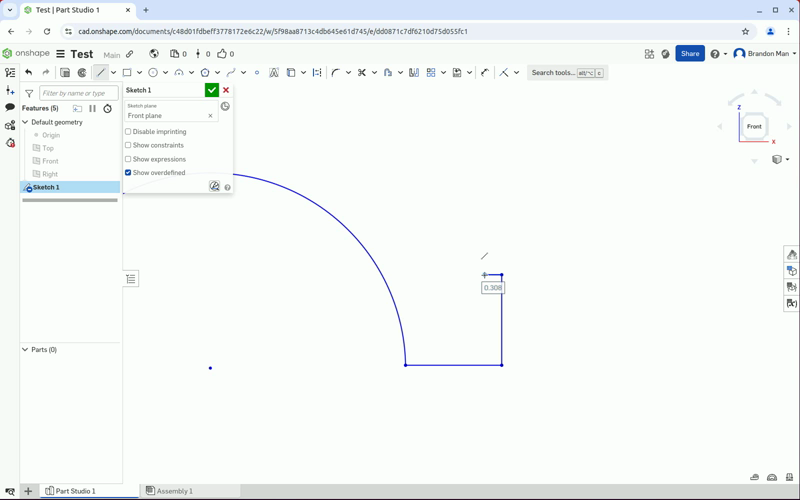
scroll(-6)
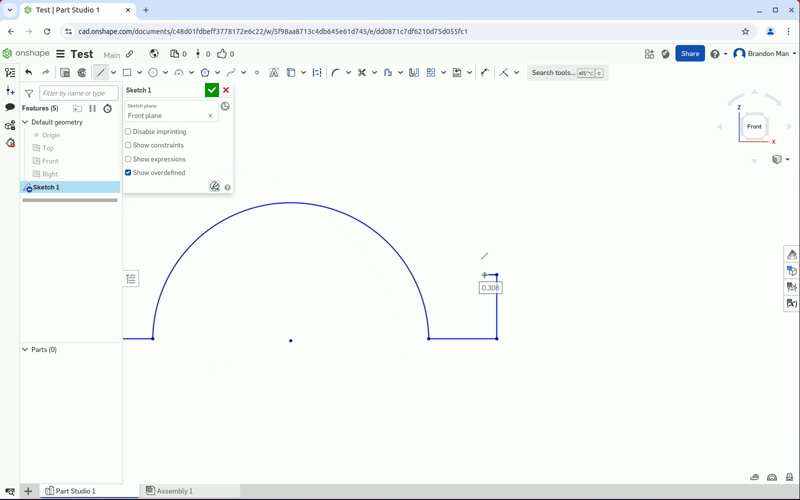
scroll(-6)
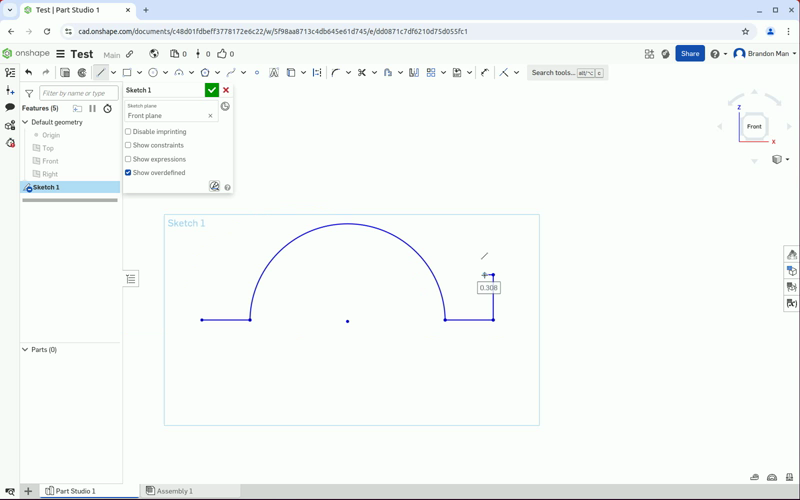
scroll(-6)
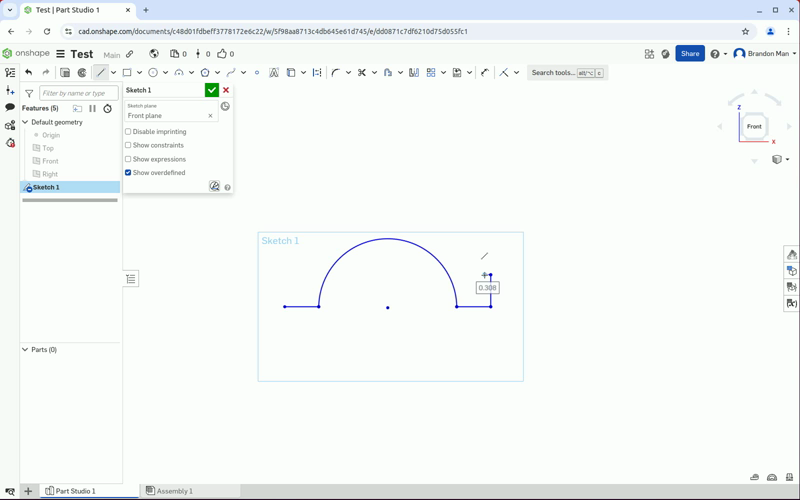
scroll(-6)
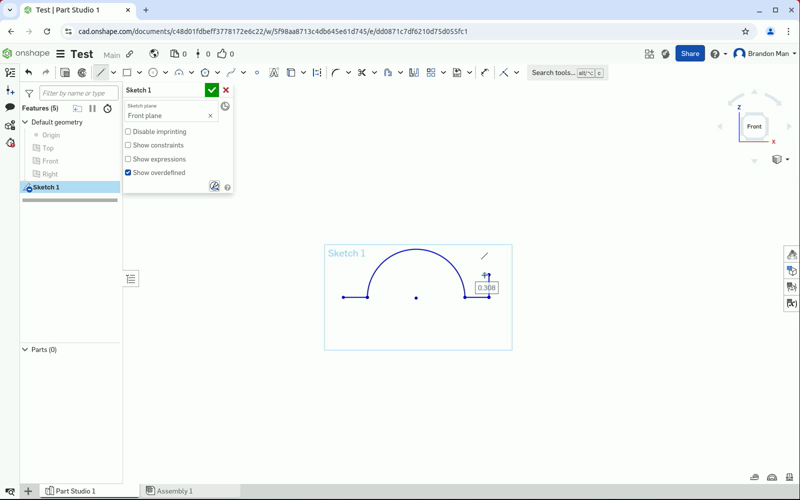
scroll(-6)
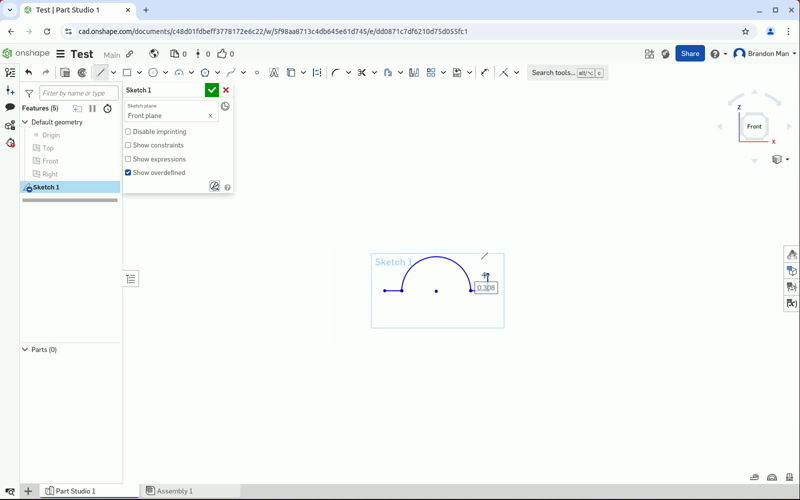
scroll(-6)
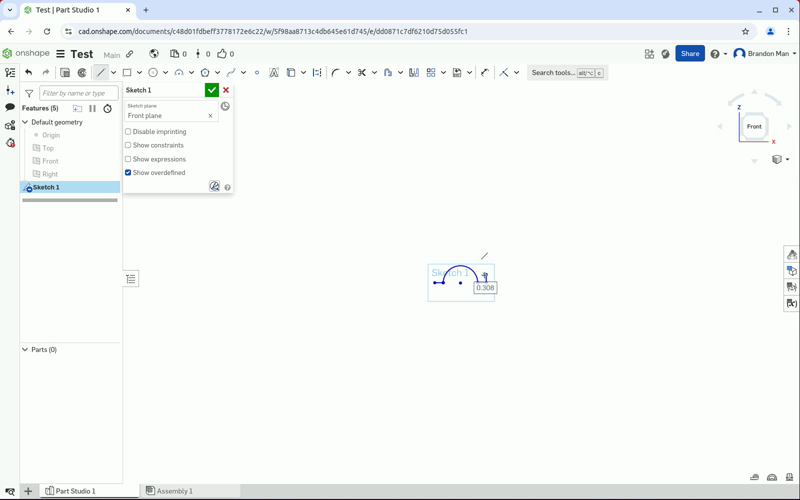
key_up(shift)
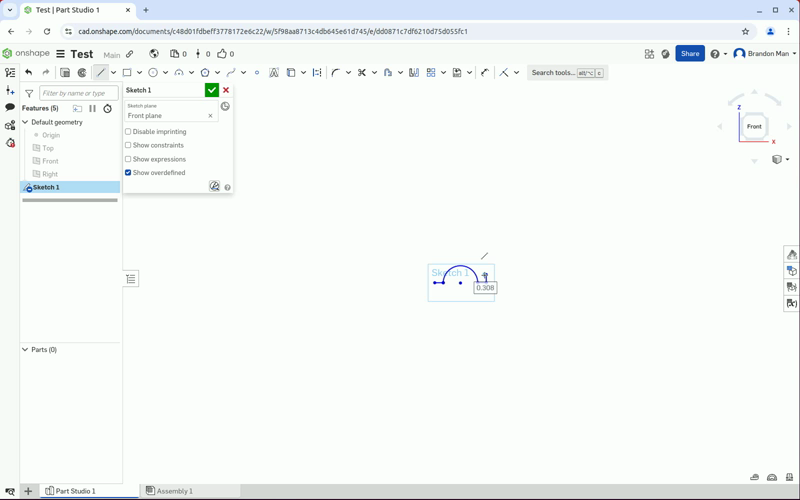
key_down(shift)
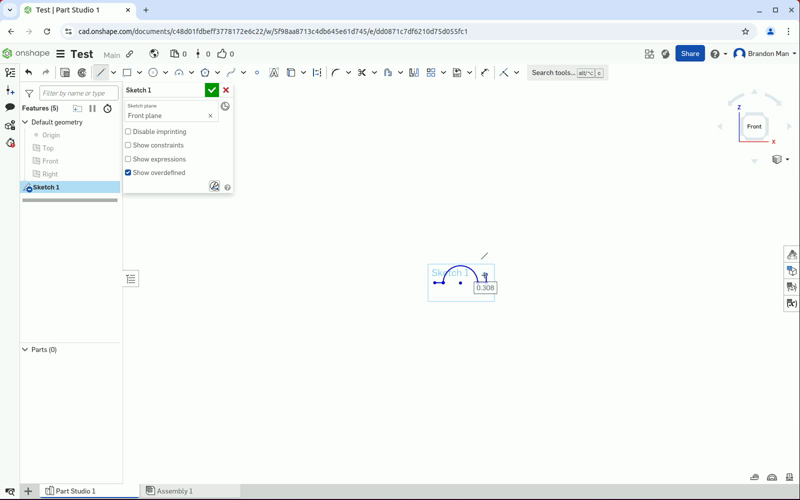
mouse_move(470, 178)
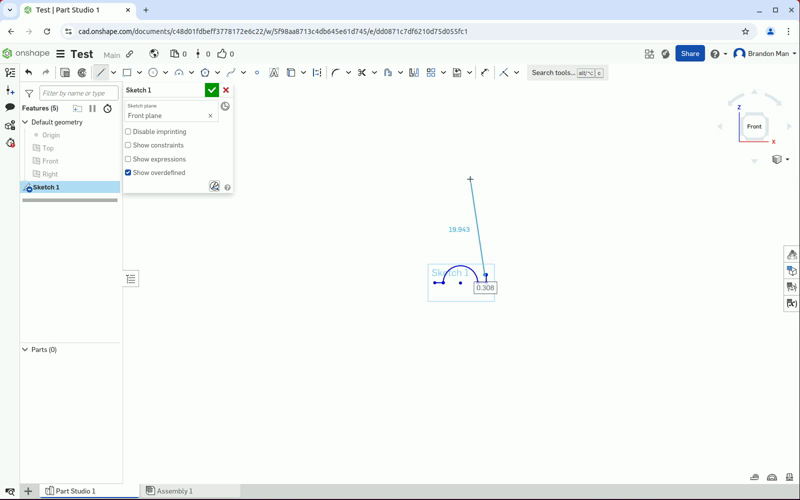
click(470, 178)
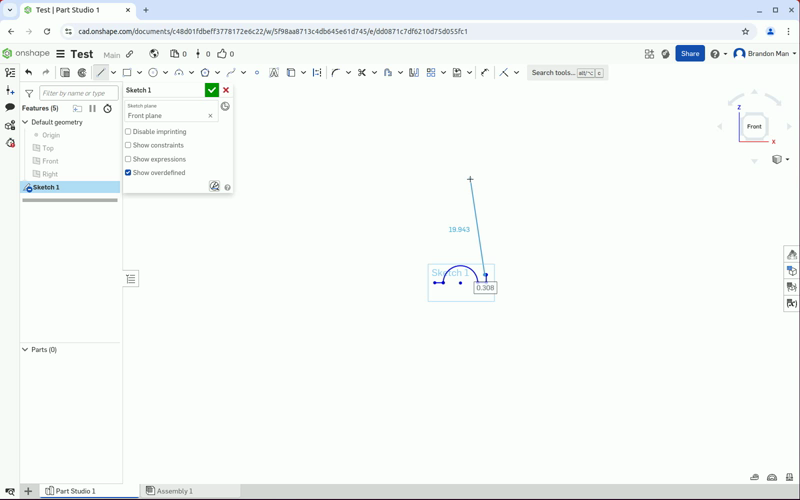
key_up(shift)
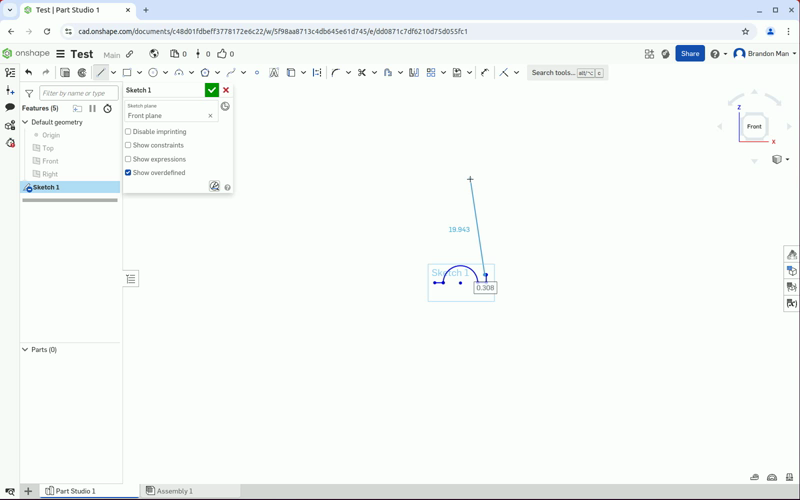
key(esc)
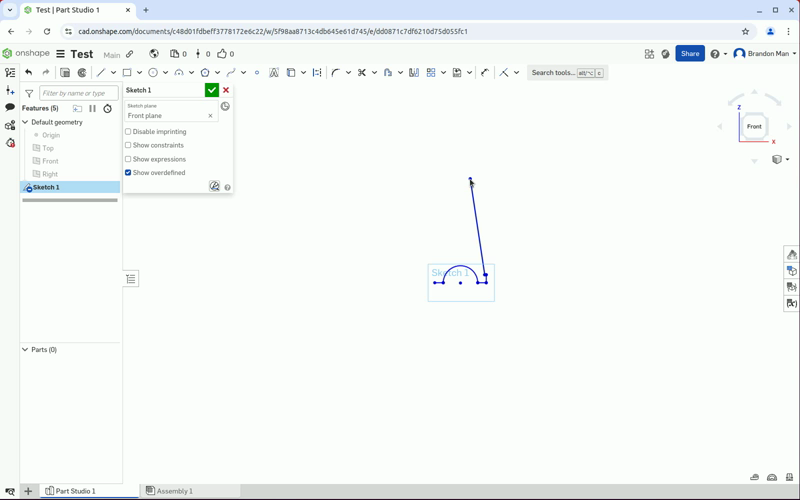
key(a)
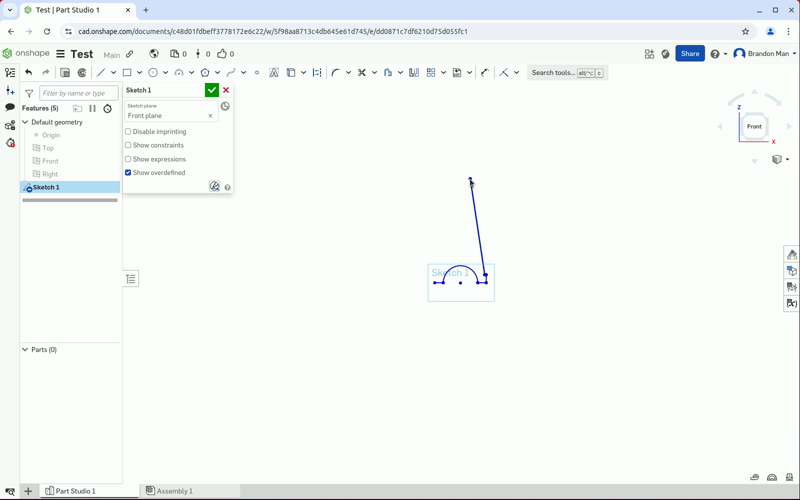
mouse_move(470, 178)
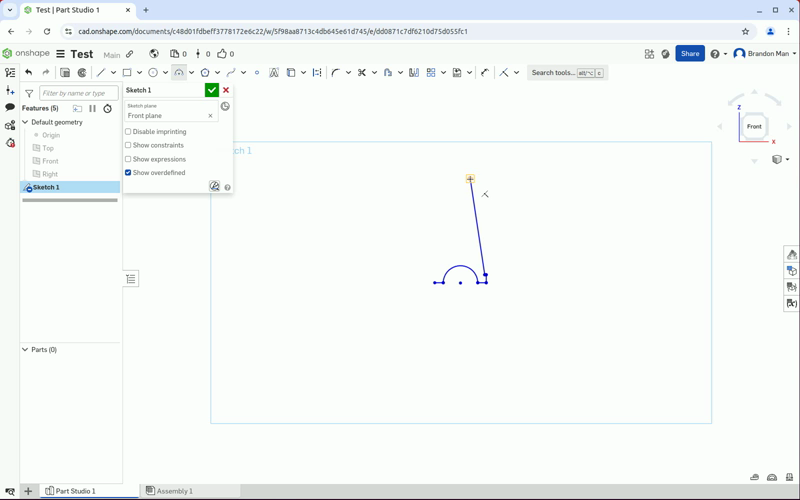
click(470, 178)
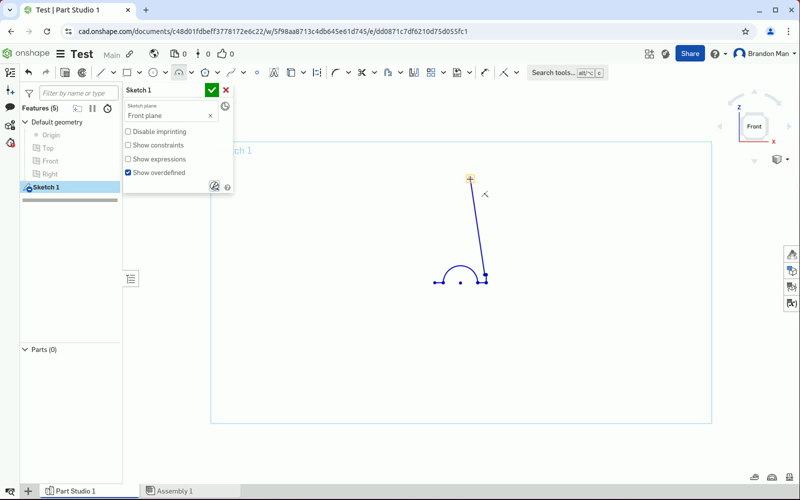
key_down(shift)
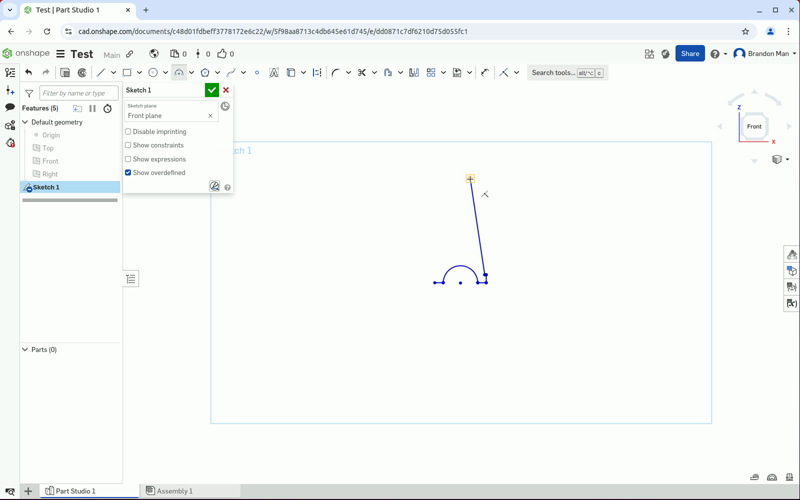
mouse_move(450, 178)
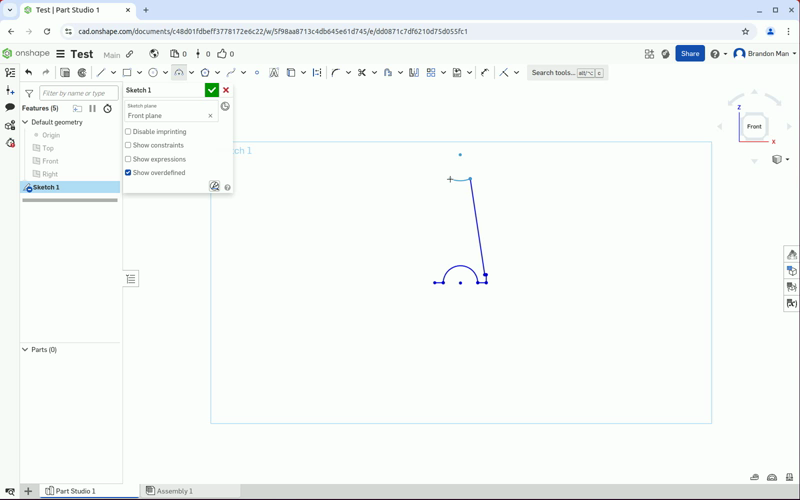
click(450, 178)
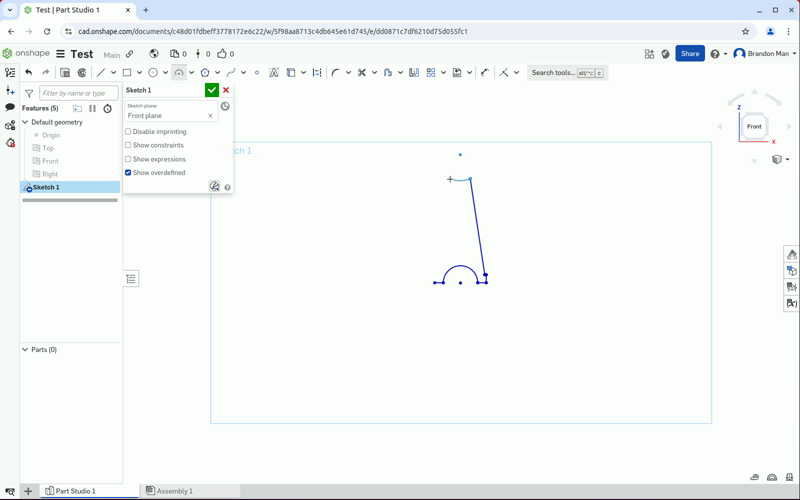
mouse_move(460, 170)
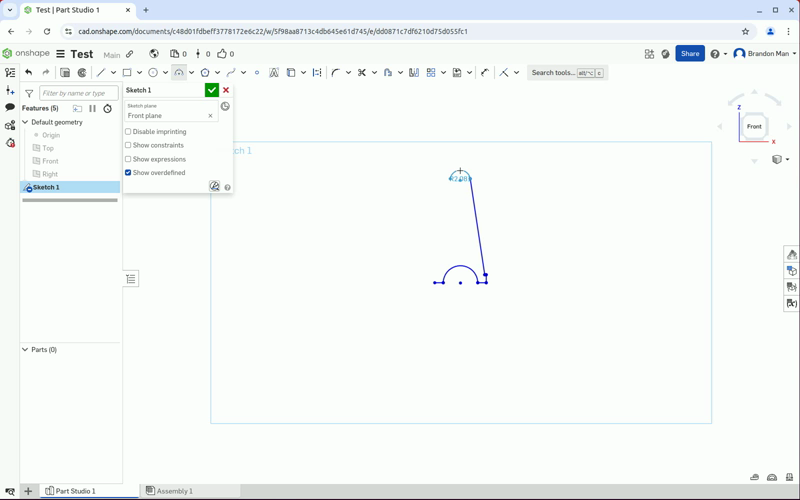
click(460, 170)
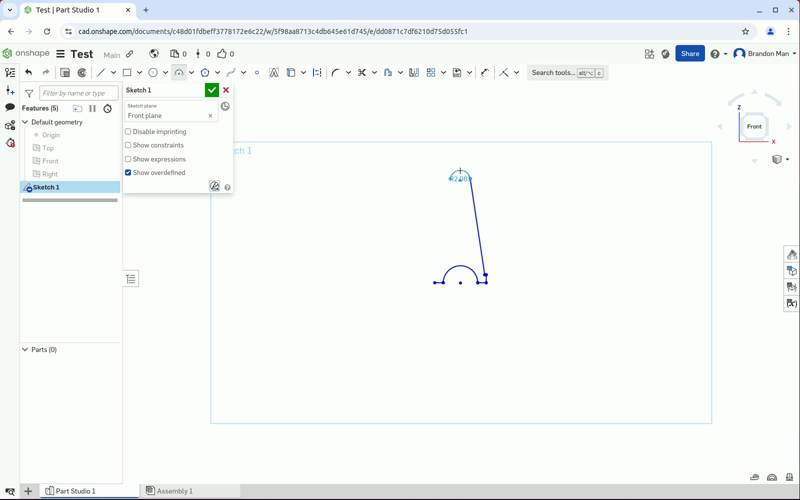
key_up(shift)
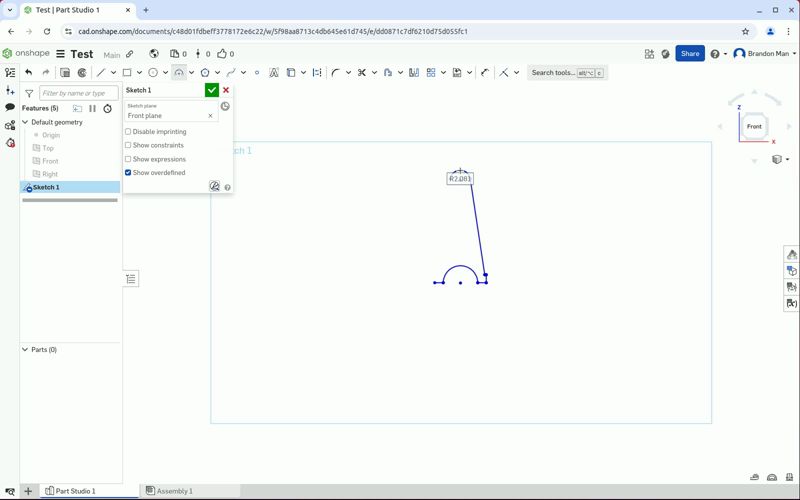
key(esc)
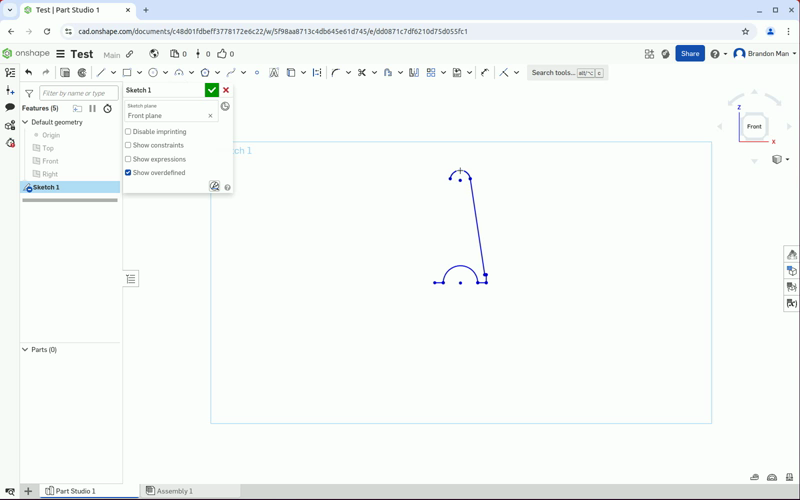
key(l)
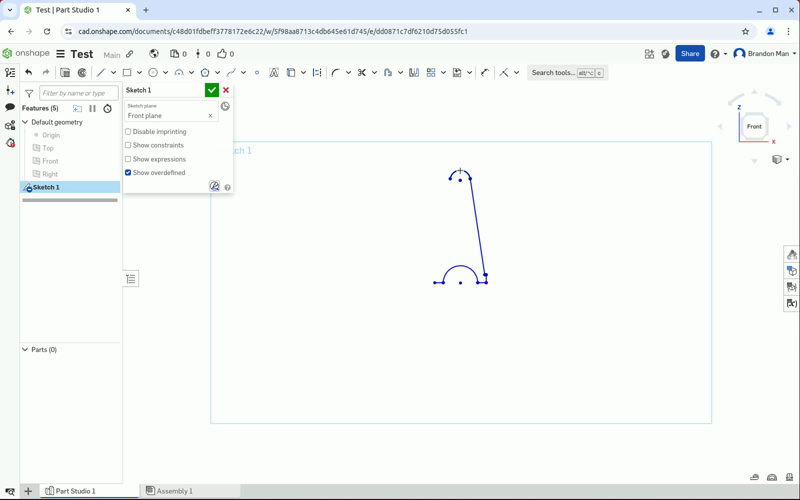
mouse_move(450, 178)
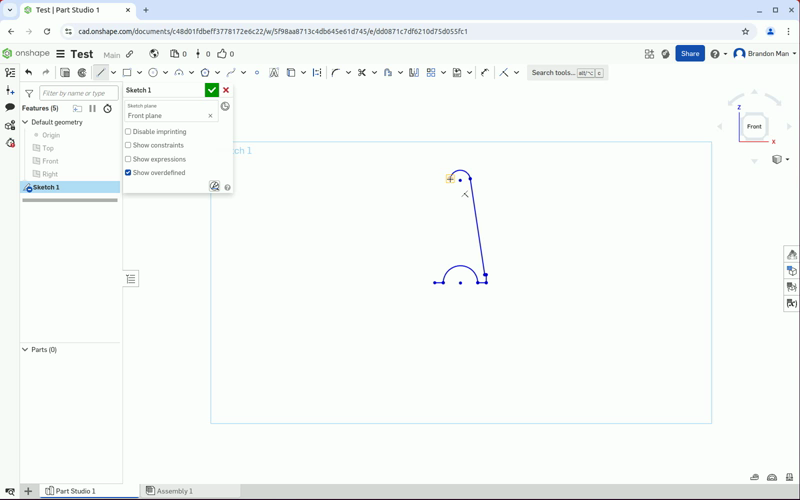
click(450, 178)
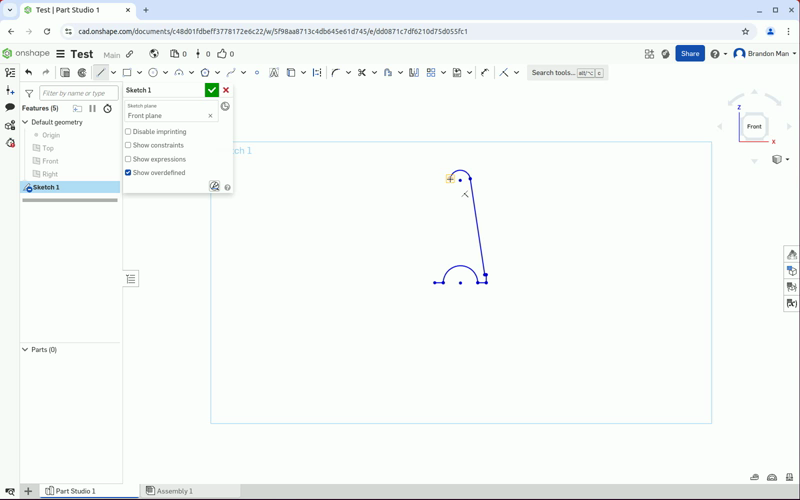
key_down(shift)
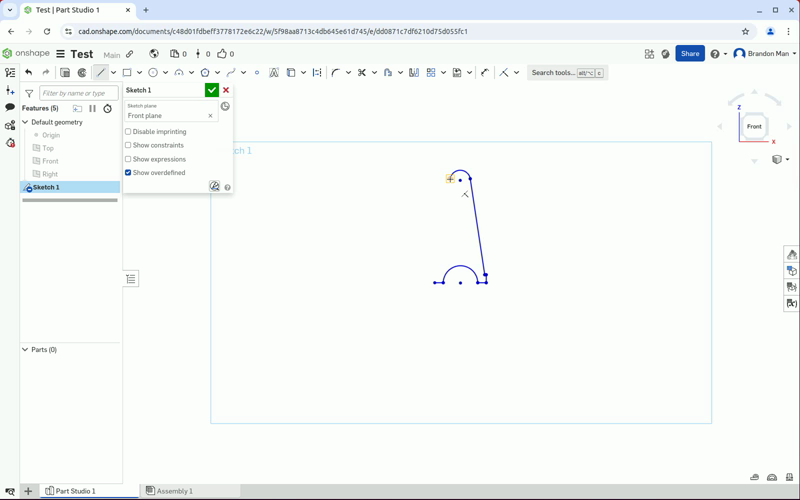
mouse_move(436, 274)
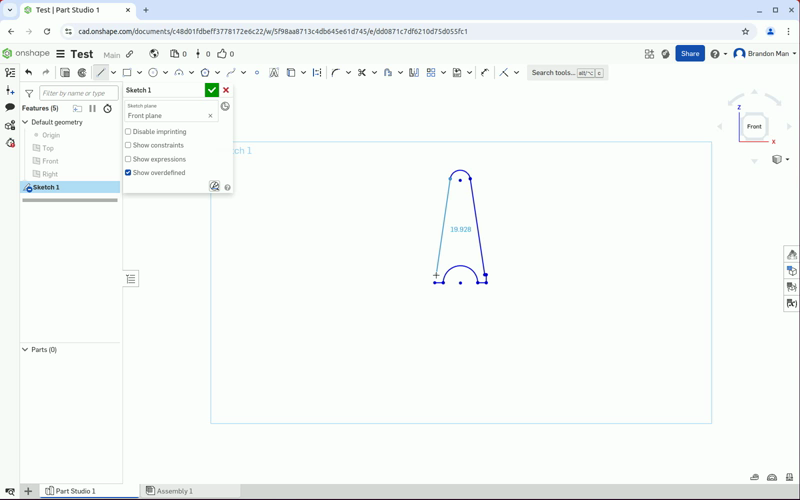
click(436, 274)
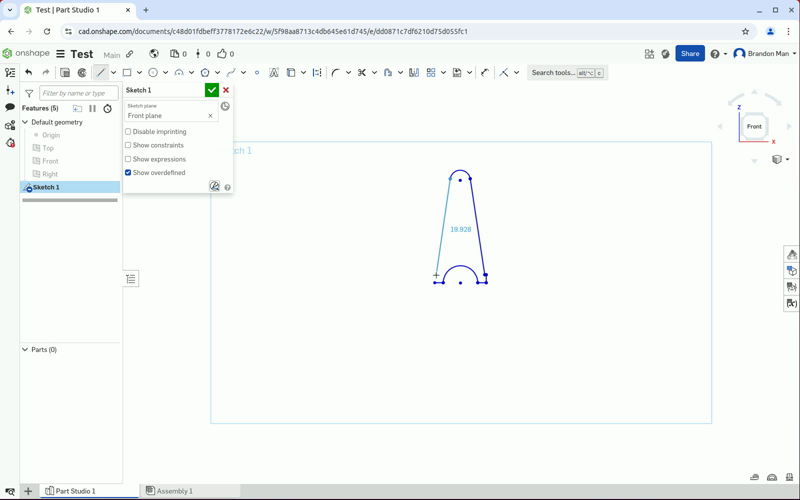
key_up(shift)
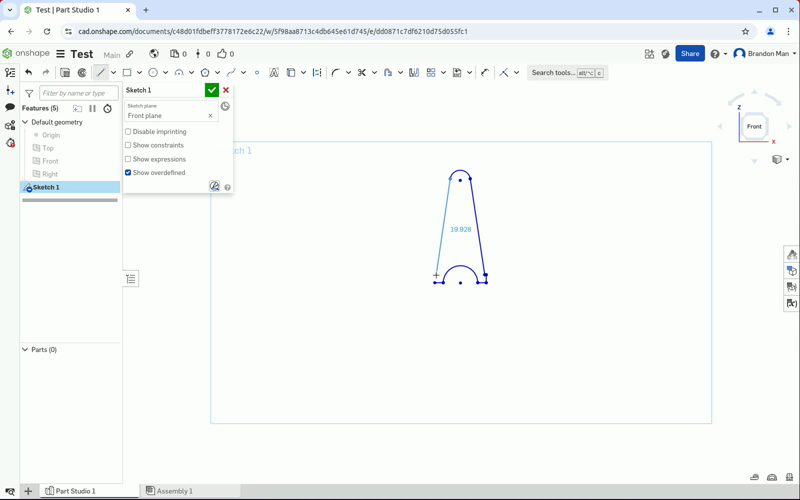
key_down(shift)
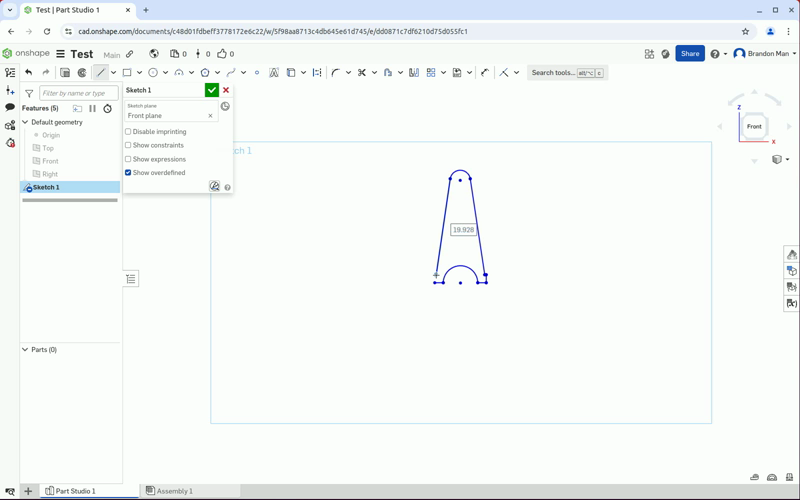
mouse_move(466, 274)
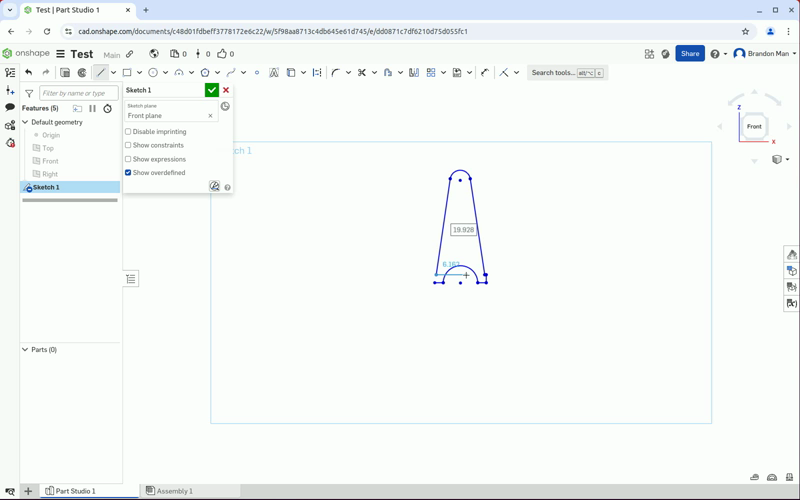
mouse_move(434, 274)
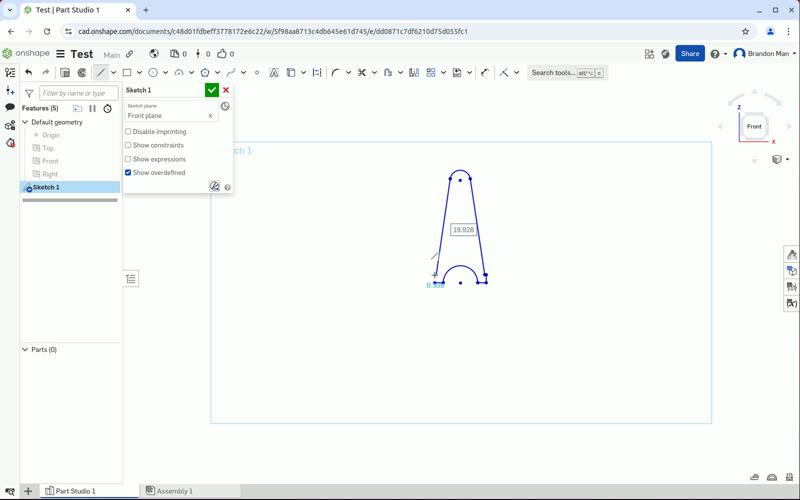
scroll(6)
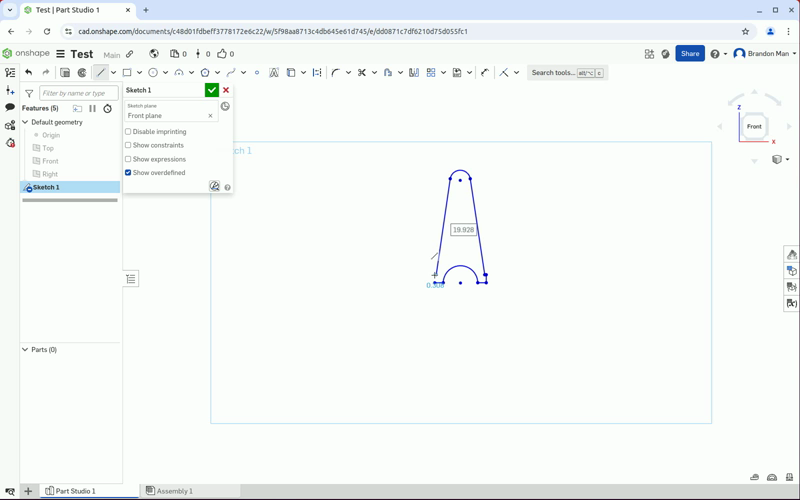
scroll(6)
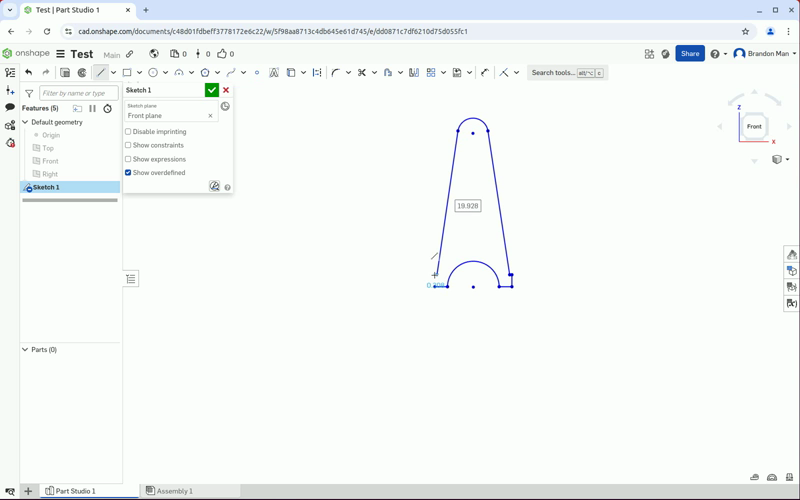
scroll(6)
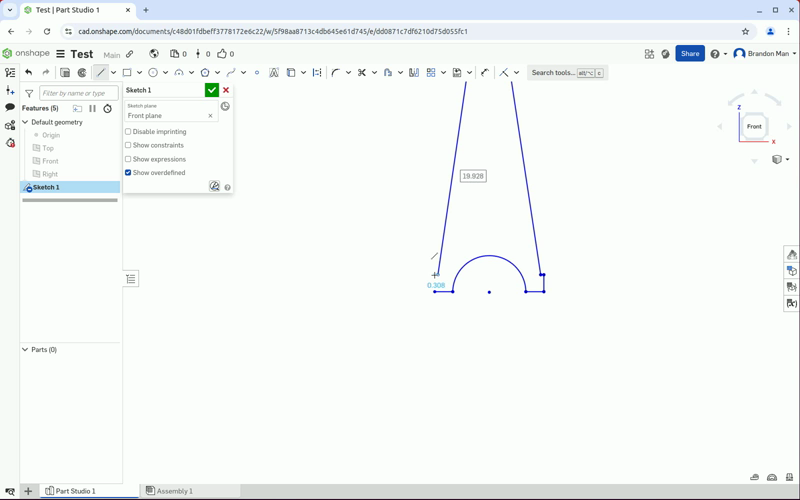
scroll(6)
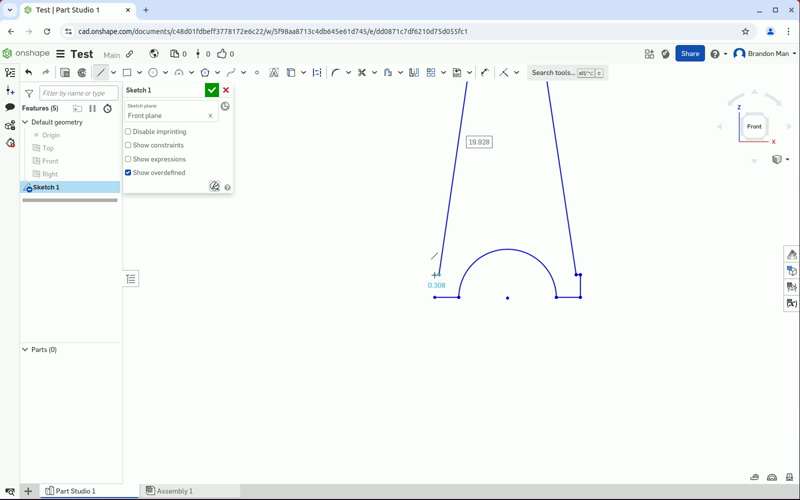
scroll(6)
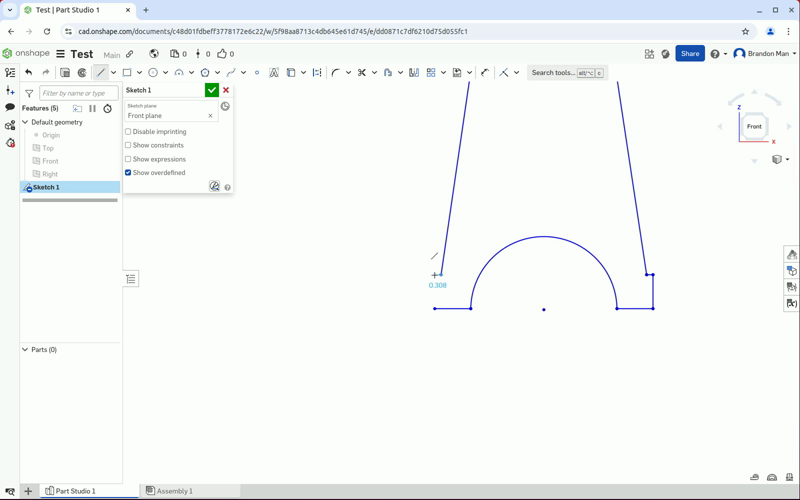
scroll(6)
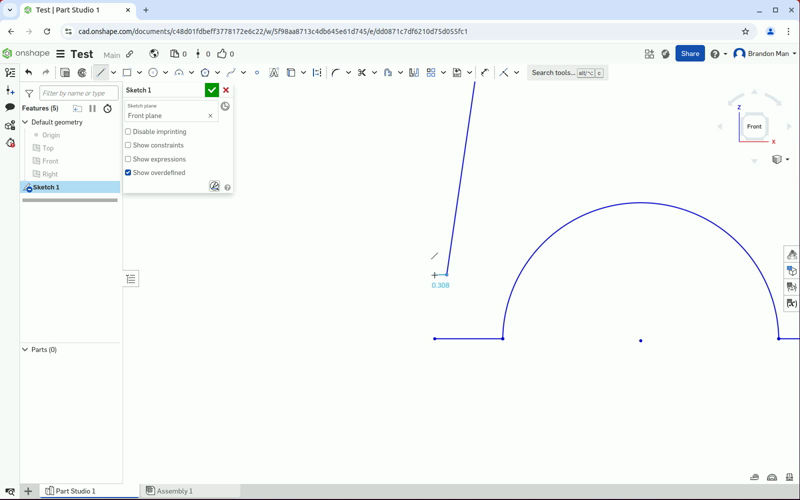
scroll(6)
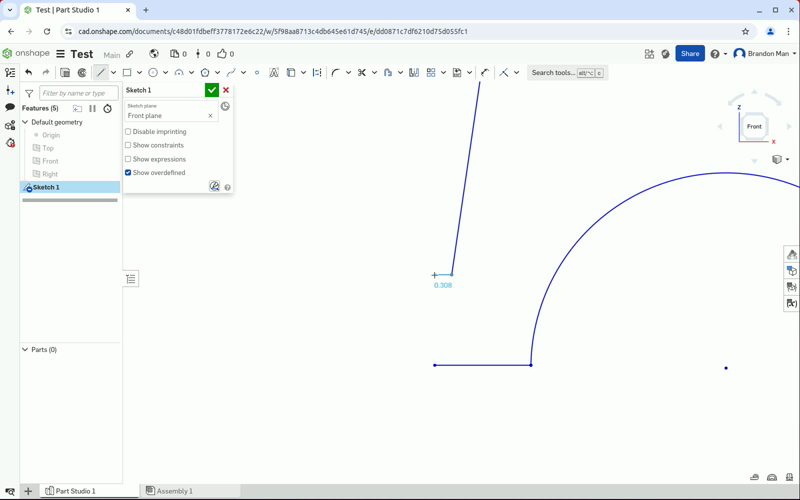
click(434, 274)
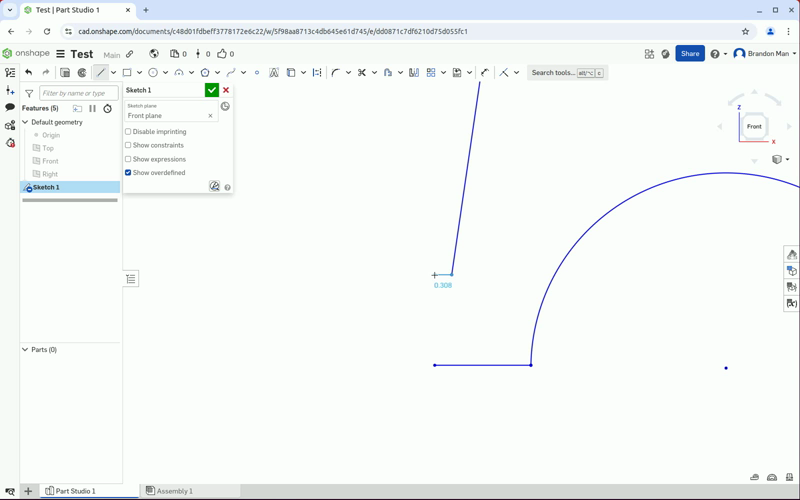
scroll(-6)
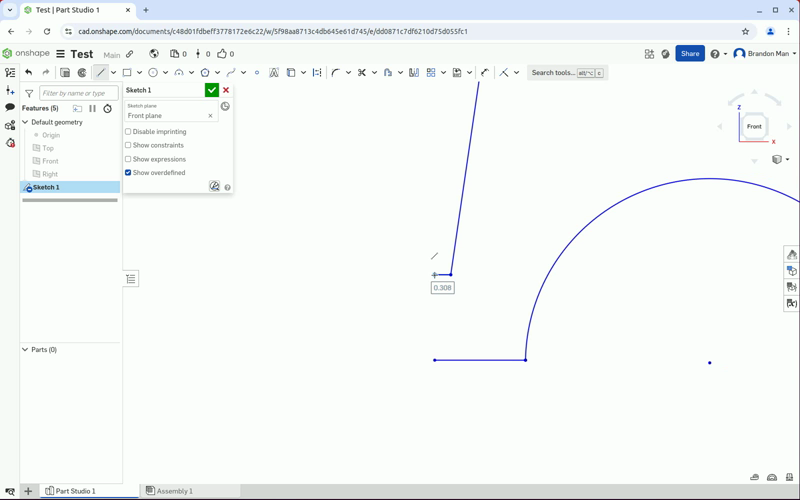
scroll(-6)
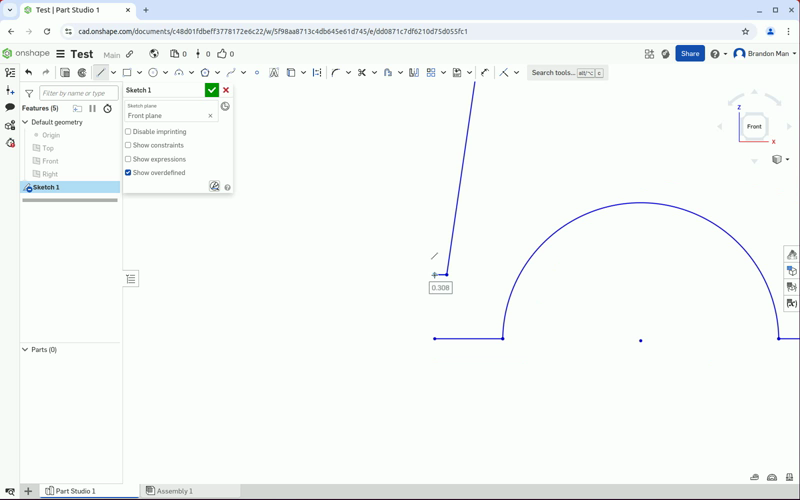
scroll(-6)
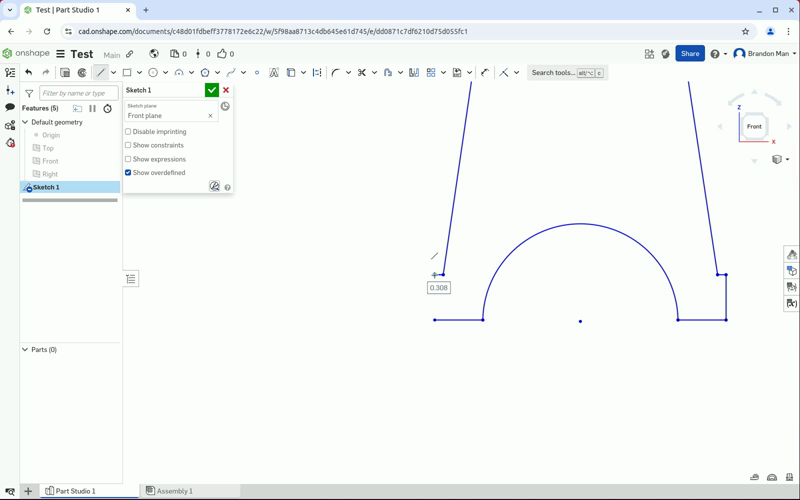
scroll(-6)
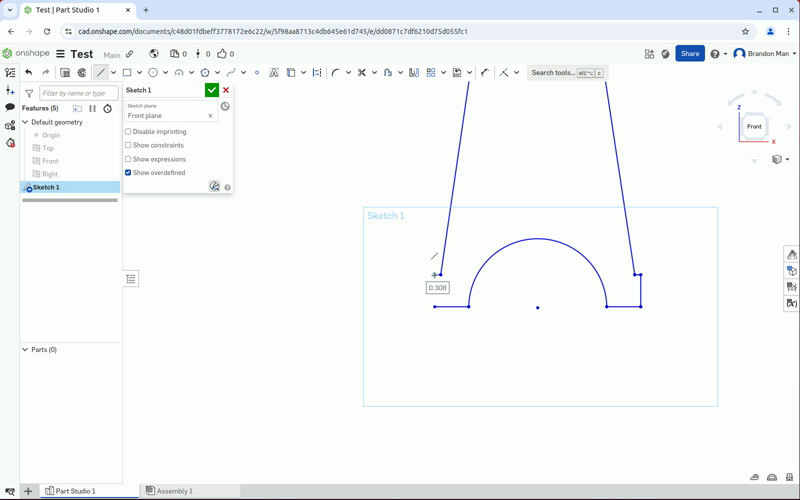
scroll(-6)
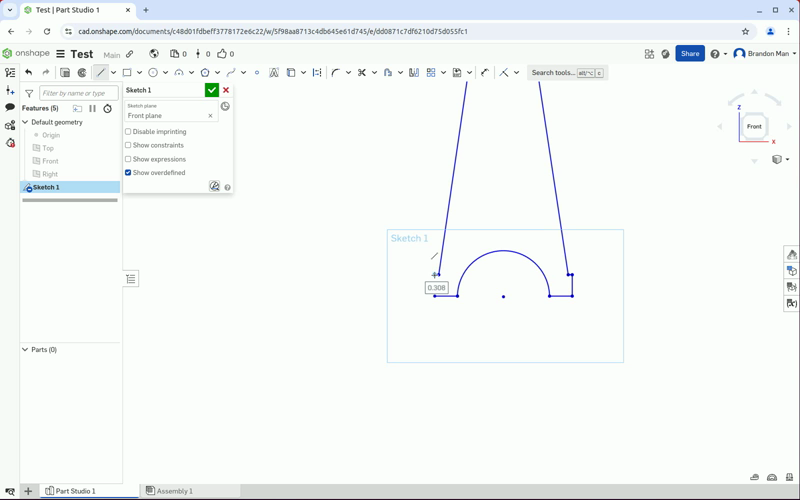
scroll(-6)
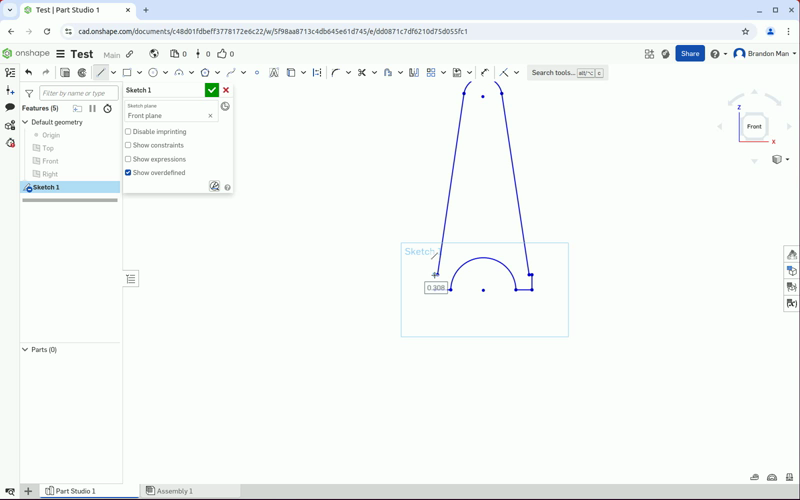
scroll(-6)
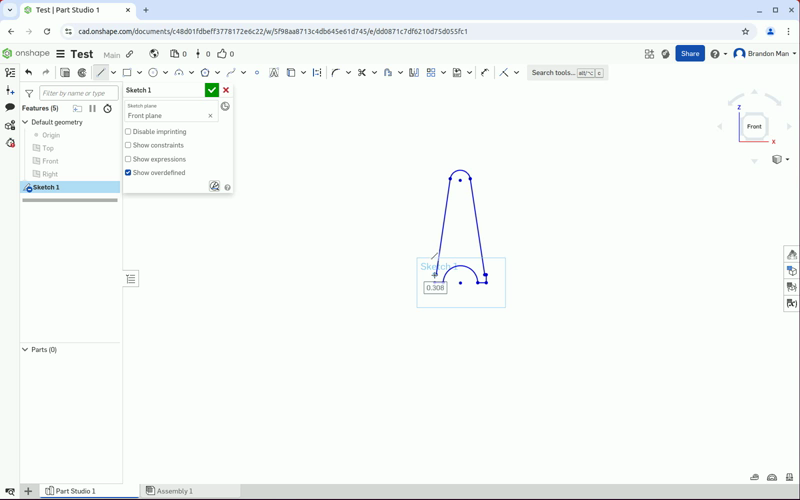
key_up(shift)
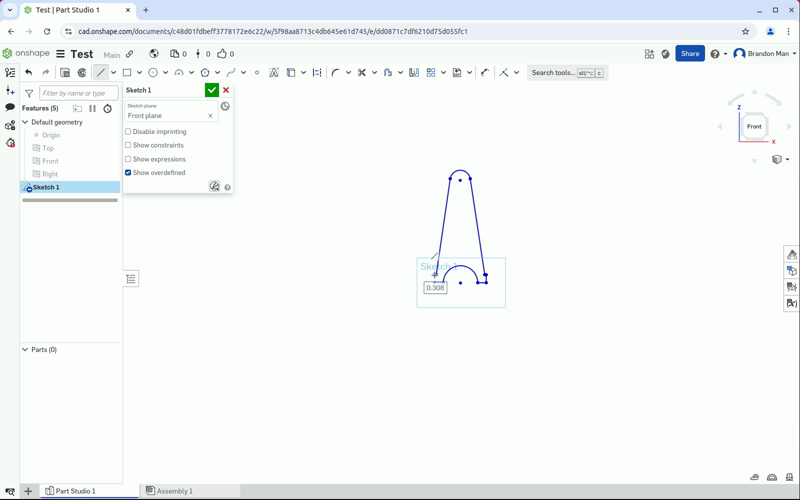
mouse_move(464, 274)
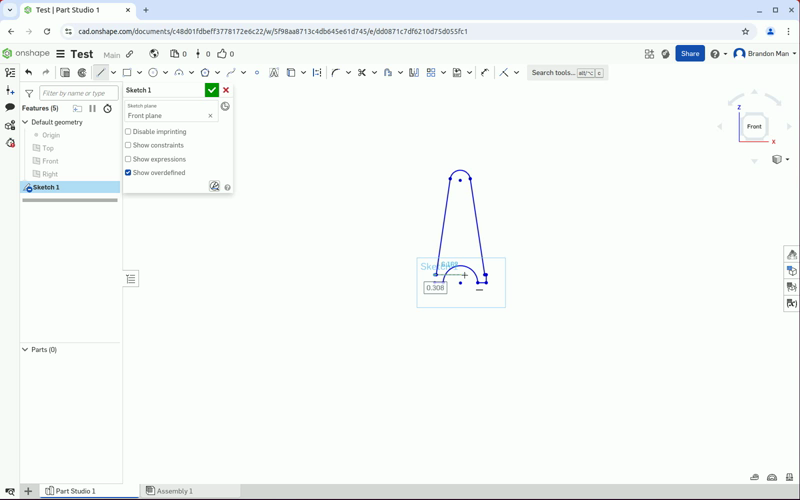
key_down(shift)
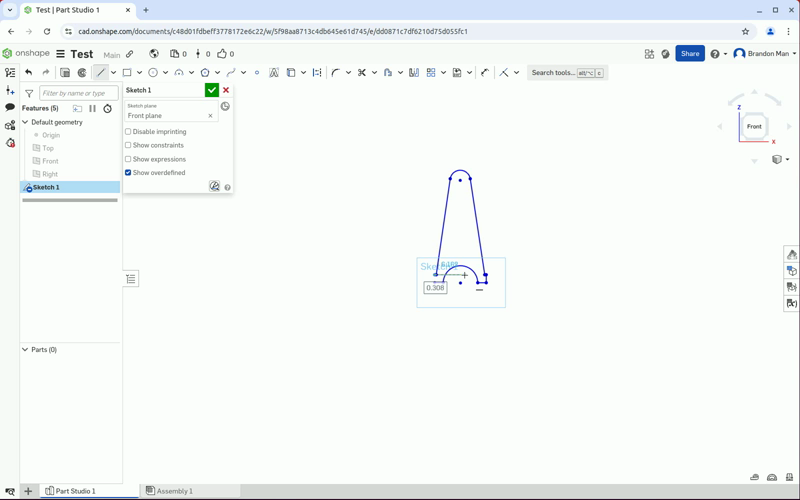
mouse_move(434, 282)
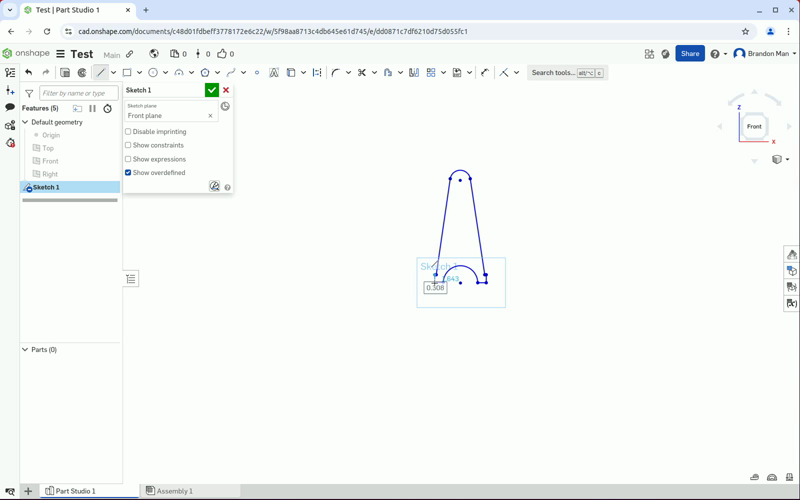
key_up(shift)
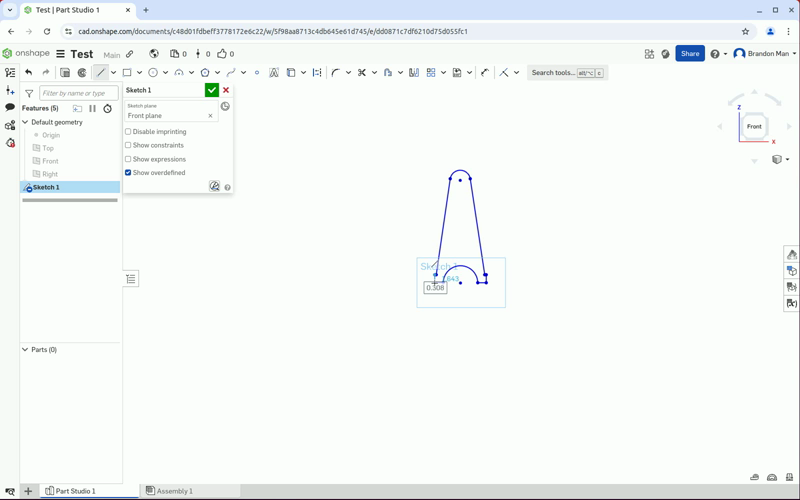
click(434, 282)
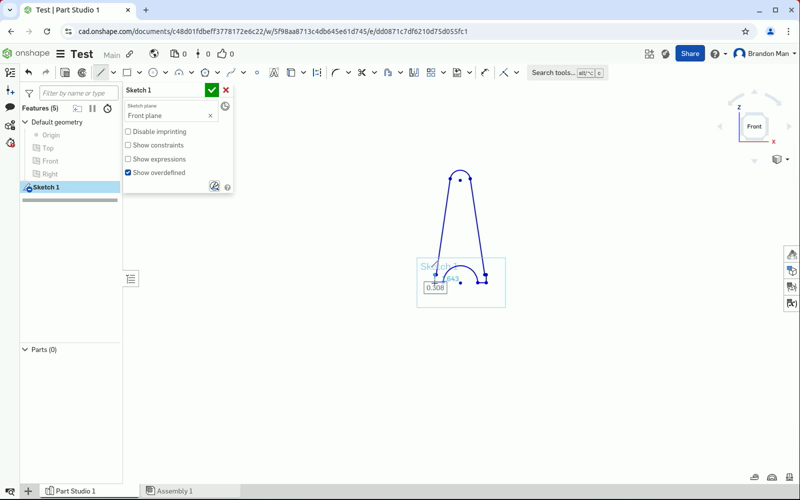
key(esc)
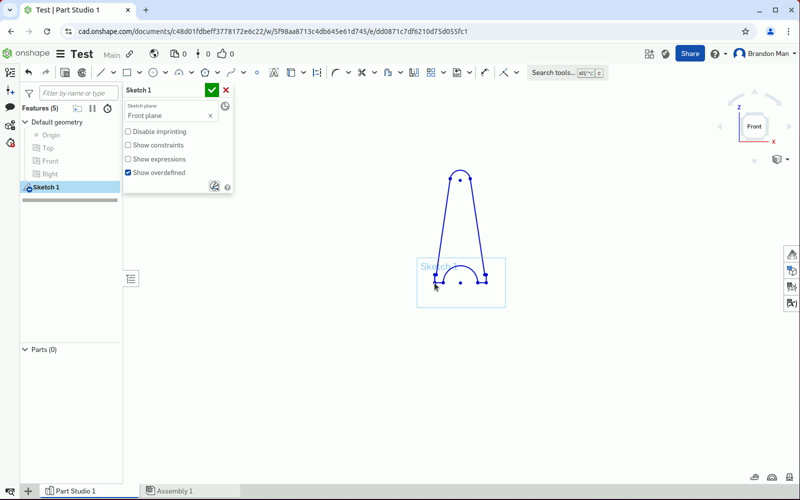
key(c)
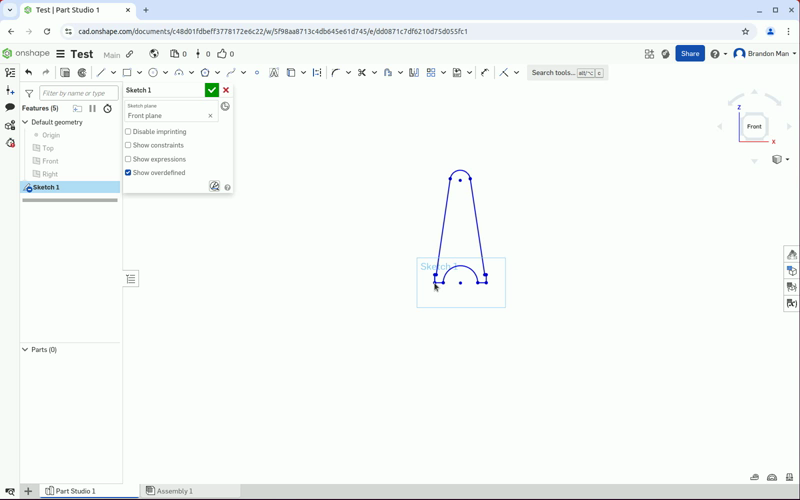
key_down(shift)
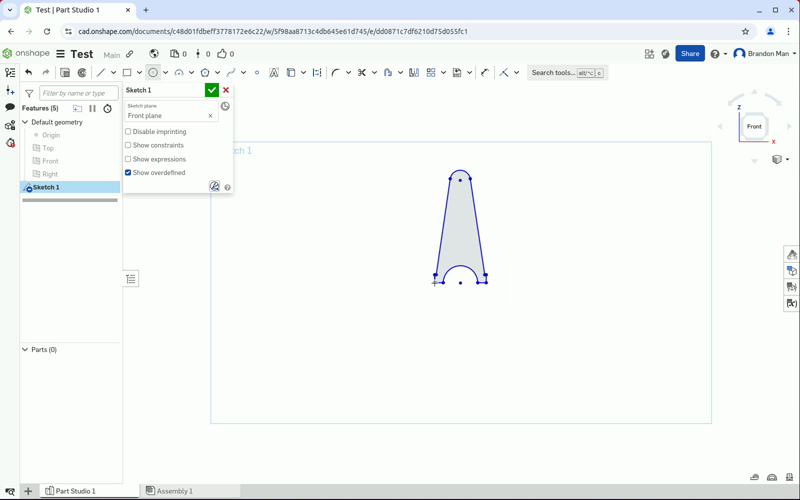
mouse_move(461, 181)
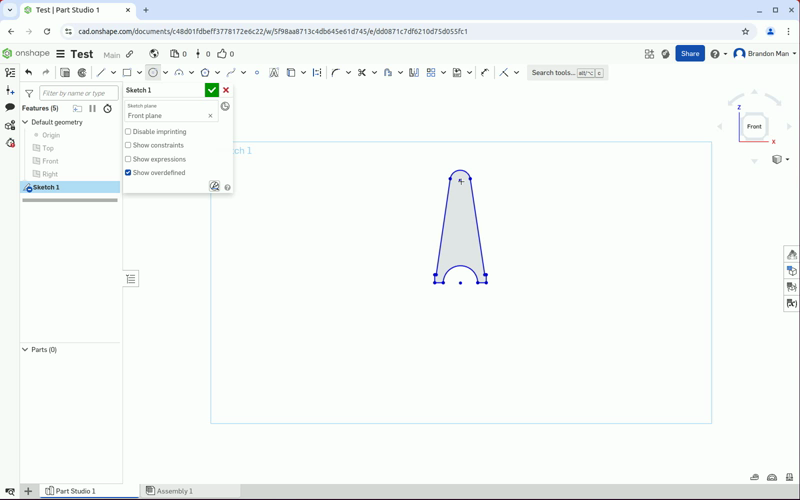
scroll(6)
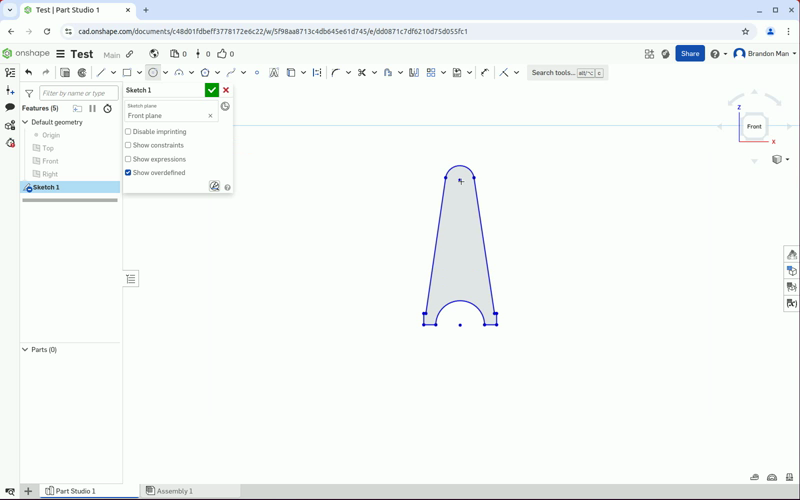
scroll(6)
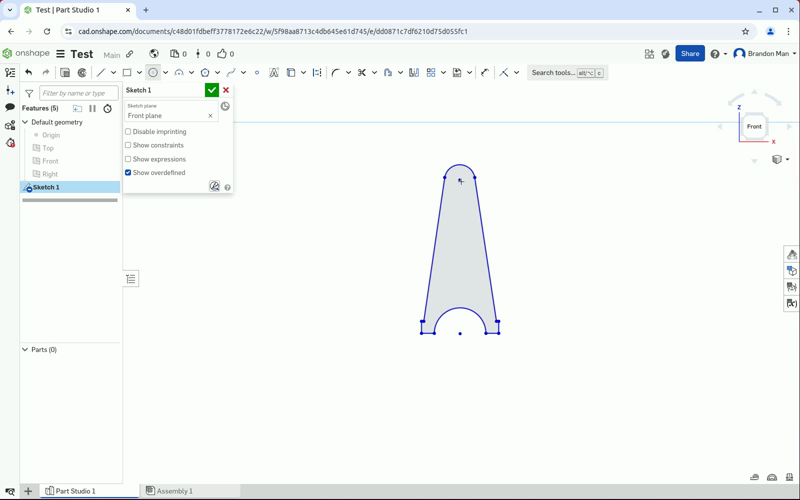
scroll(6)
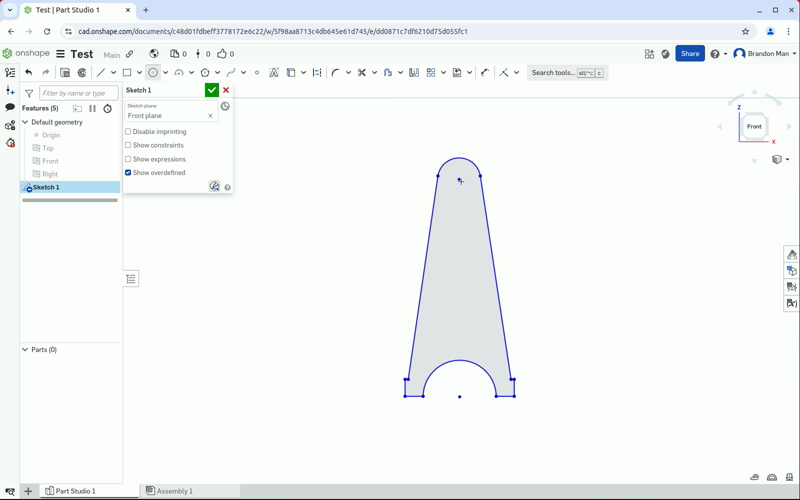
scroll(6)
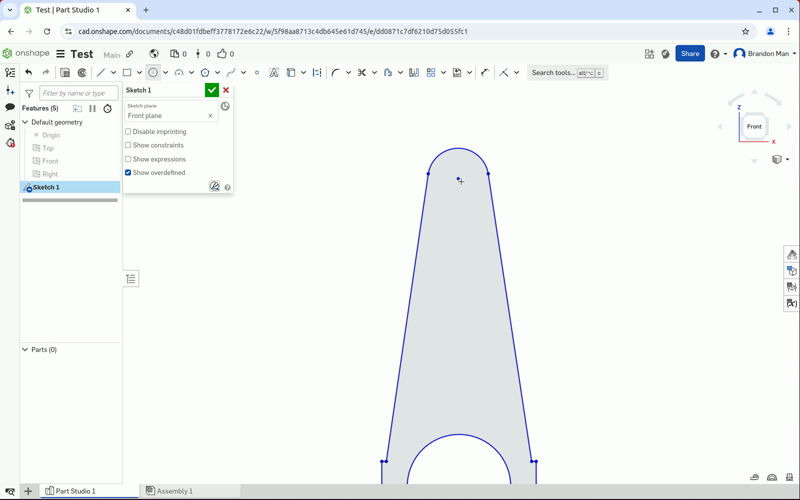
scroll(6)
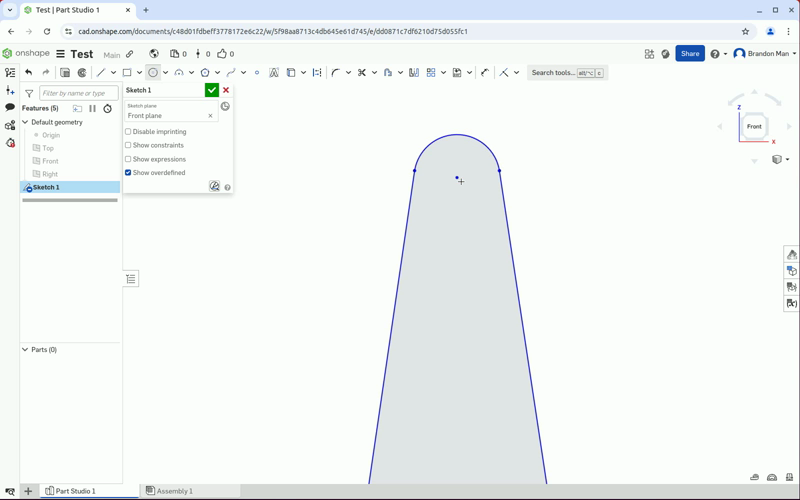
scroll(6)
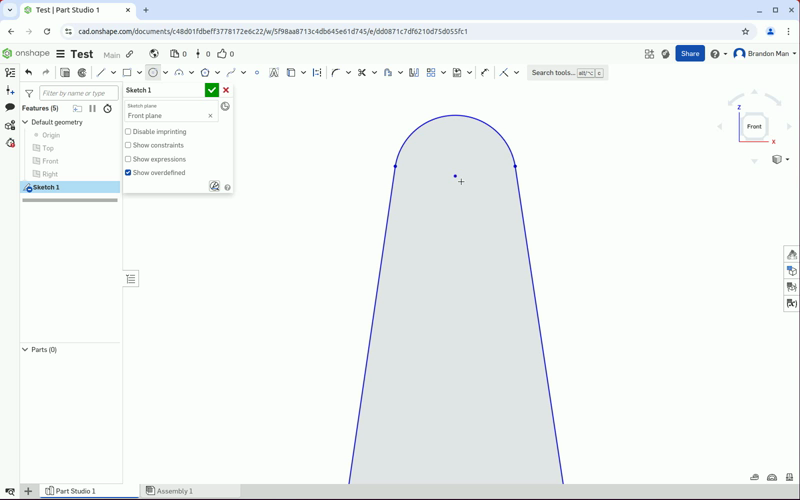
scroll(6)
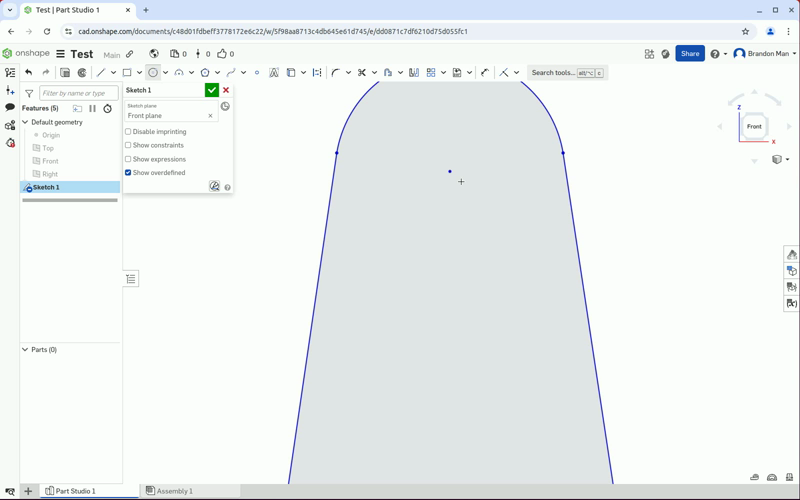
click(461, 181)
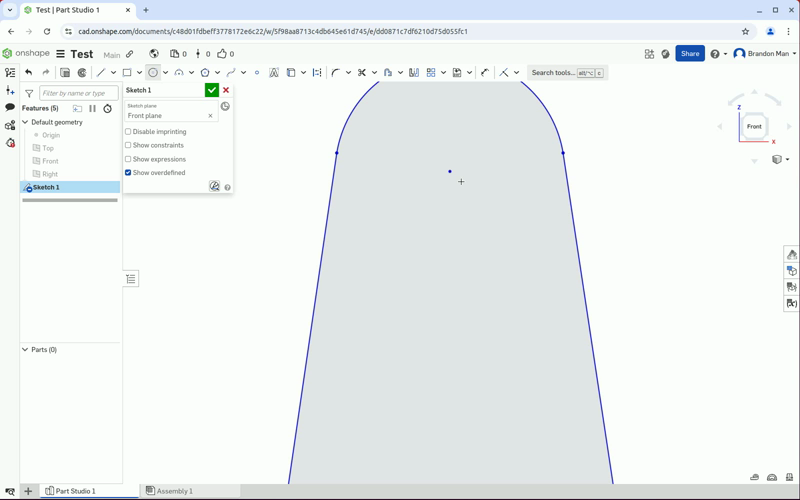
scroll(-6)
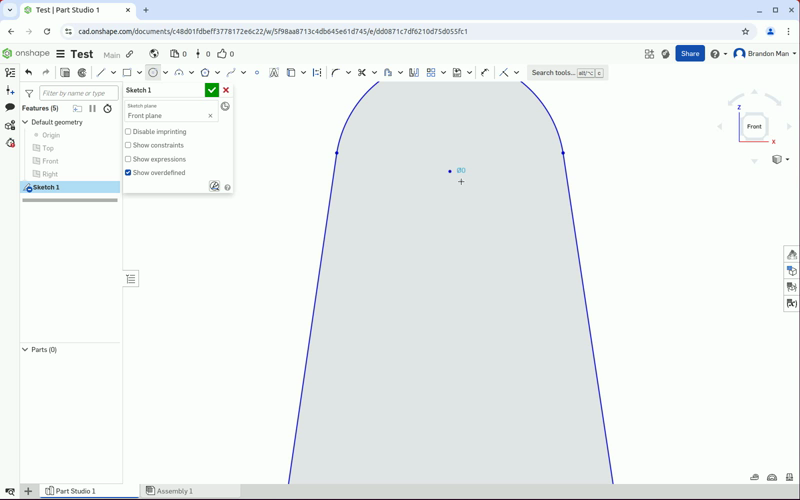
scroll(-6)
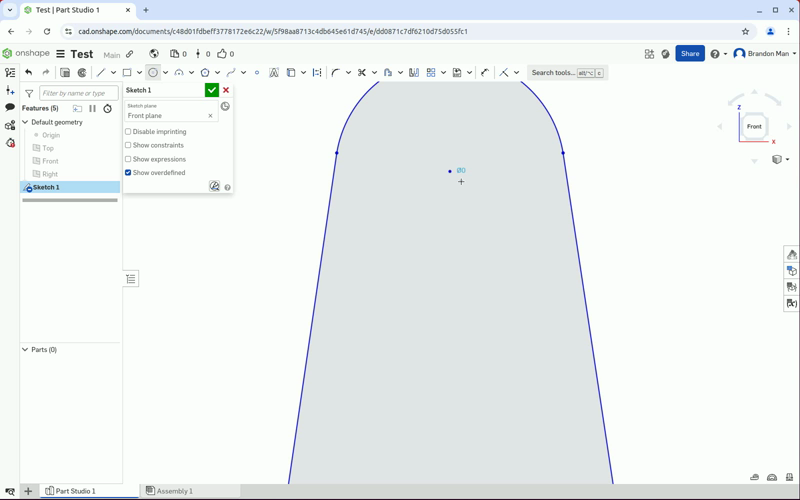
scroll(-6)
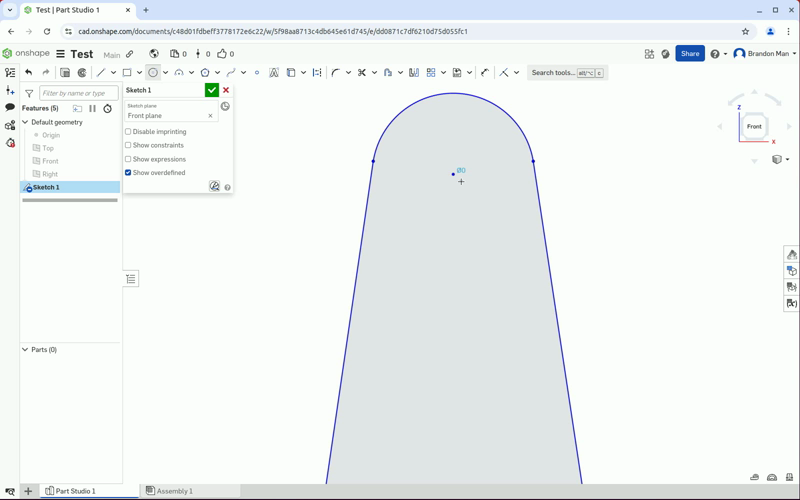
scroll(-6)
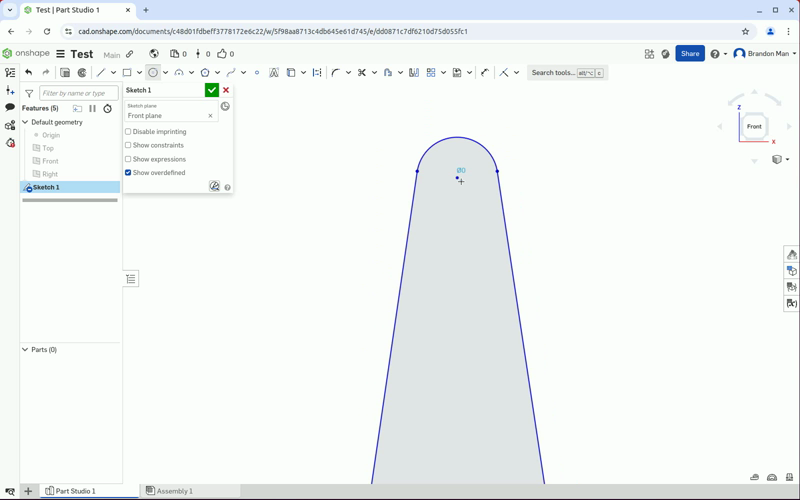
scroll(-6)
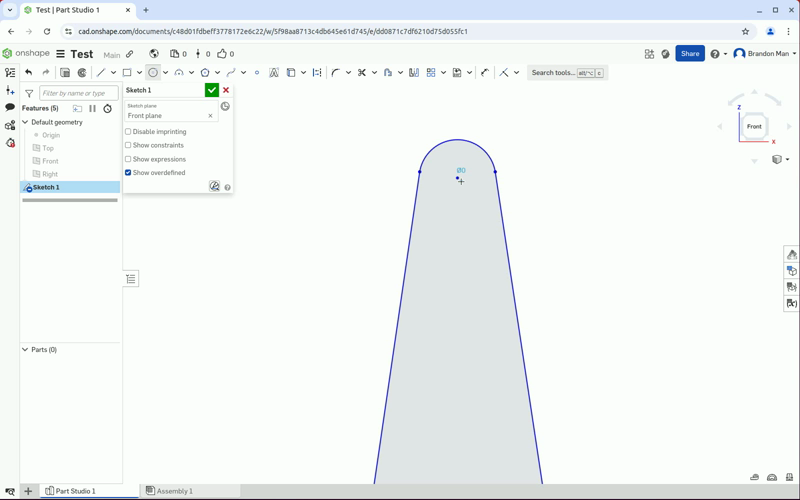
scroll(-6)
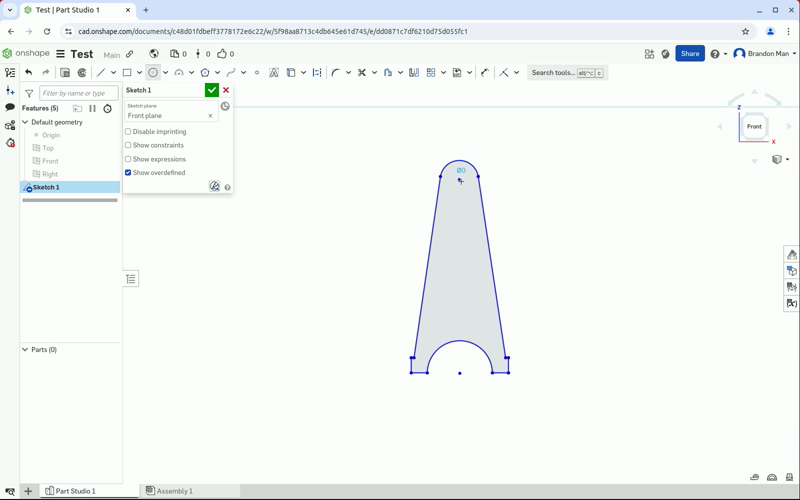
scroll(-6)
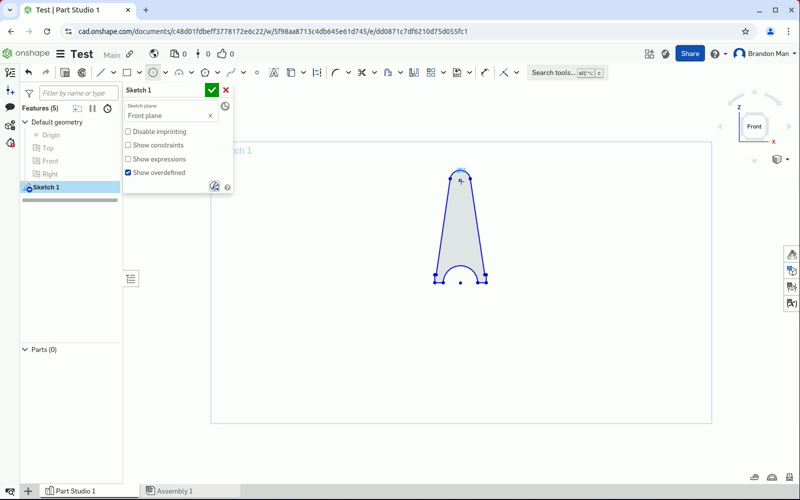
key_up(shift)
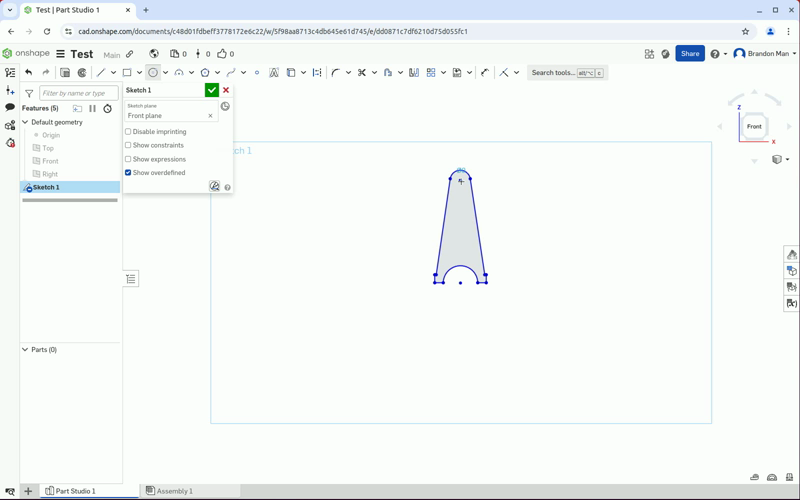
mouse_move(468, 181)
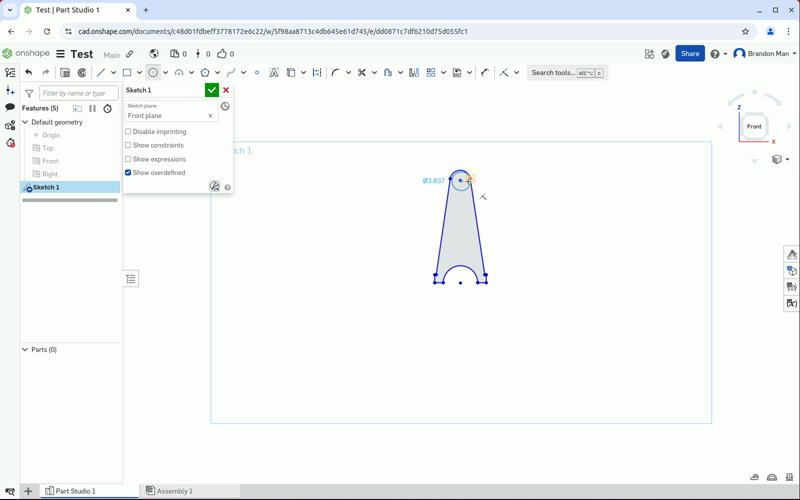
scroll(6)
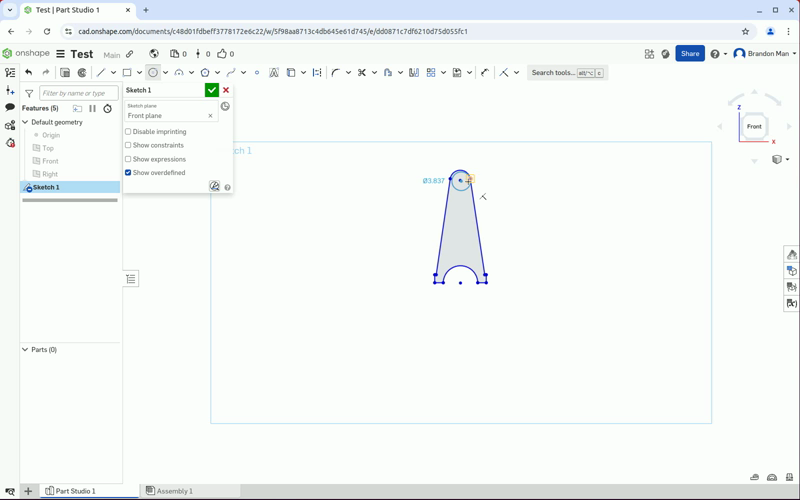
scroll(6)
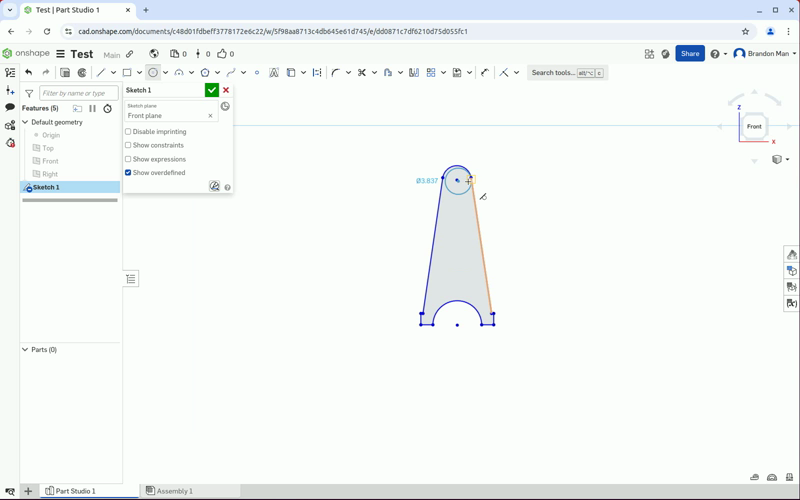
scroll(6)
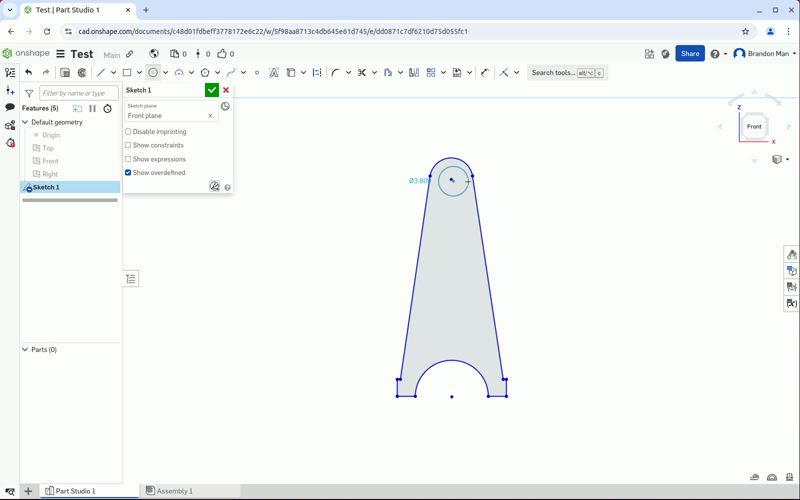
scroll(6)
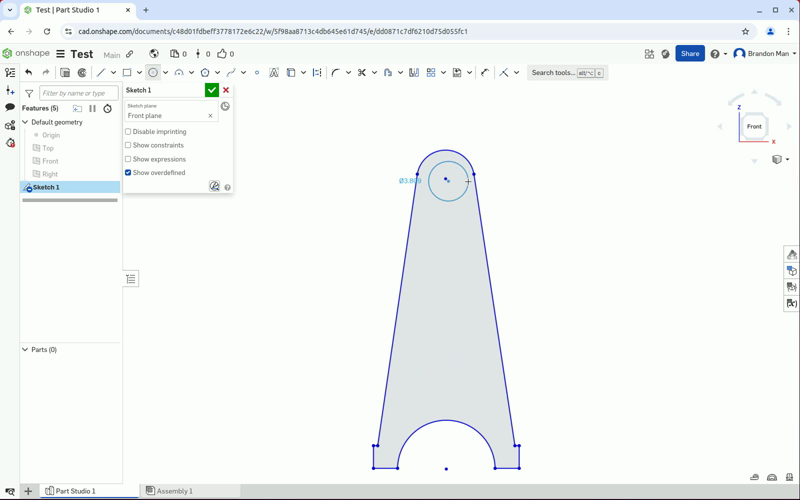
scroll(6)
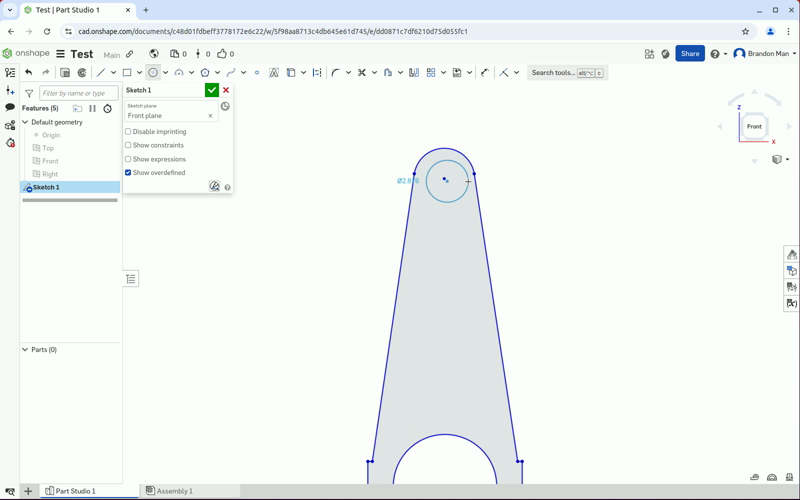
scroll(6)
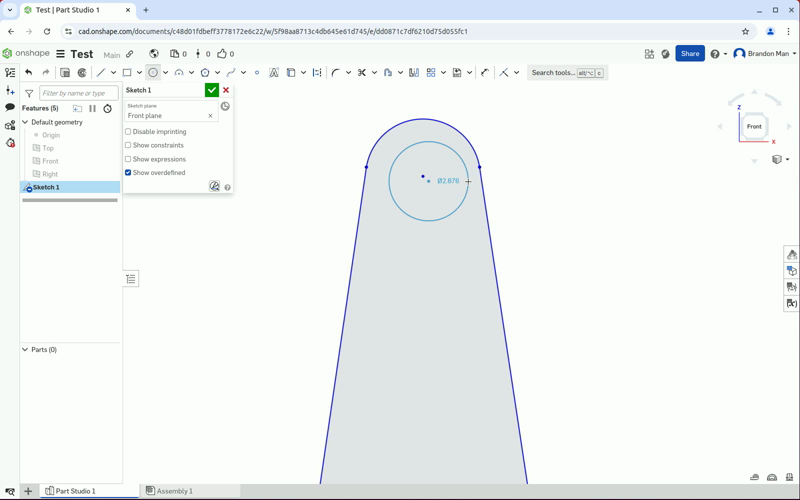
scroll(6)
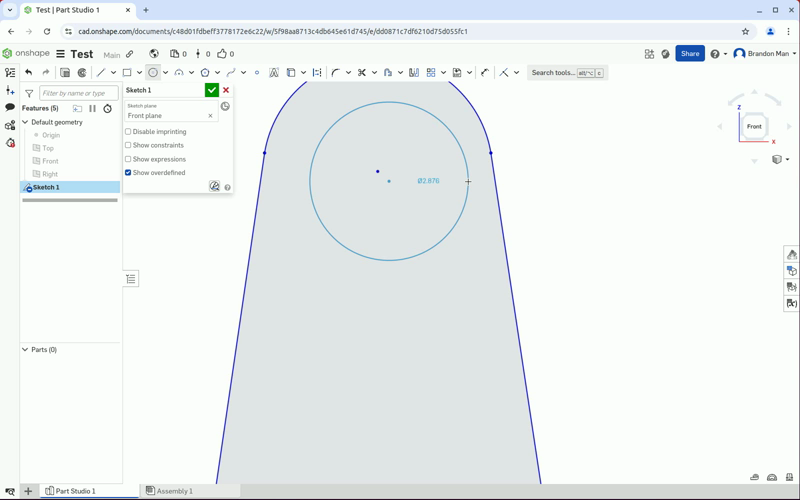
click(468, 181)
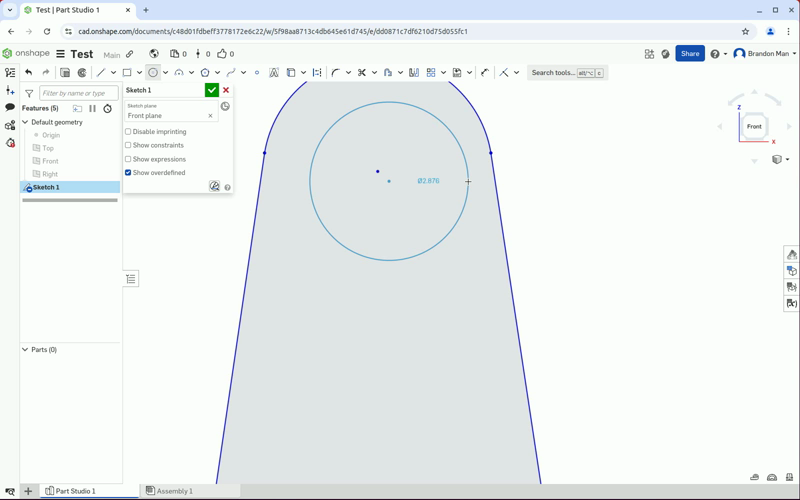
scroll(-6)
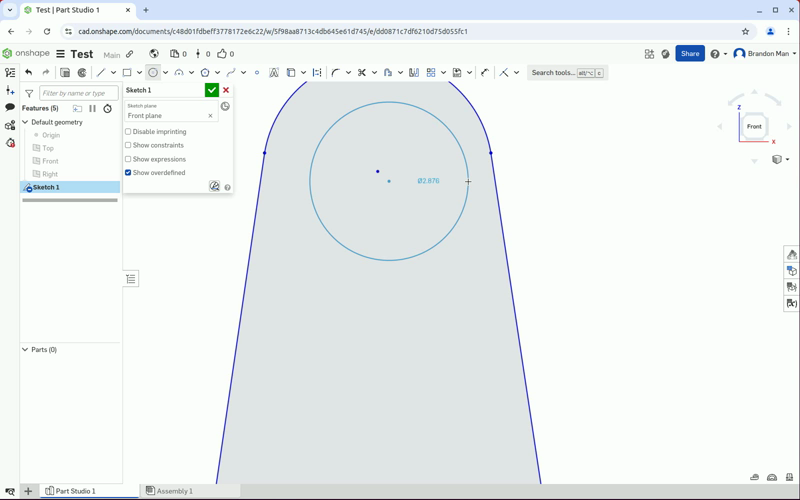
scroll(-6)
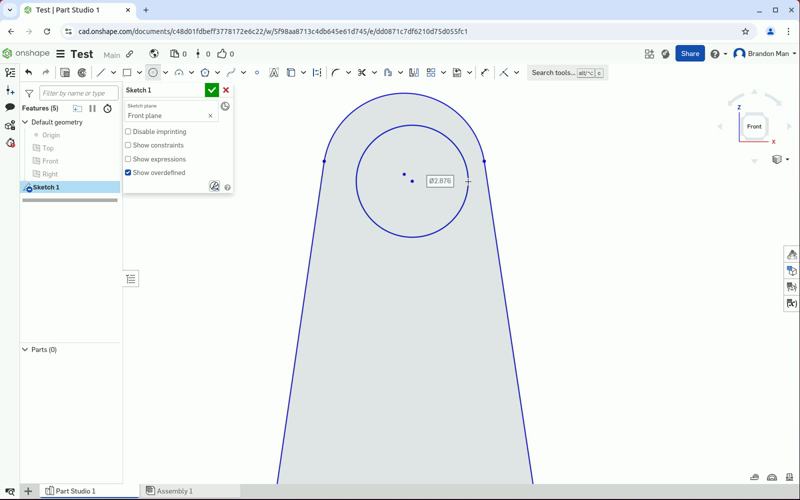
scroll(-6)
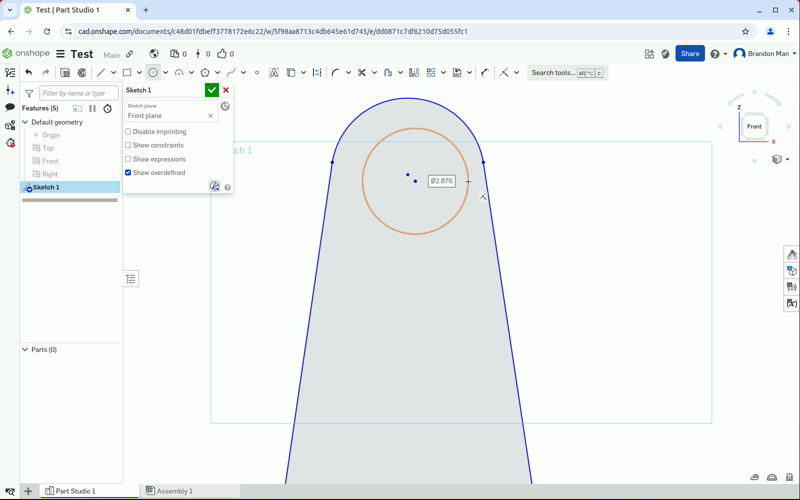
scroll(-6)
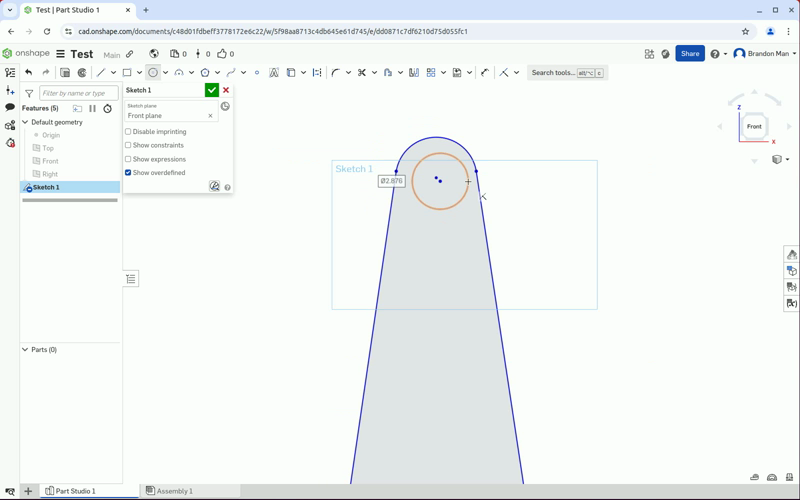
scroll(-6)
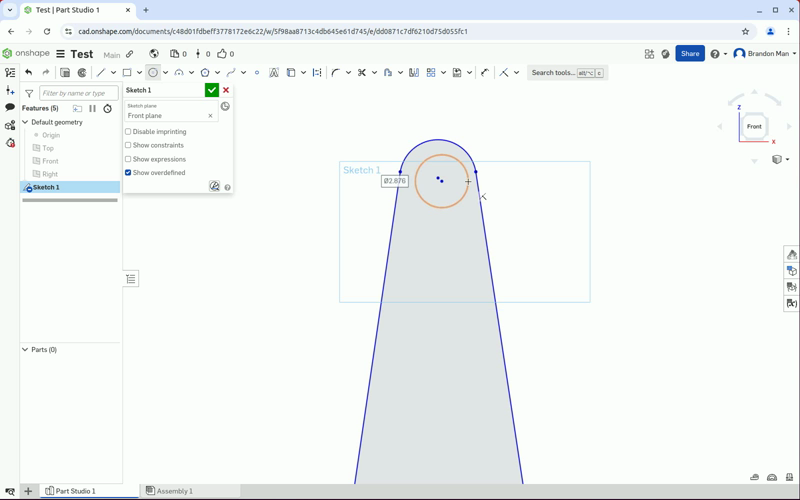
scroll(-6)
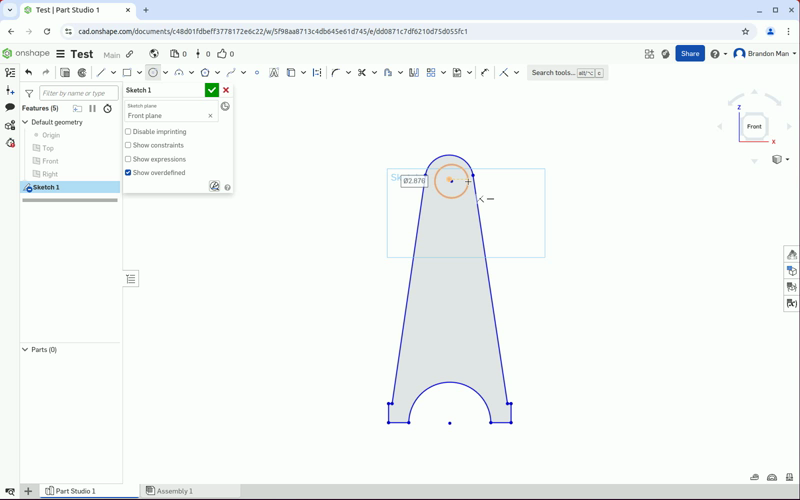
scroll(-6)
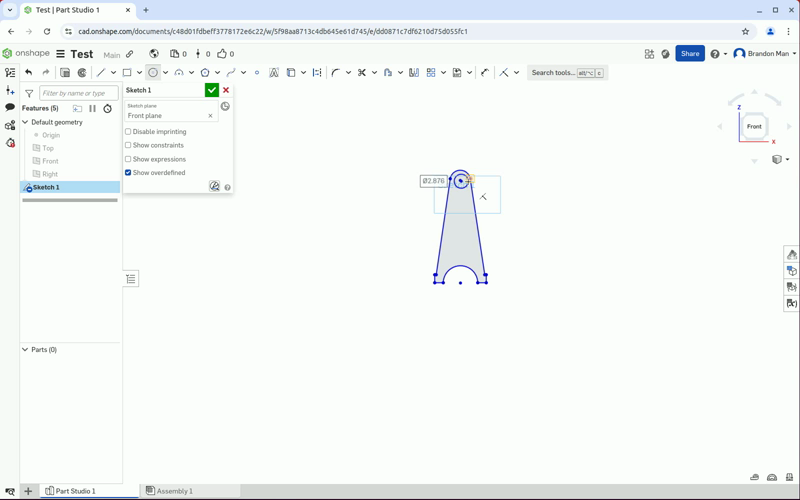
key(esc)
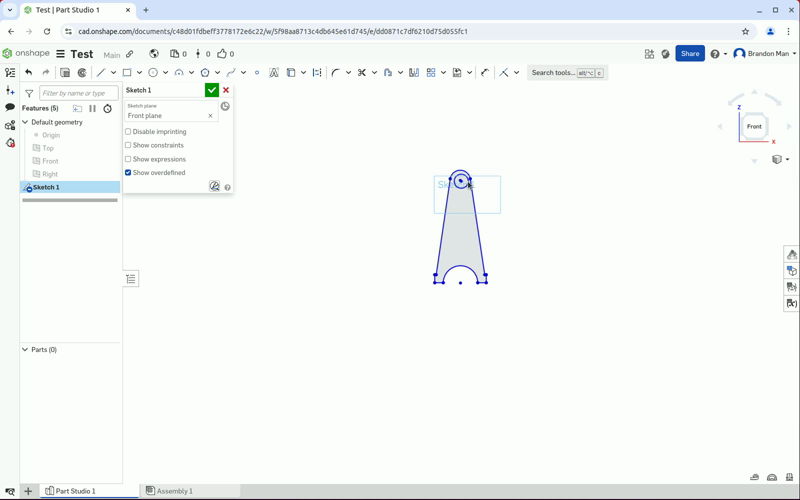
mouse_move(475, 259)
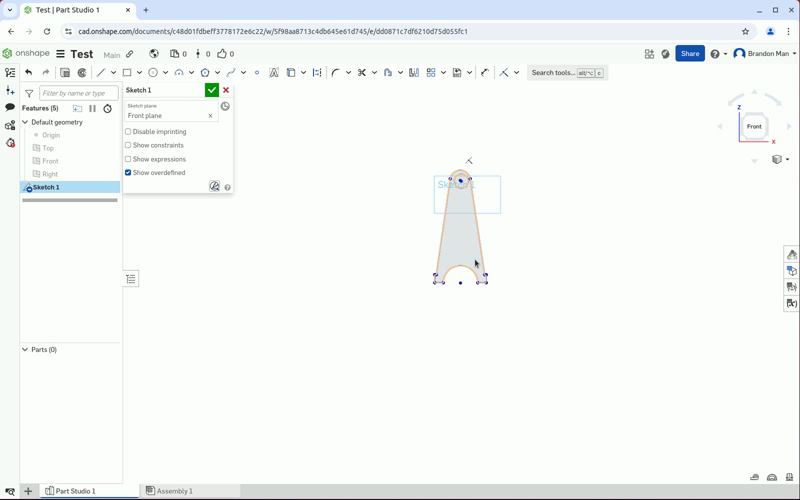
click(475, 259)
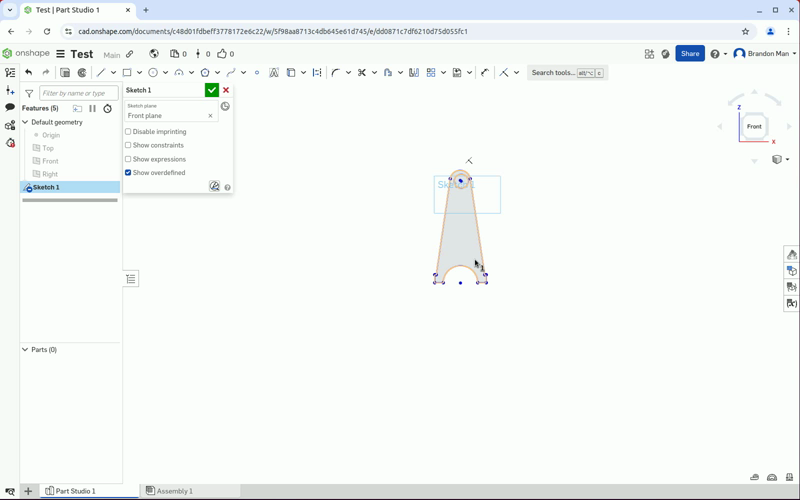
mouse_move(73, 352)
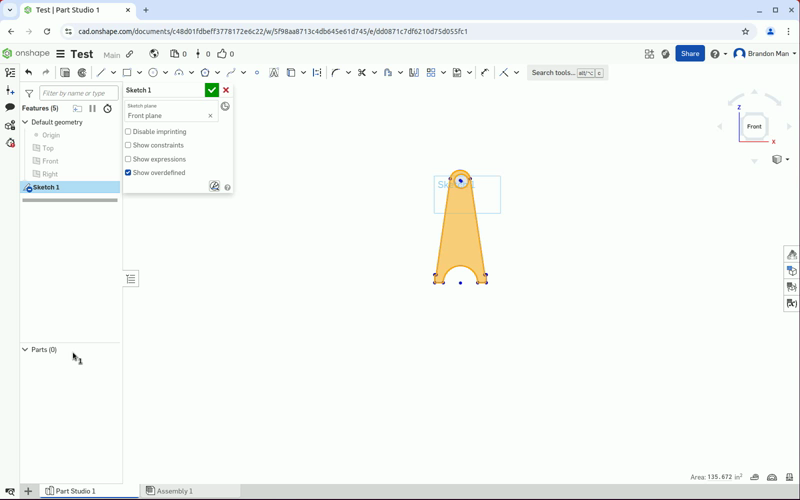
key(shift+y)
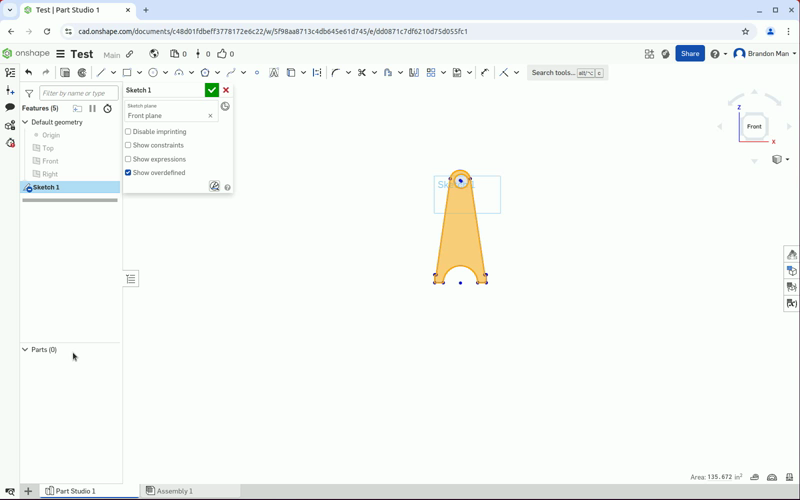
key(shift+e)
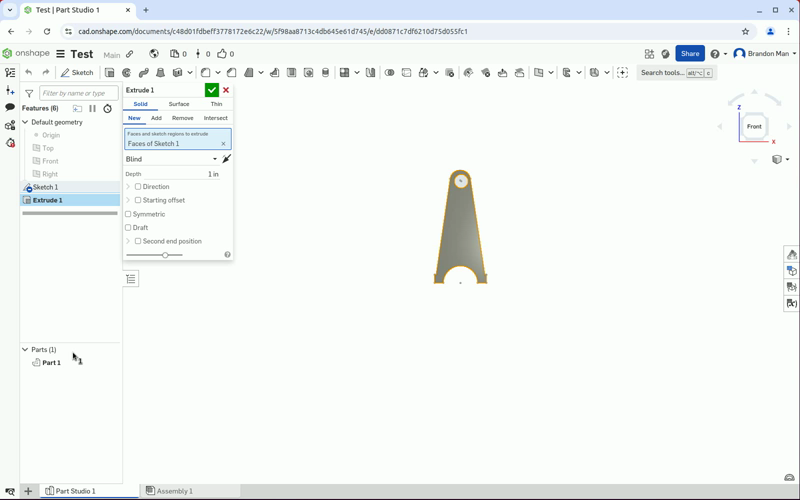
mouse_move(143, 106)
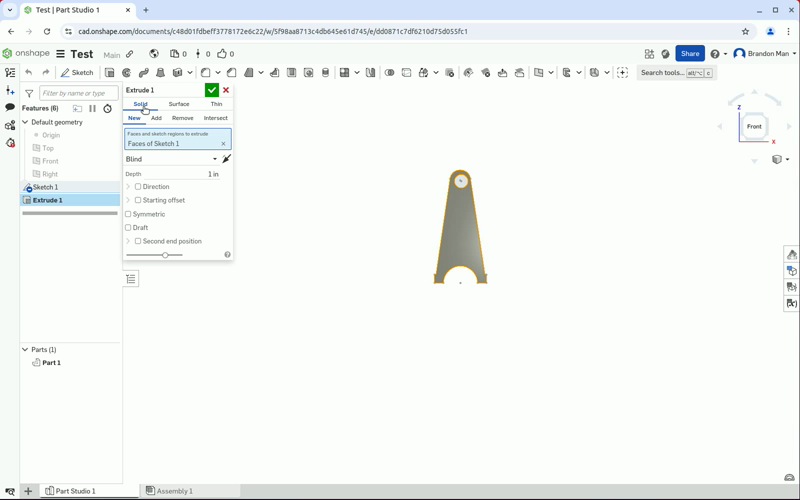
click(143, 106)
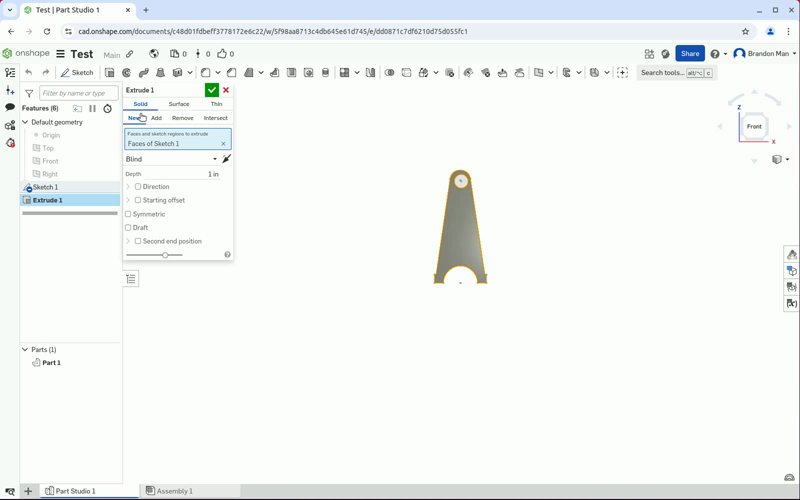
mouse_move(137, 120)
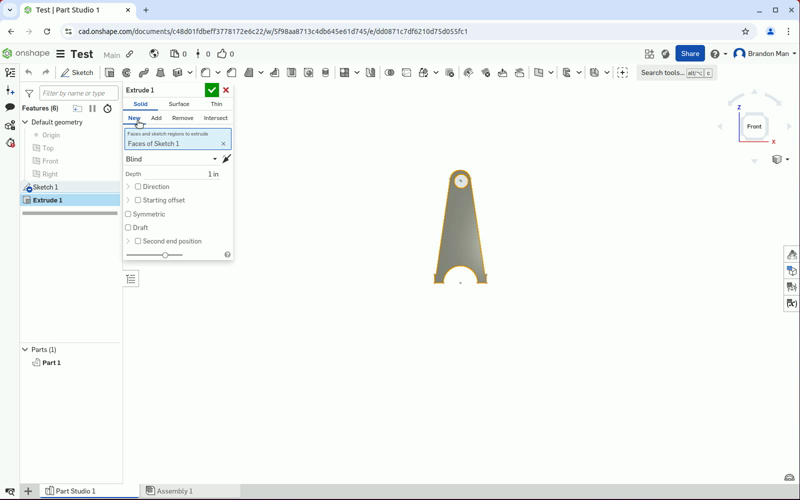
click(137, 120)
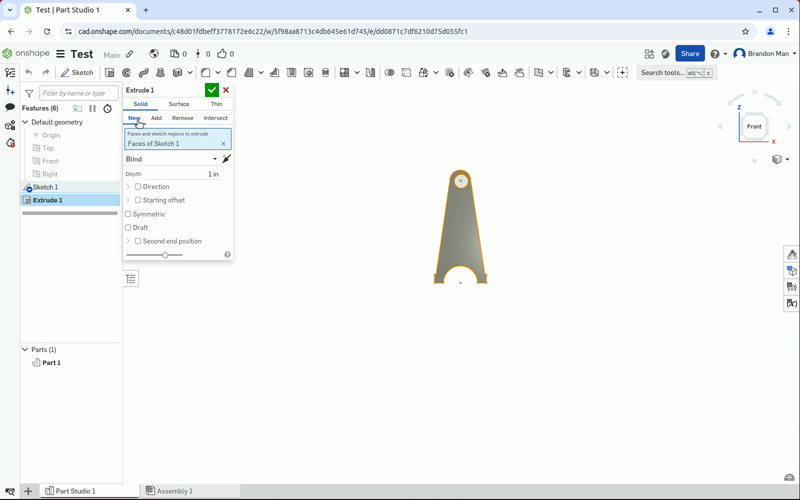
key(tab, 4)
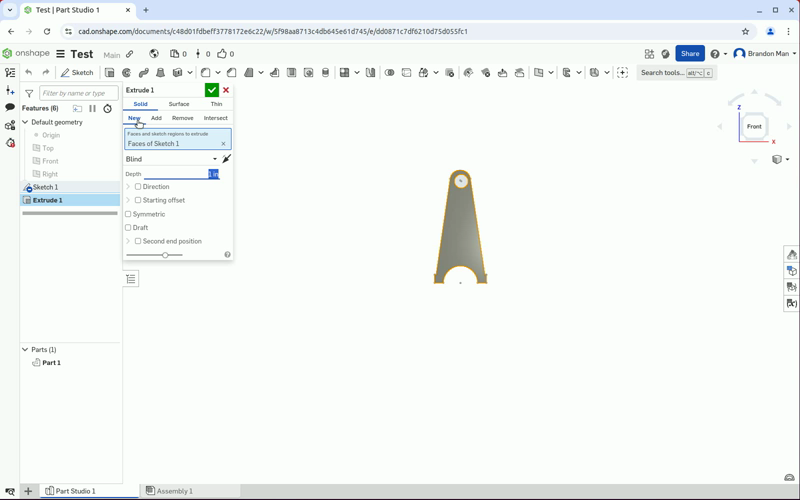
text(2.408)
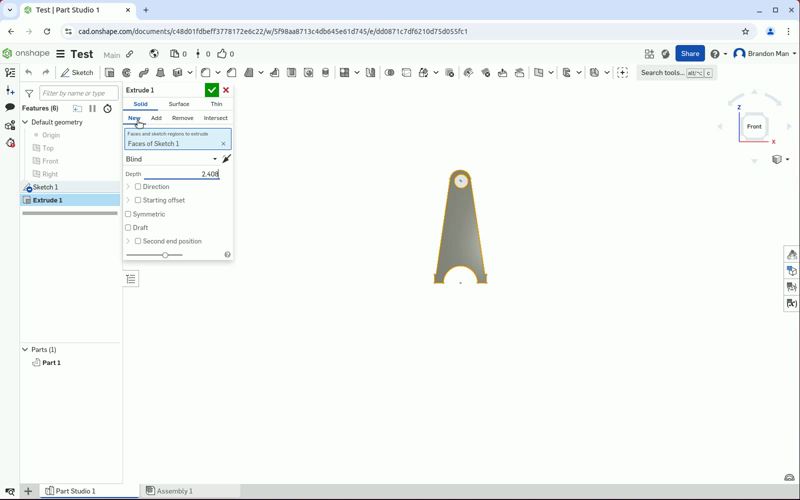
key(tab, 3)
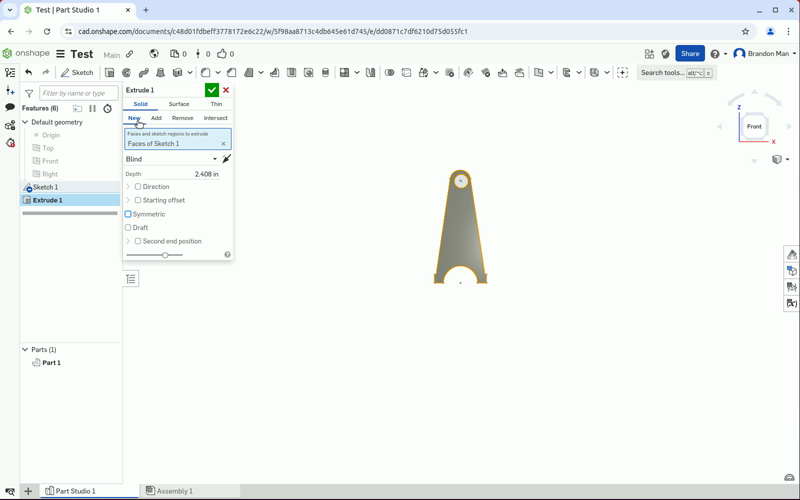
key(space)
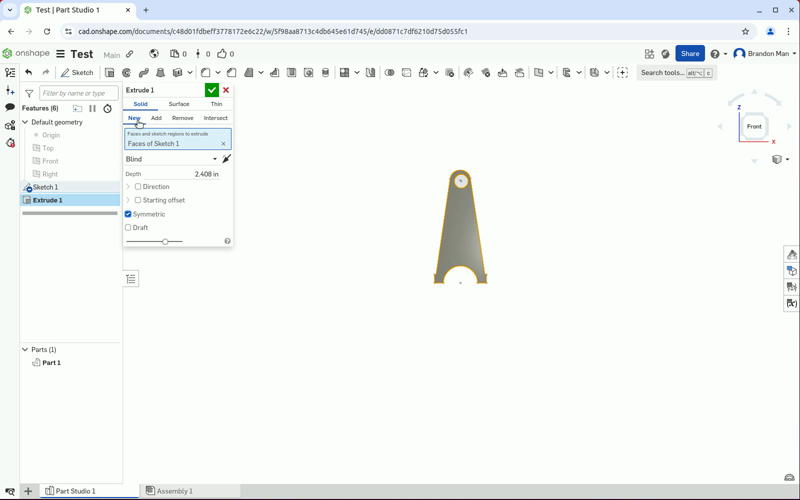
key(enter)
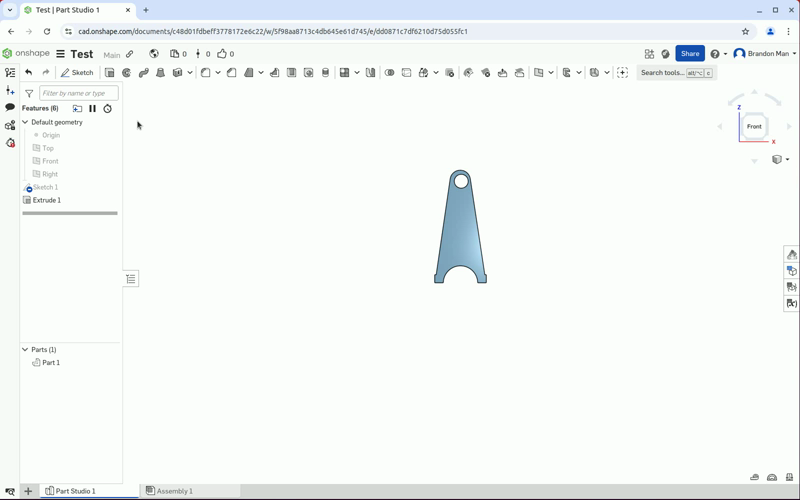
key(shift+h)
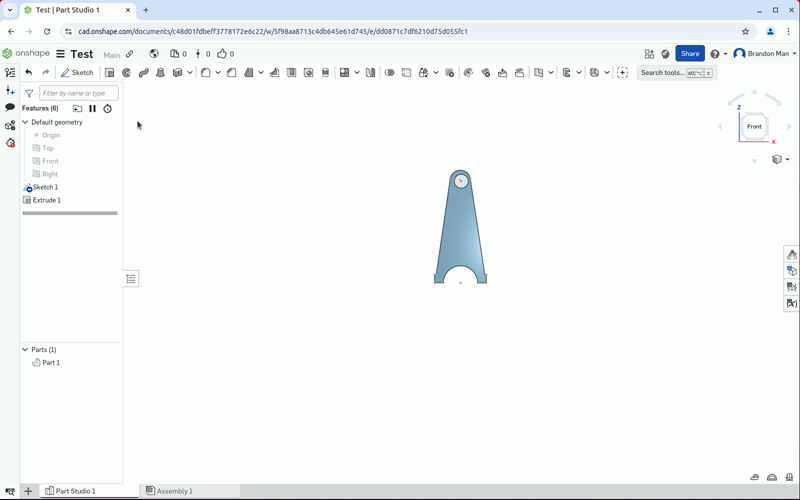
key(shift+h)
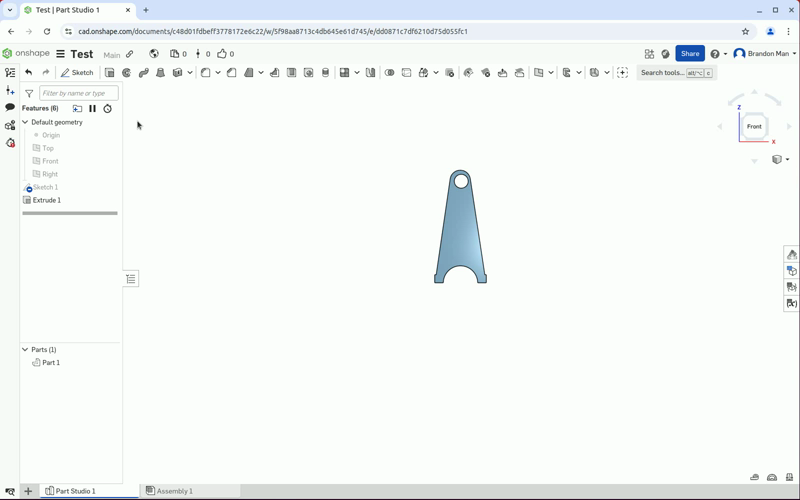
mouse_move(73, 189)
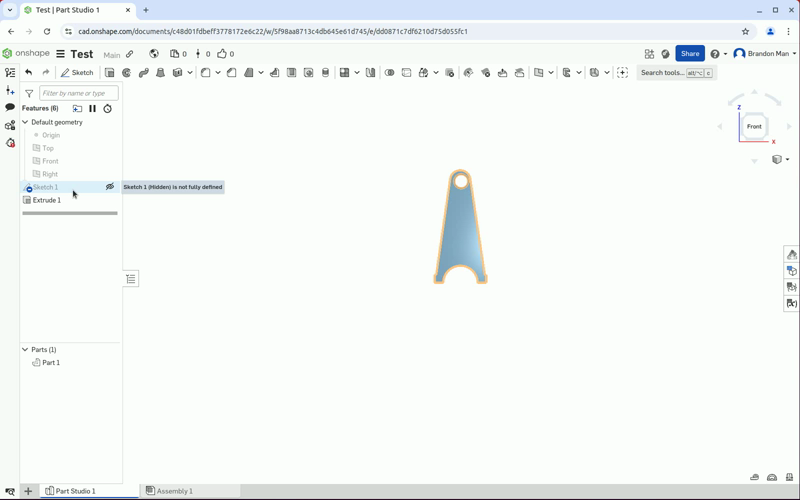
click(73, 189)
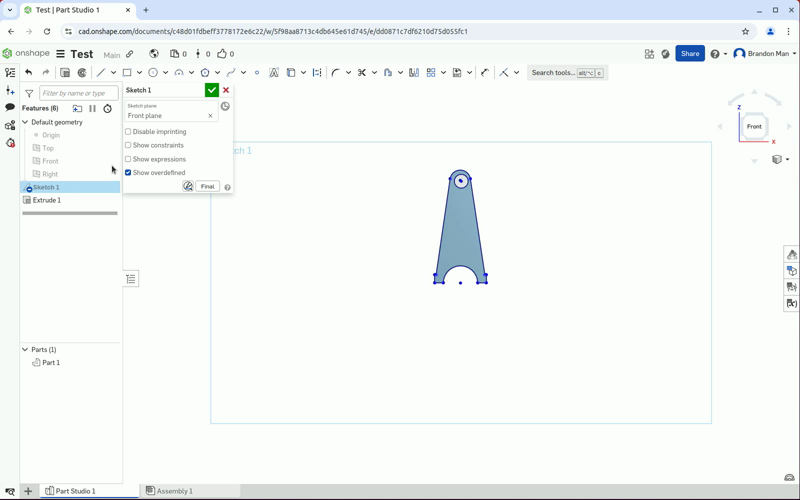
mouse_move(229, 92)
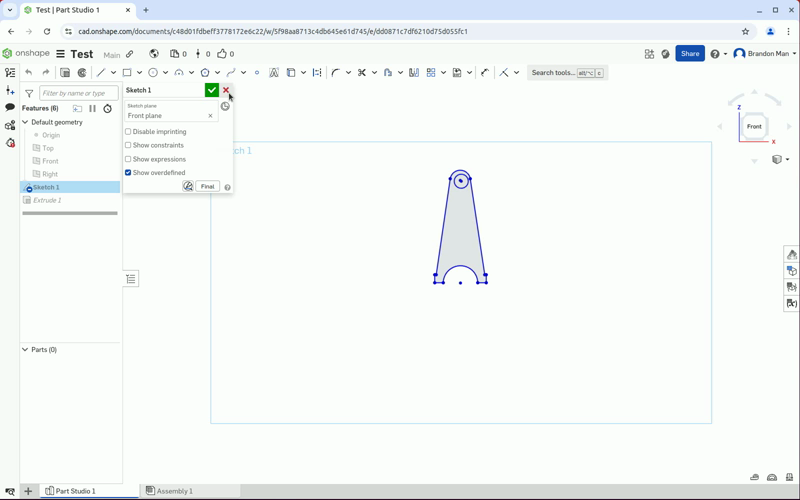
click(229, 92)
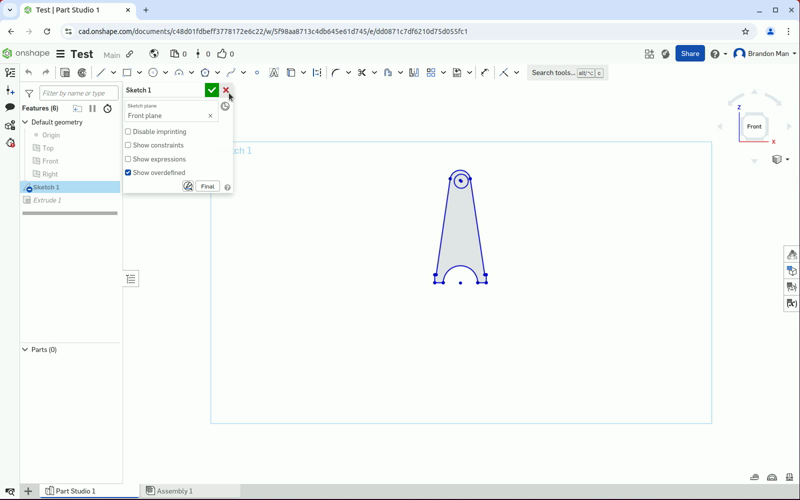
key(shift+s)
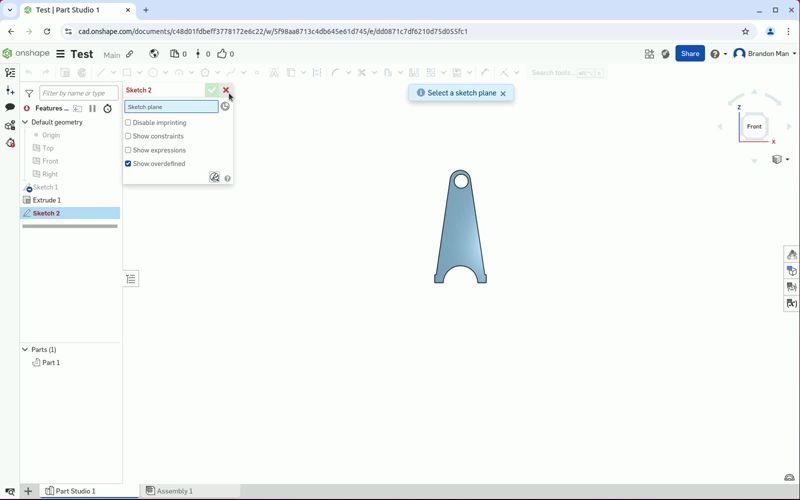
mouse_move(73, 163)
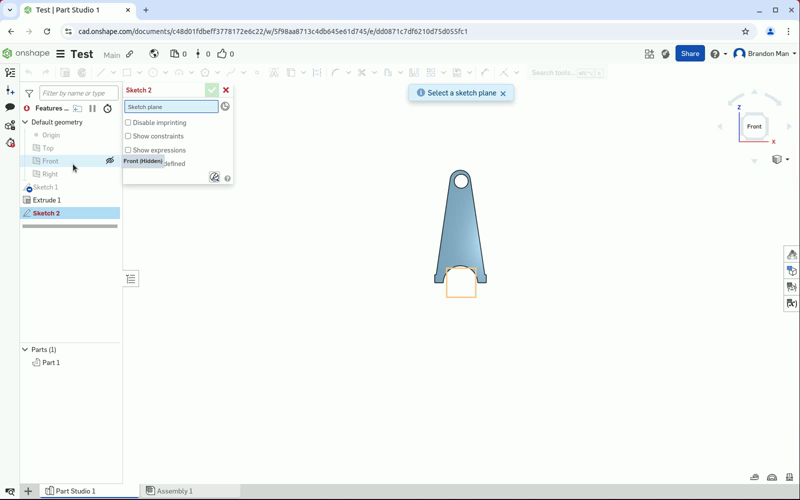
click(73, 163)
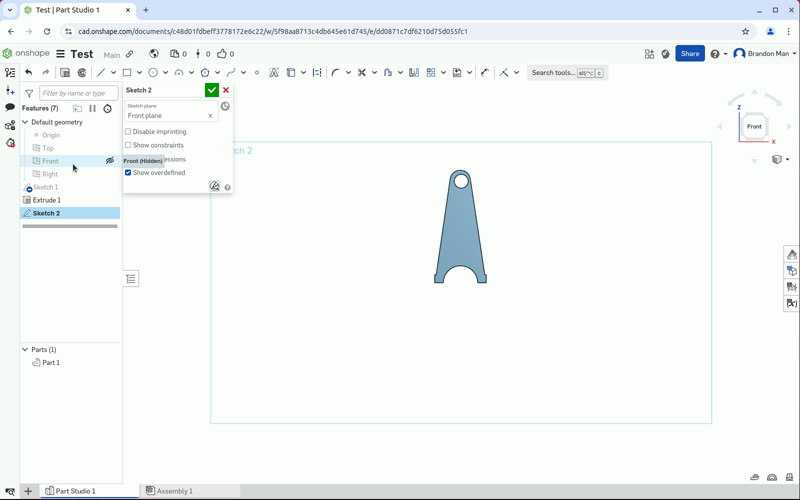
mouse_move(73, 352)
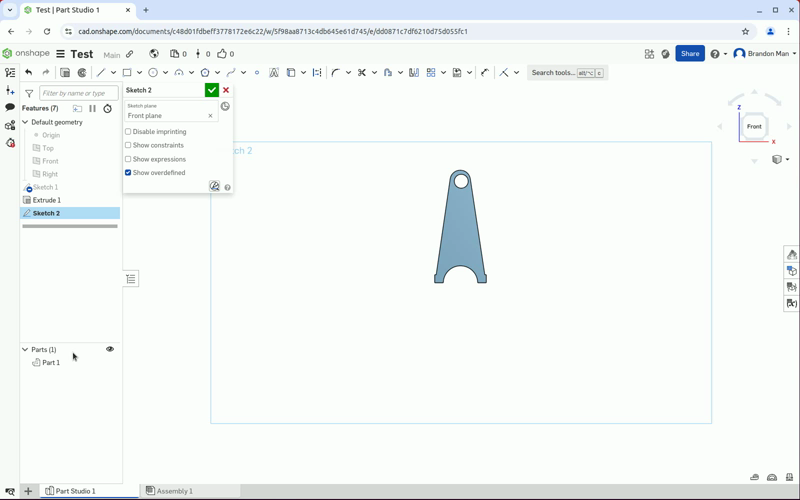
key(y)
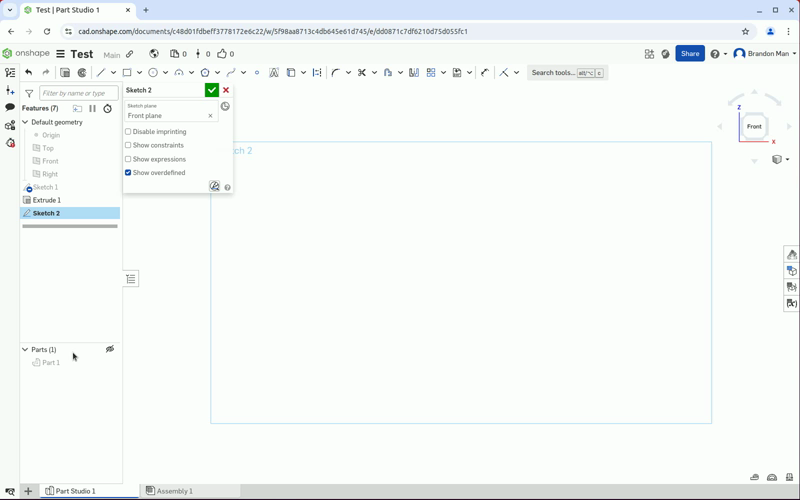
key(l)
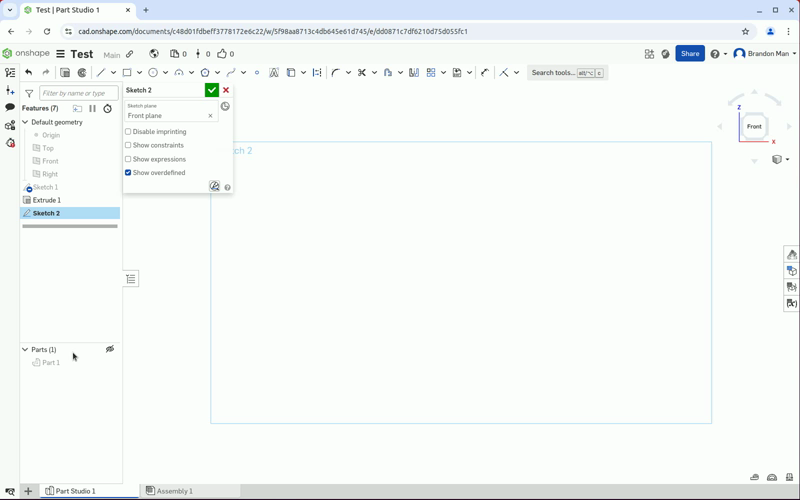
key_down(shift)
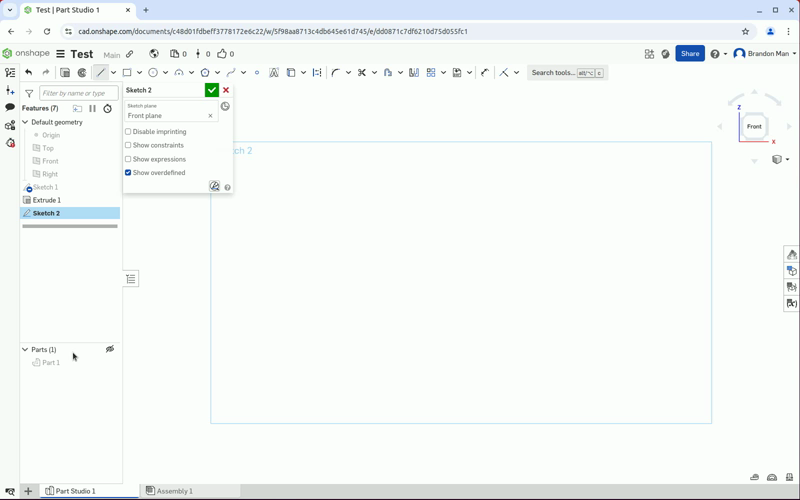
mouse_move(434, 291)
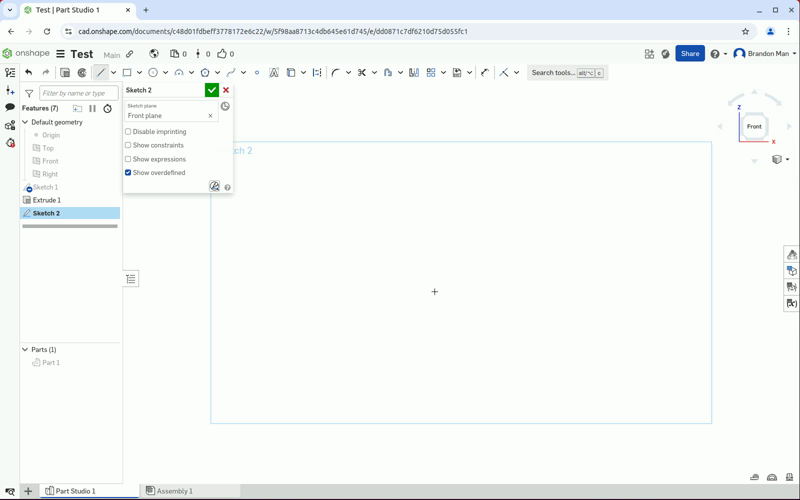
click(434, 291)
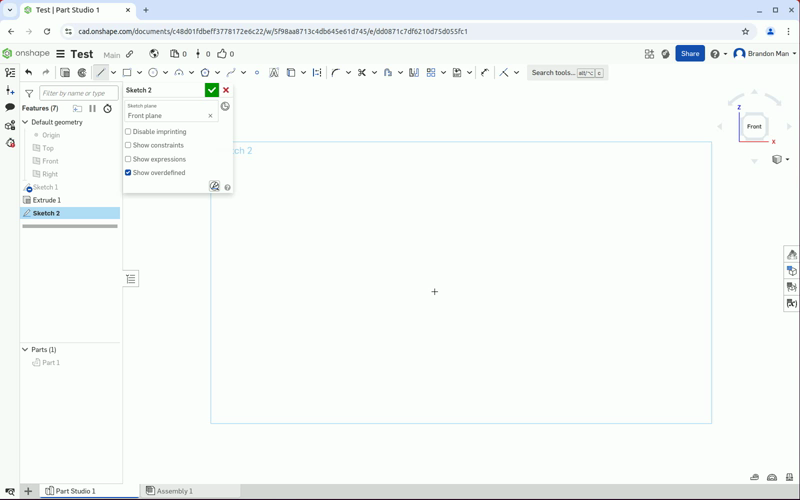
key_up(shift)
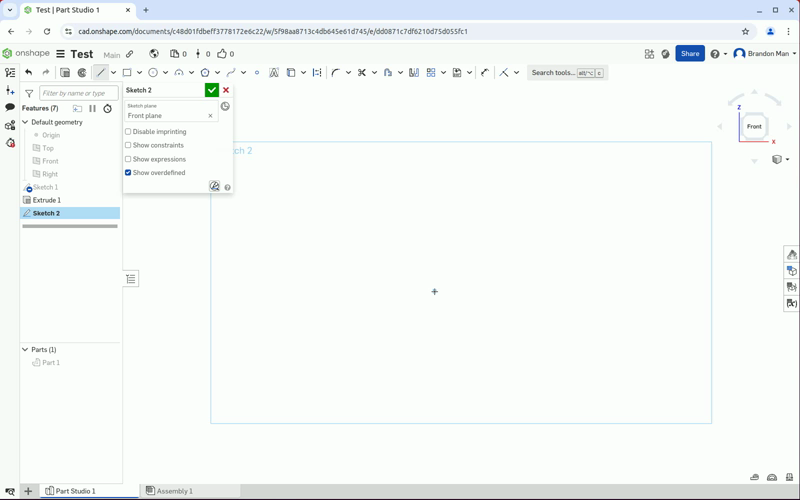
key_down(shift)
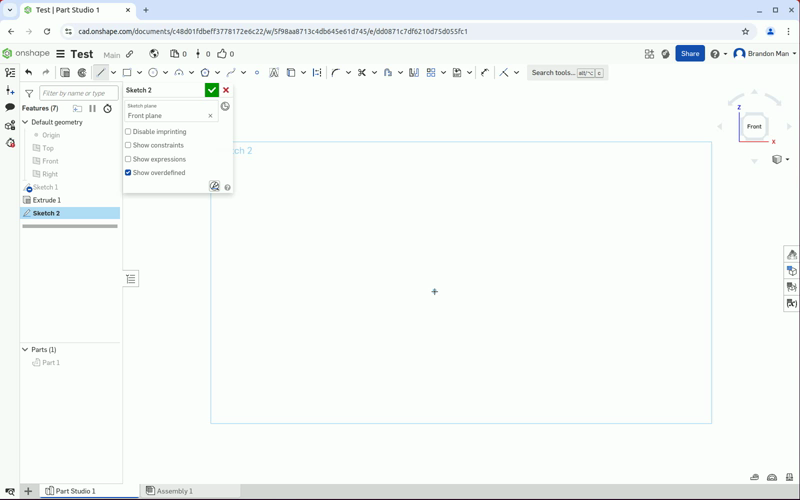
mouse_move(464, 291)
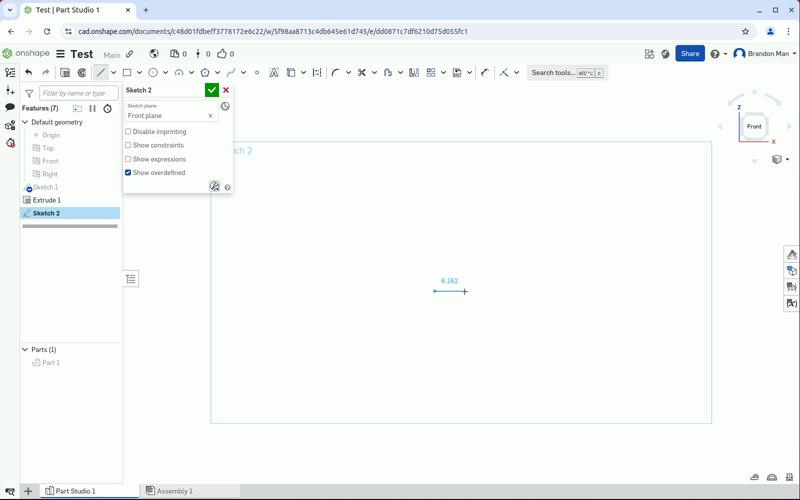
mouse_move(436, 291)
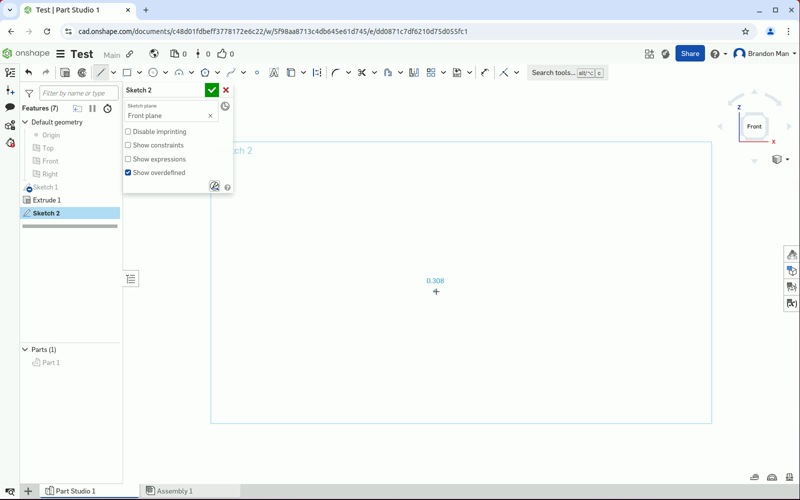
scroll(6)
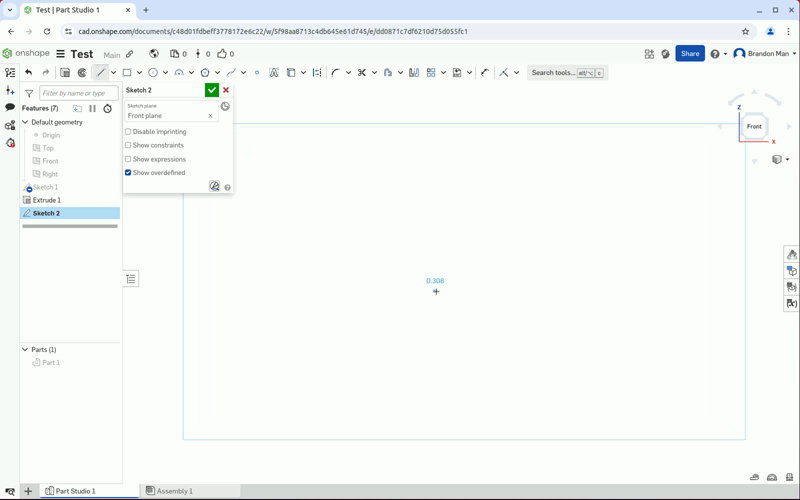
scroll(6)
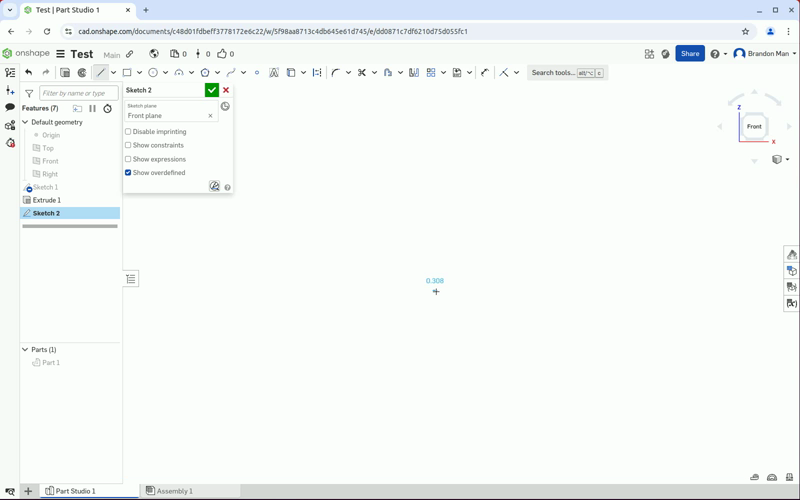
scroll(6)
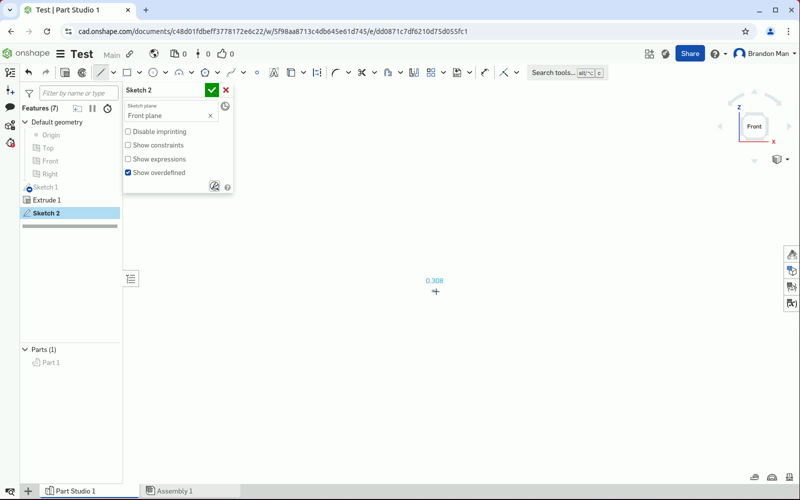
scroll(6)
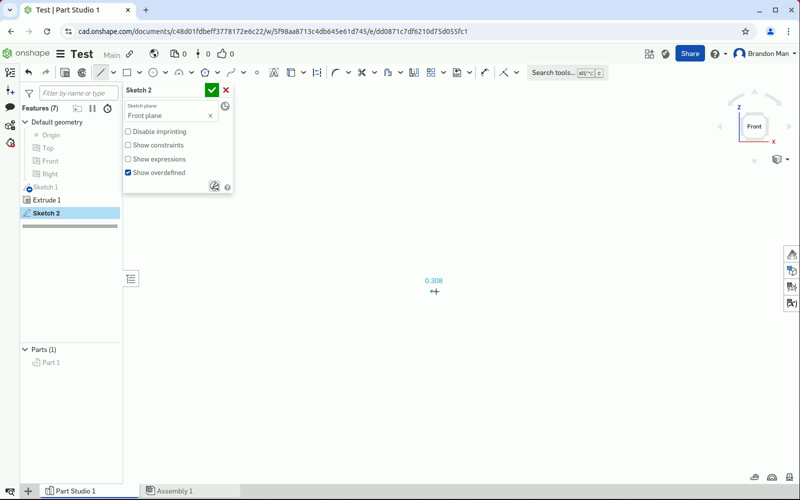
scroll(6)
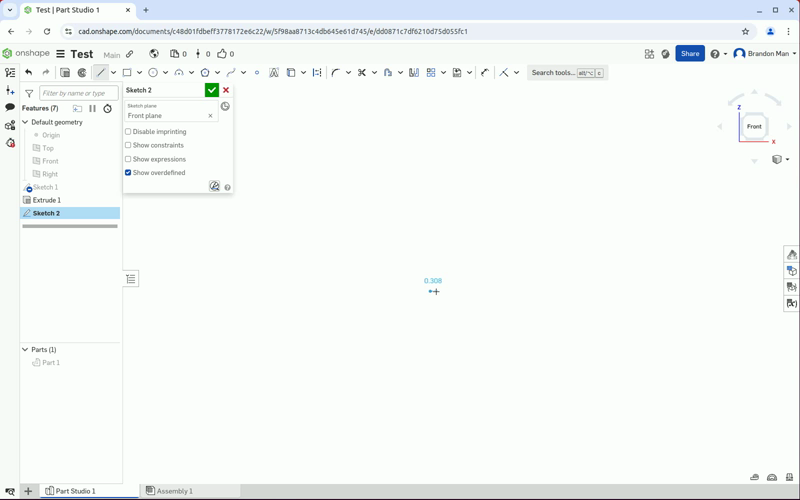
scroll(6)
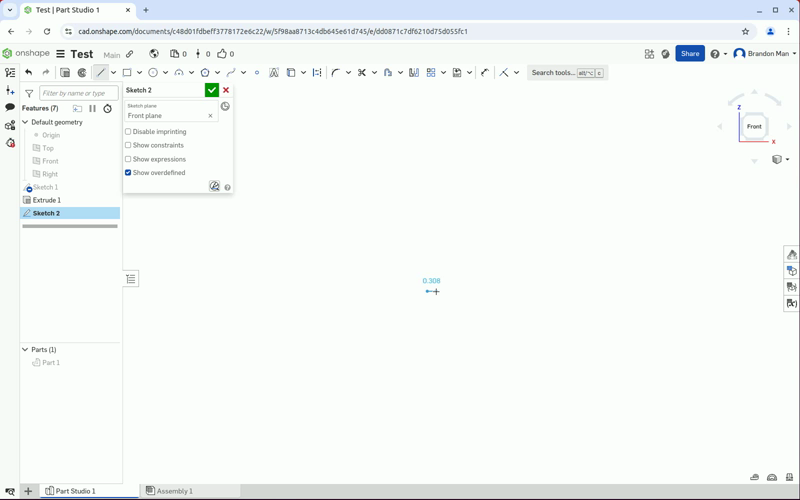
scroll(6)
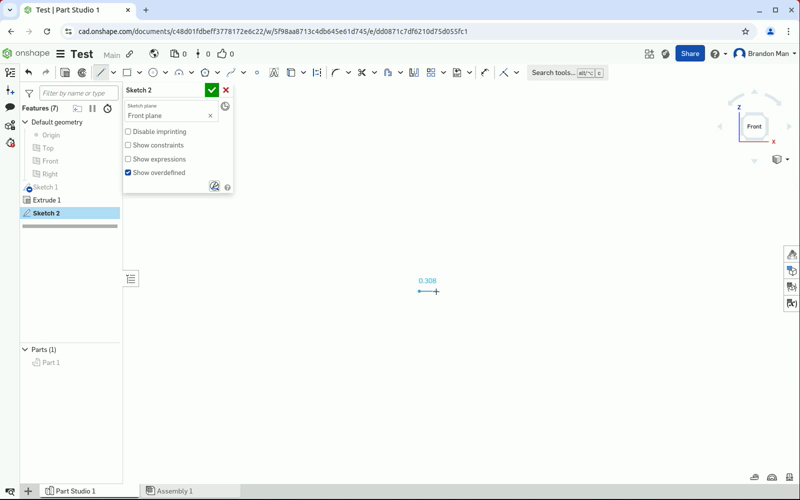
click(436, 291)
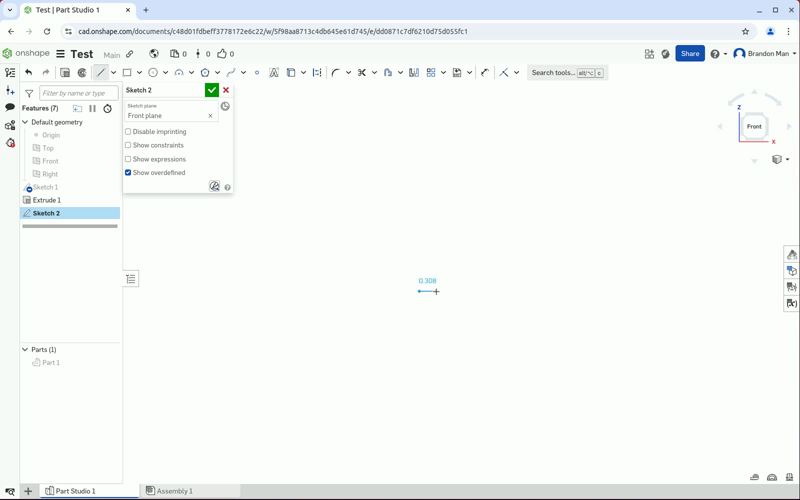
scroll(-6)
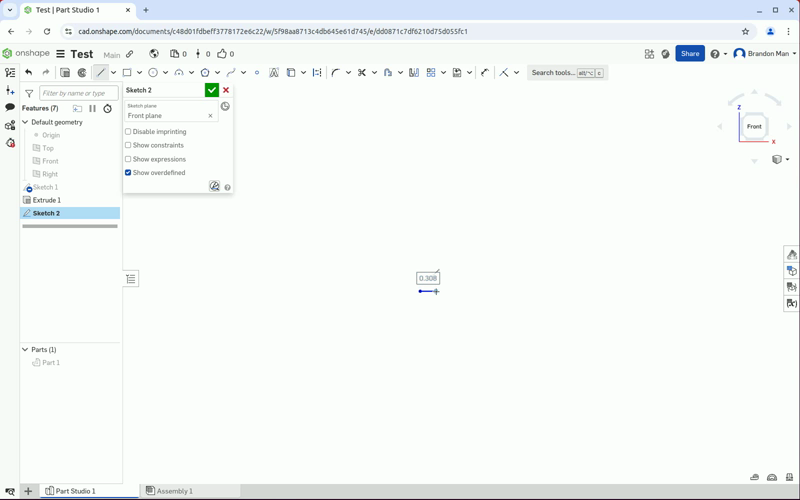
scroll(-6)
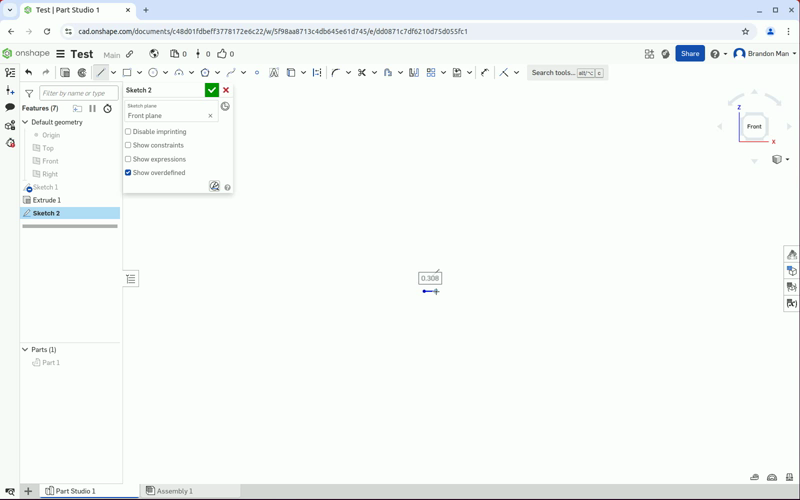
scroll(-6)
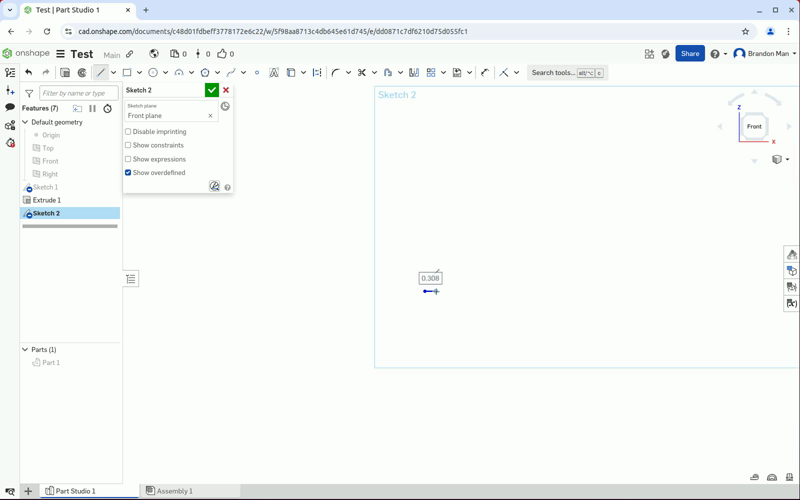
scroll(-6)
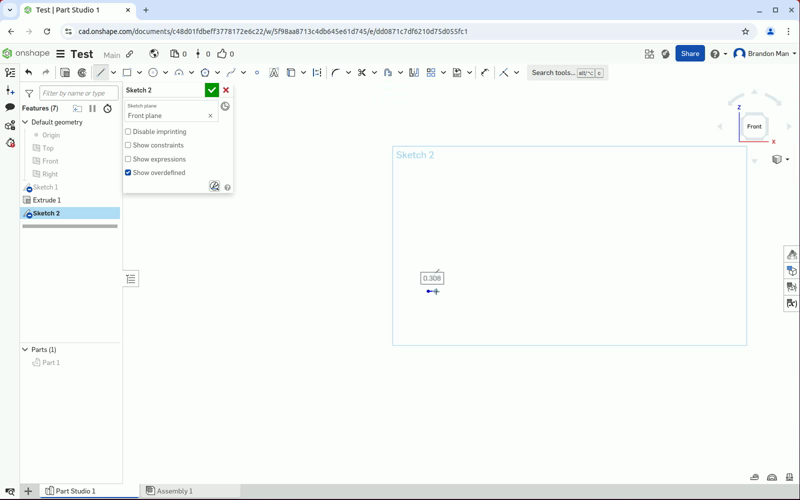
scroll(-6)
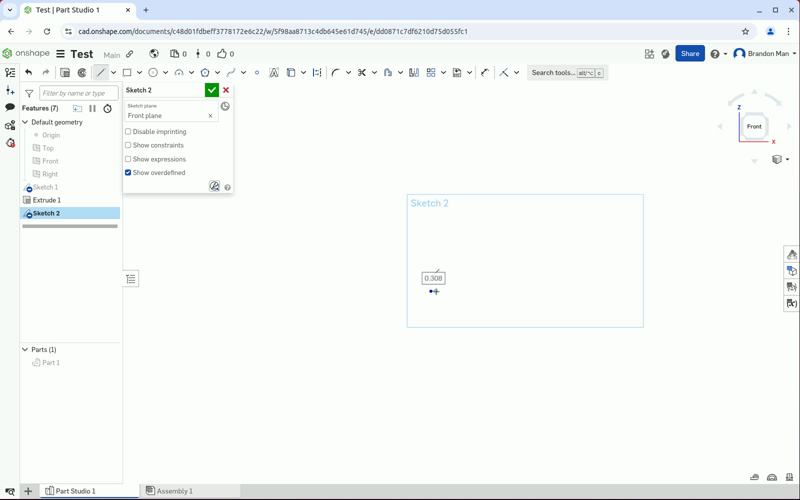
scroll(-6)
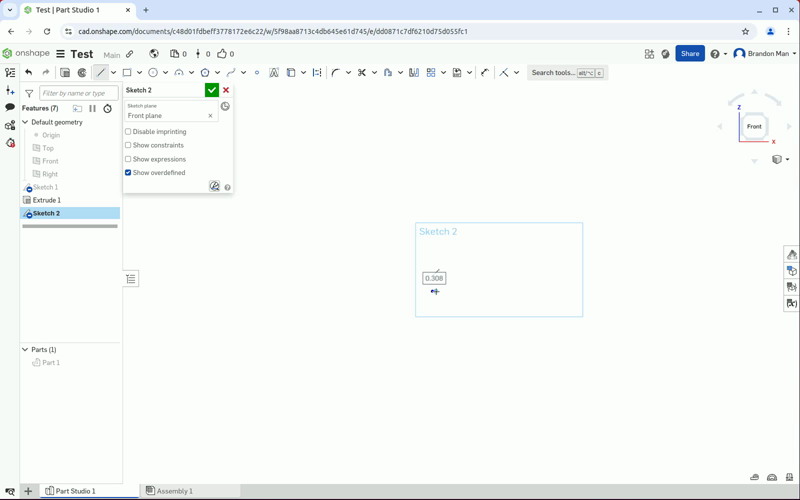
scroll(-6)
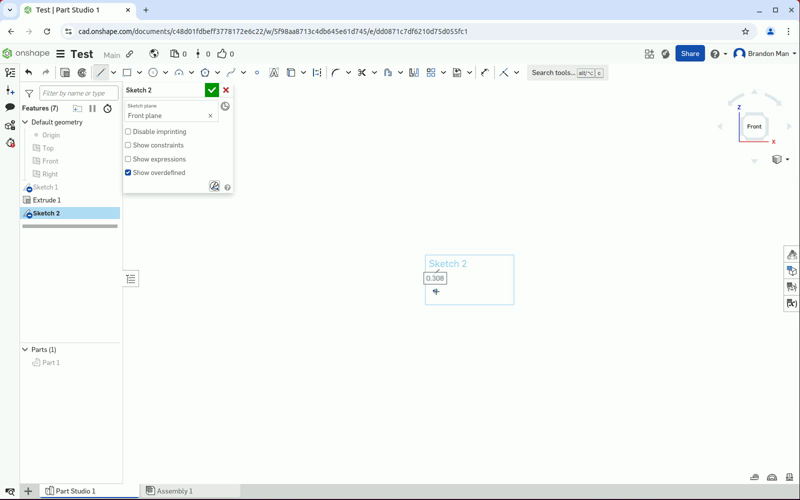
key_up(shift)
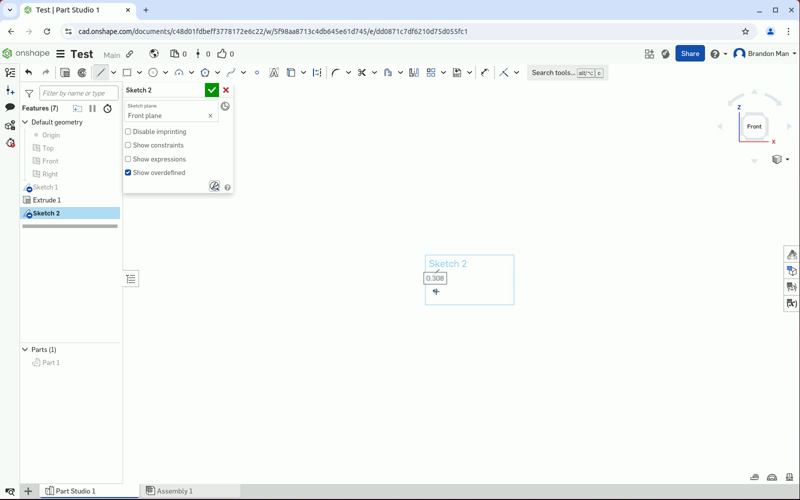
key(esc)
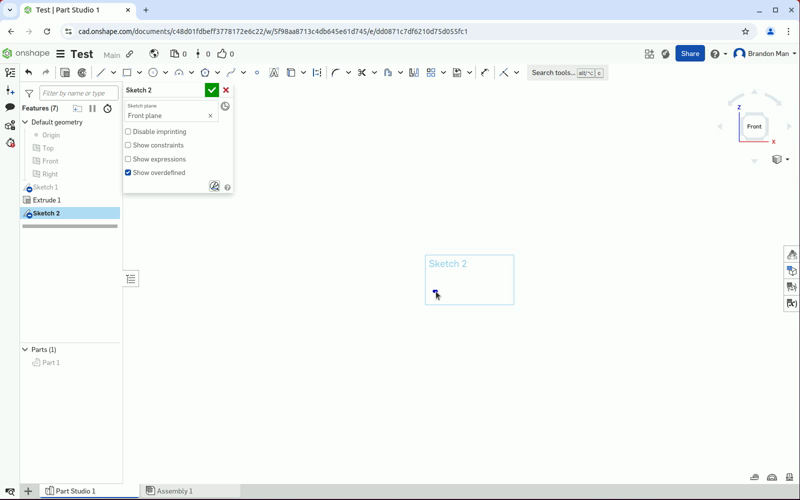
key(a)
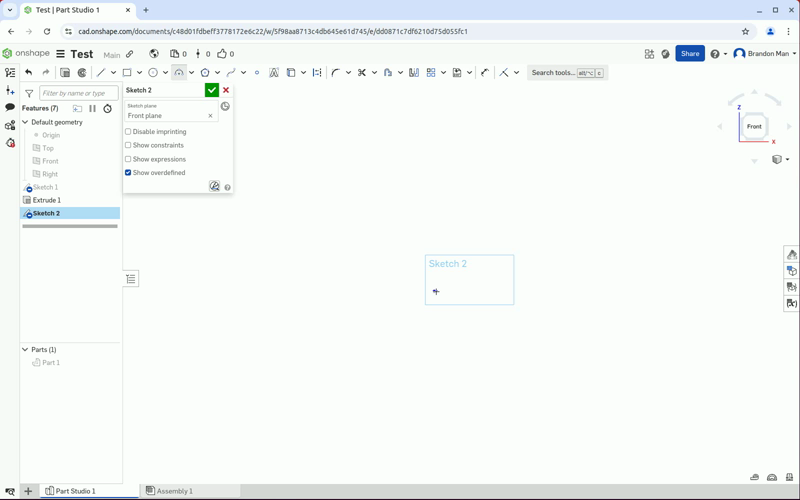
mouse_move(436, 291)
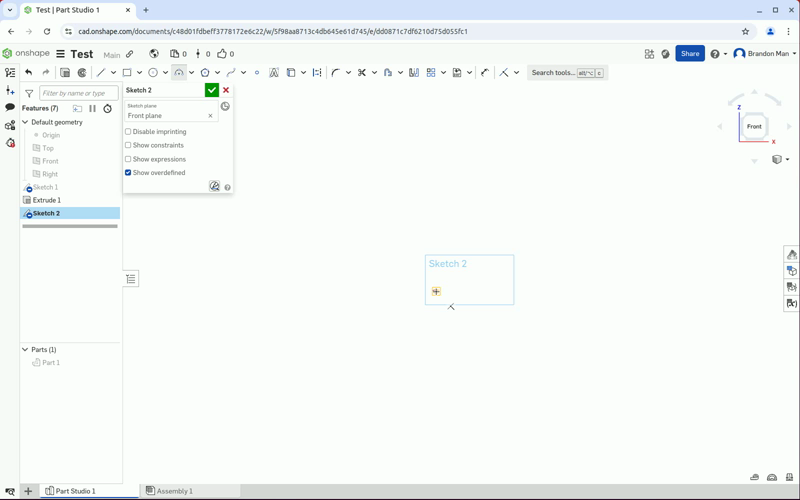
scroll(6)
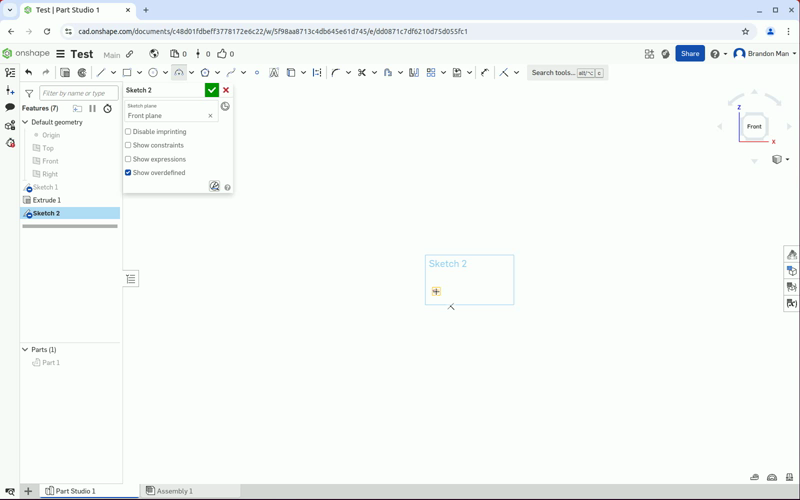
scroll(6)
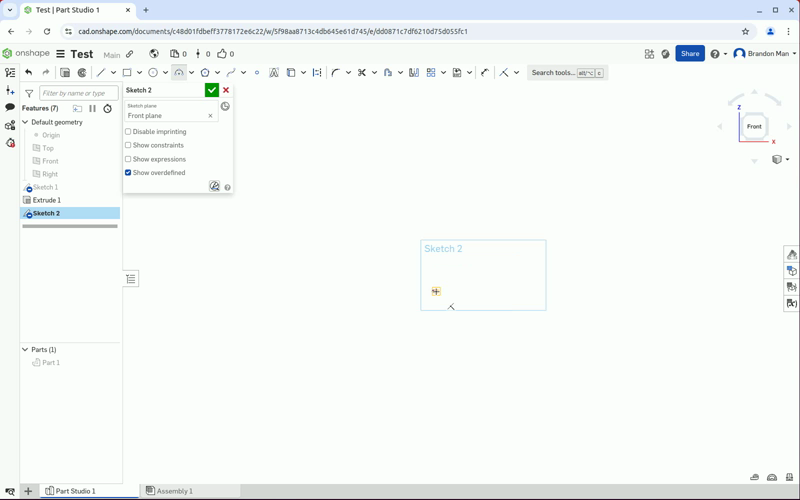
scroll(6)
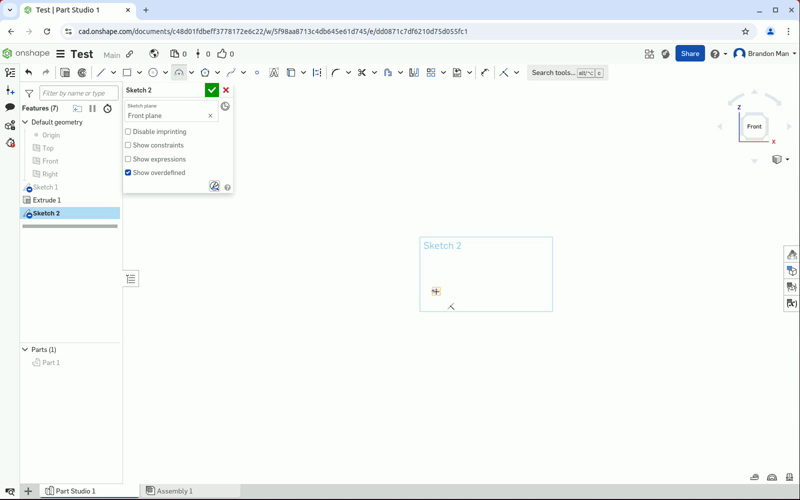
scroll(6)
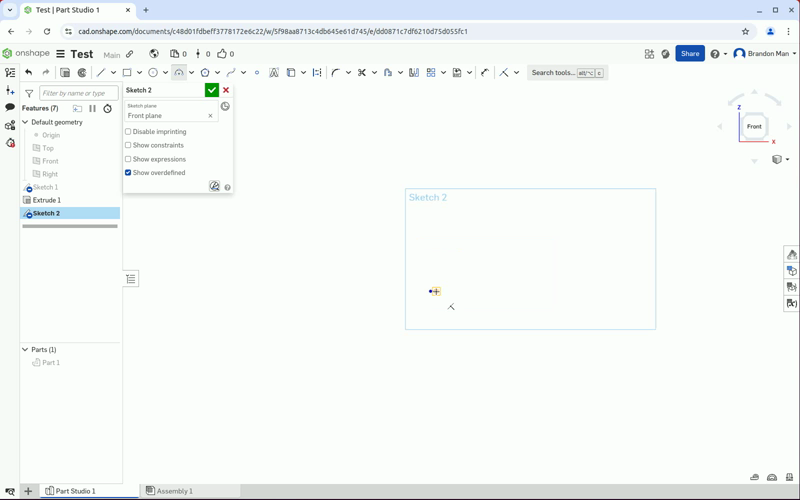
scroll(6)
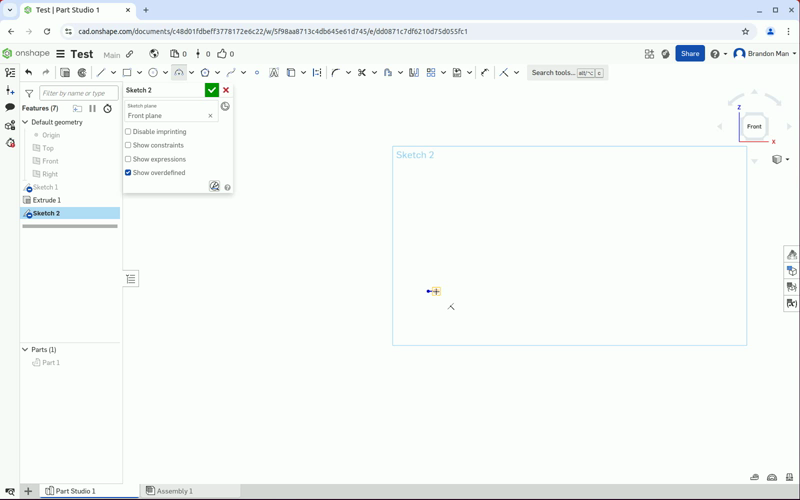
scroll(6)
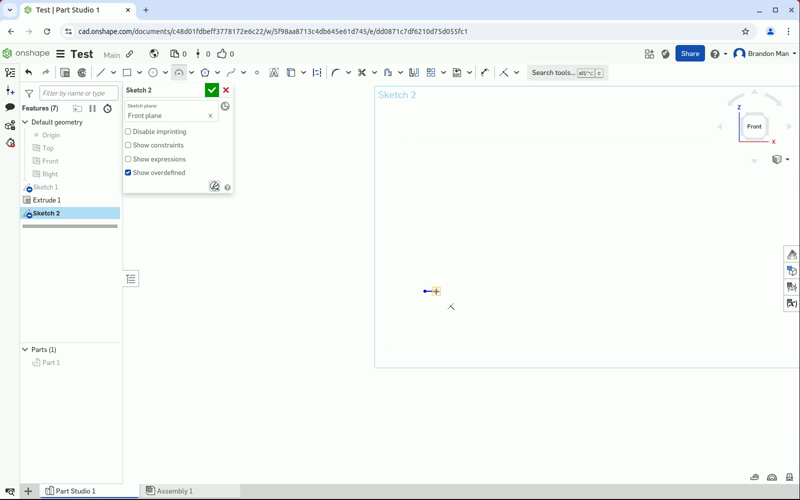
scroll(6)
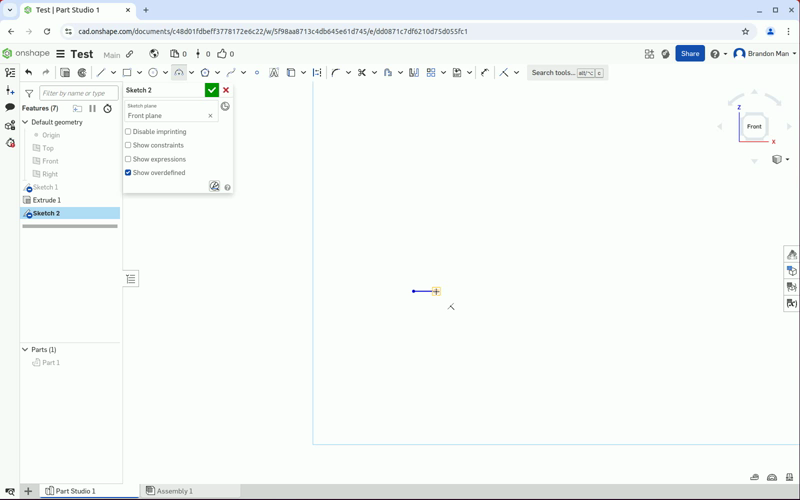
click(436, 291)
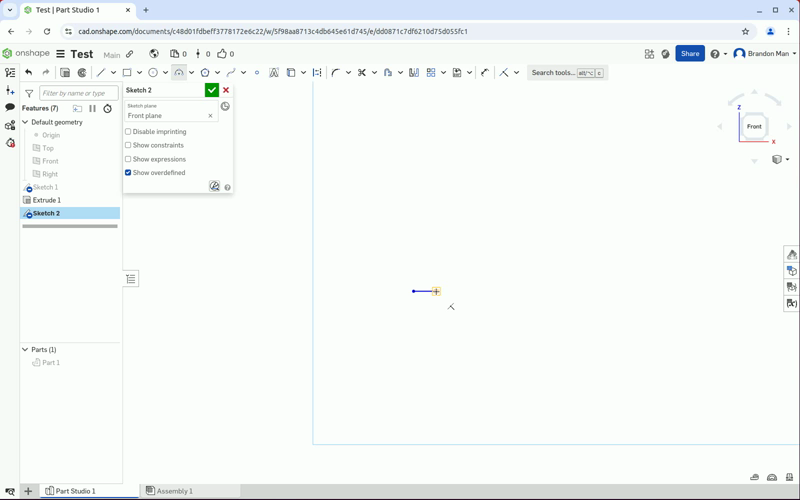
scroll(-6)
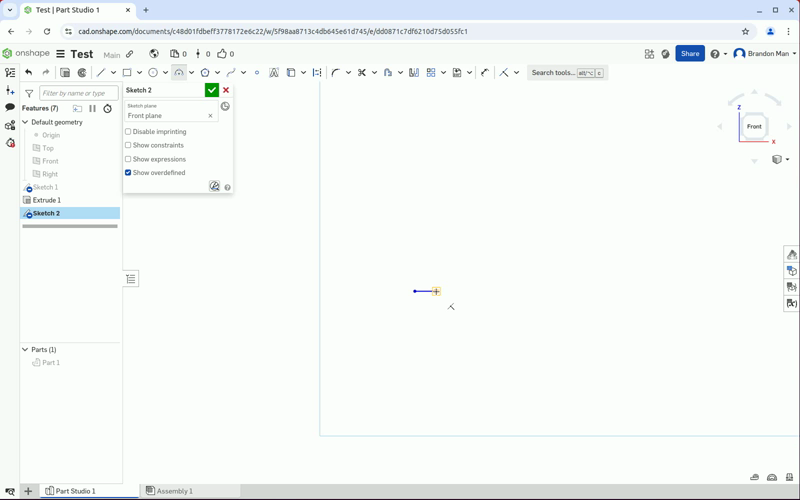
scroll(-6)
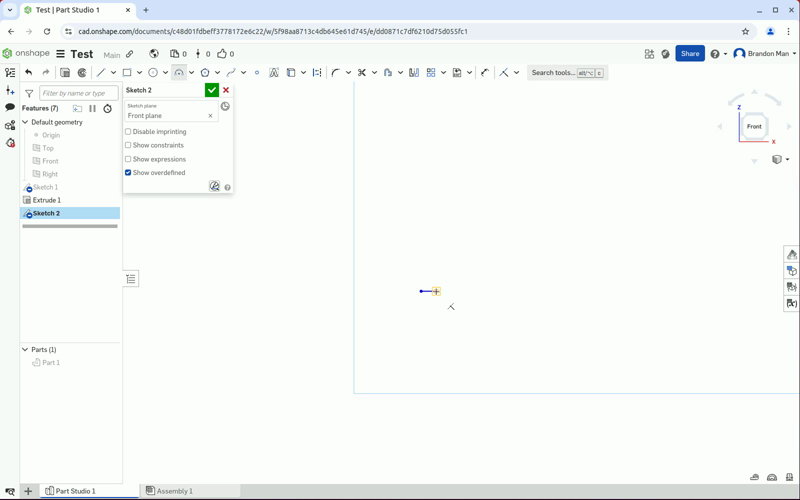
scroll(-6)
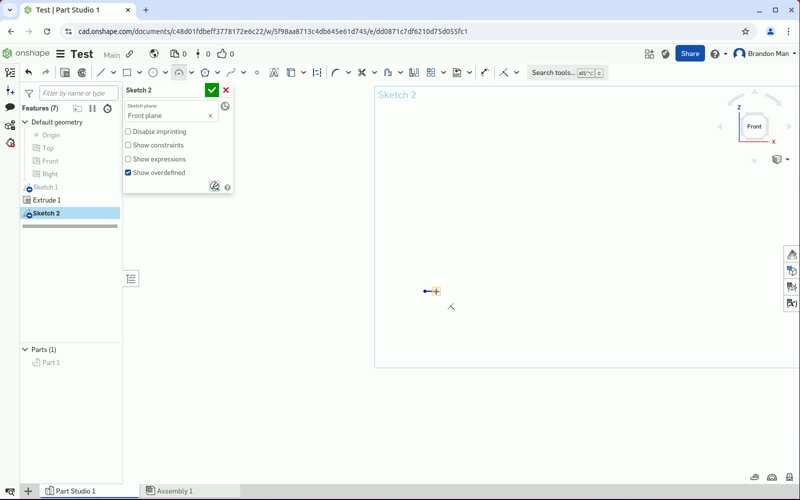
scroll(-6)
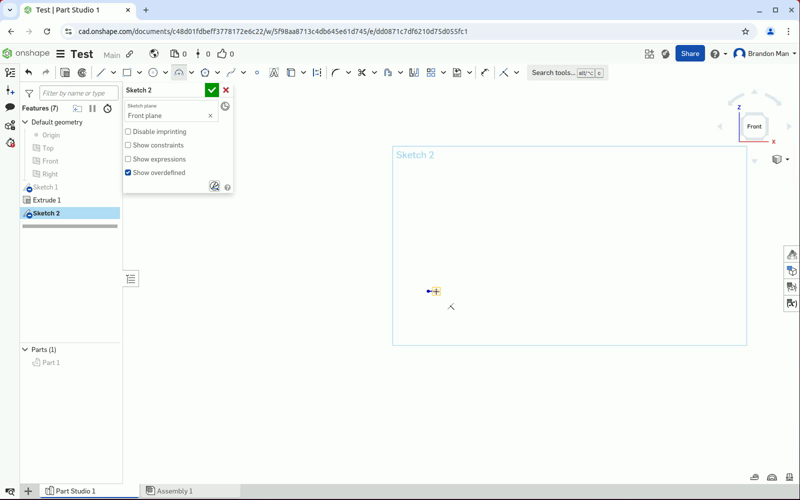
scroll(-6)
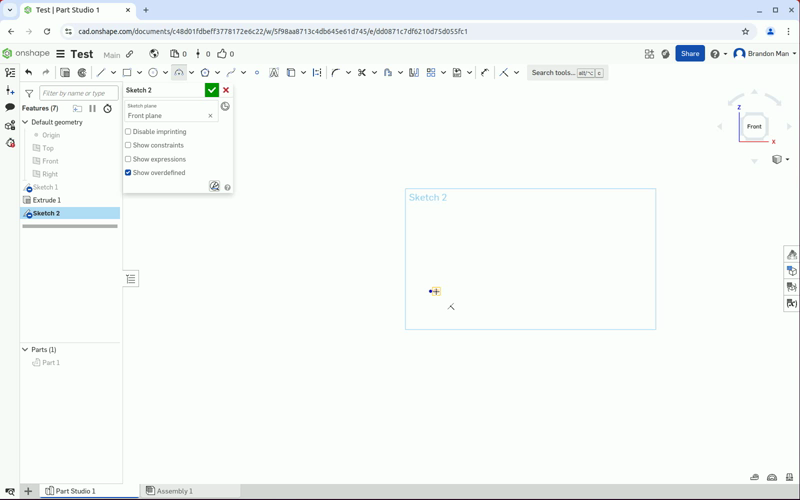
scroll(-6)
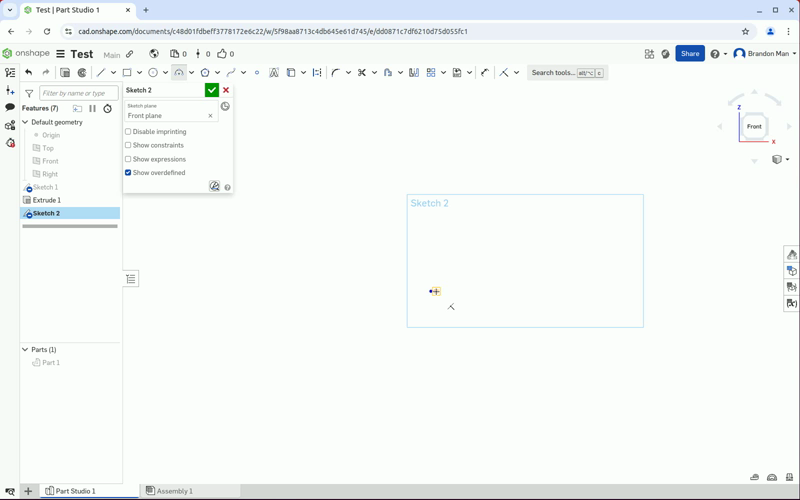
scroll(-6)
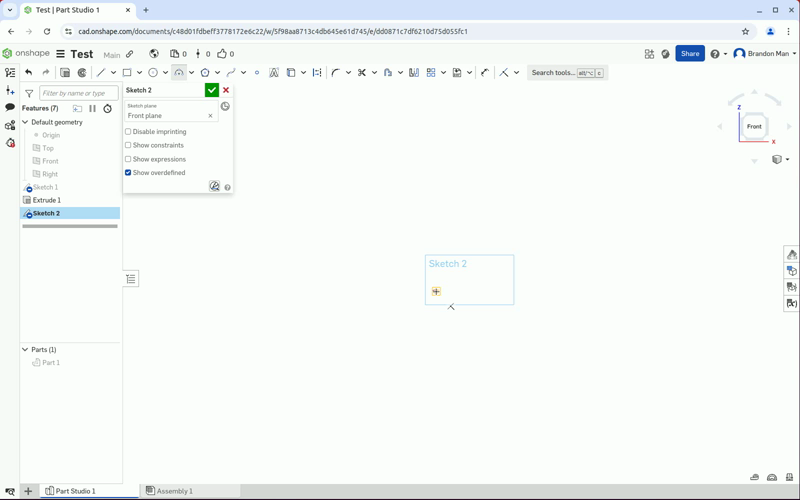
key_down(shift)
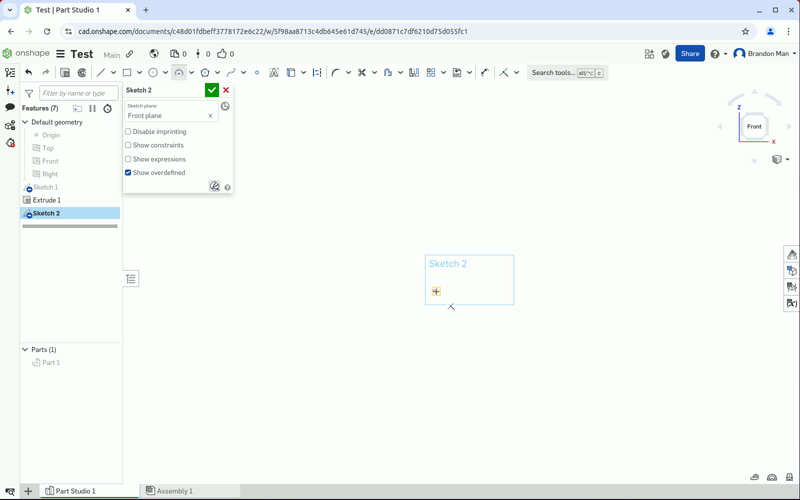
mouse_move(485, 291)
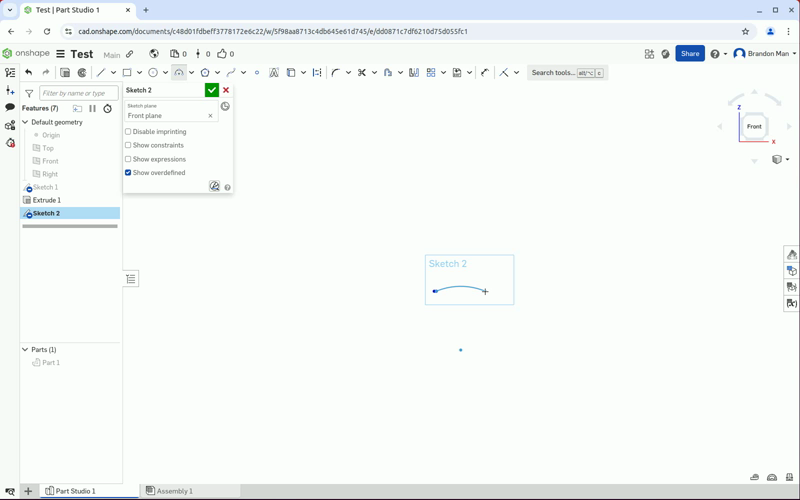
click(485, 291)
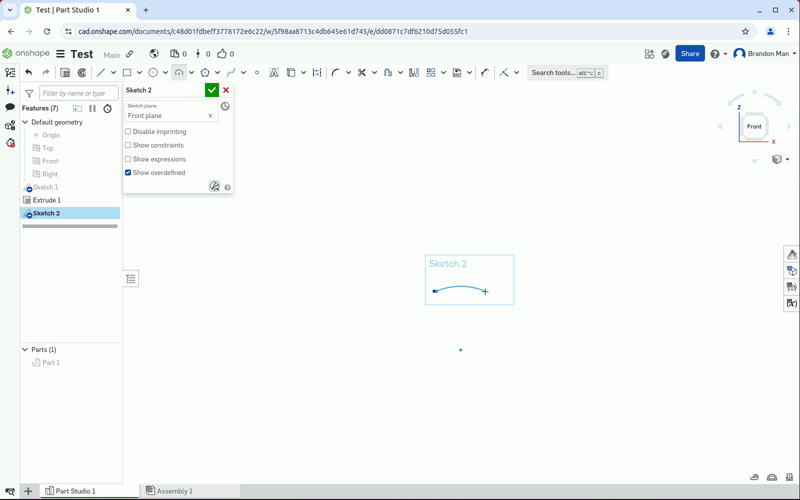
mouse_move(461, 308)
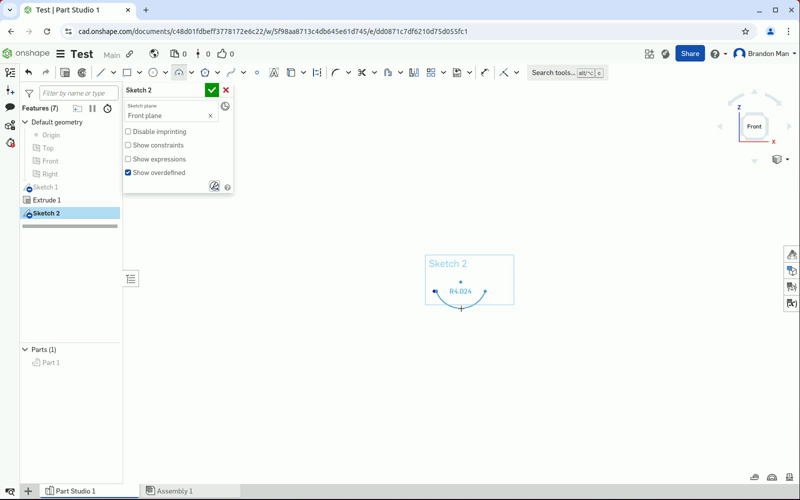
click(461, 308)
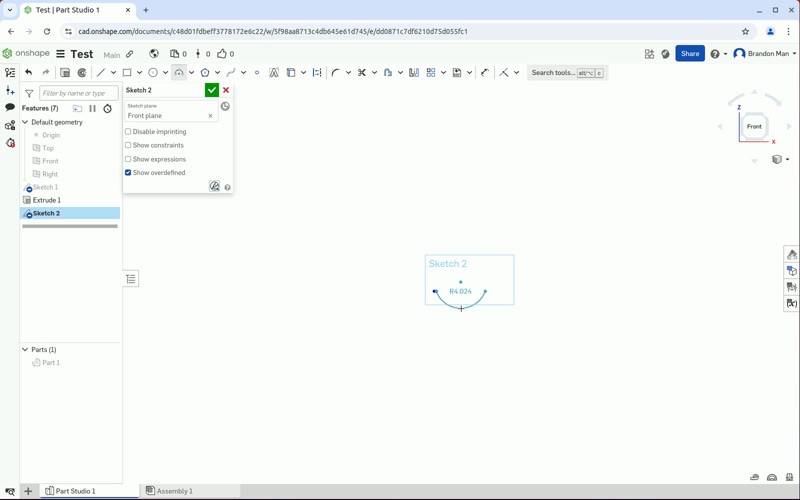
key_up(shift)
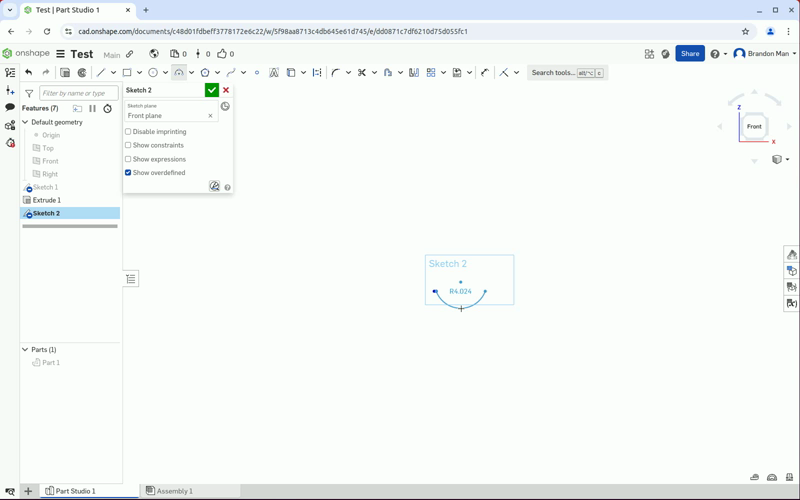
key(esc)
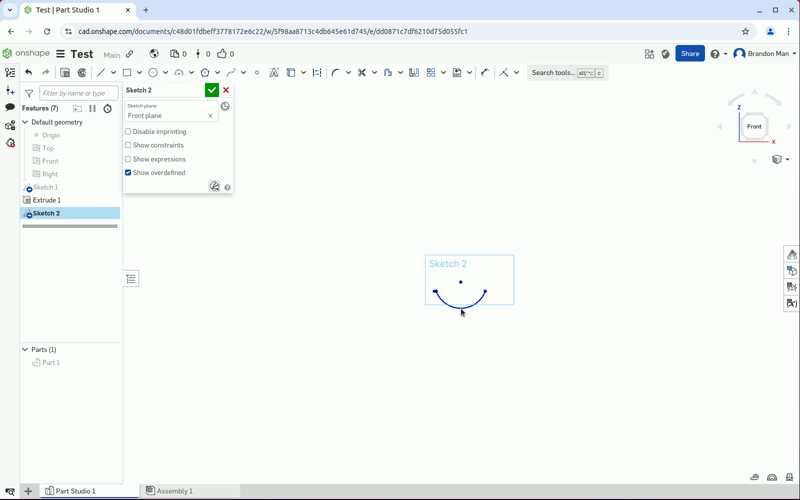
key(l)
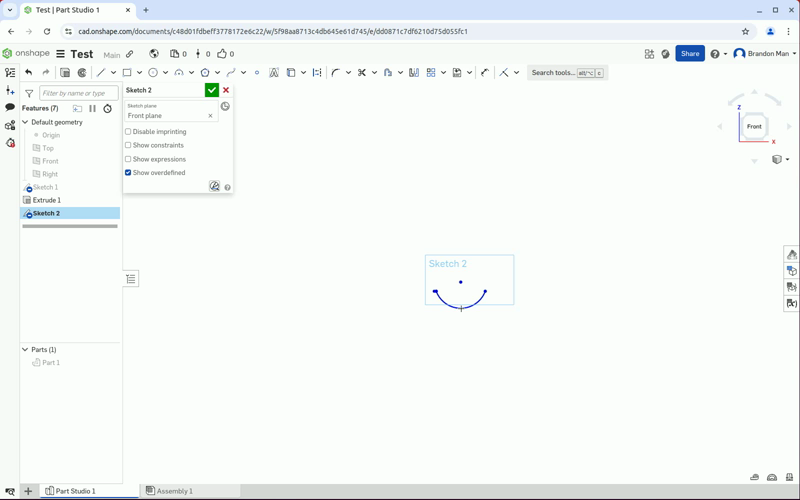
mouse_move(485, 291)
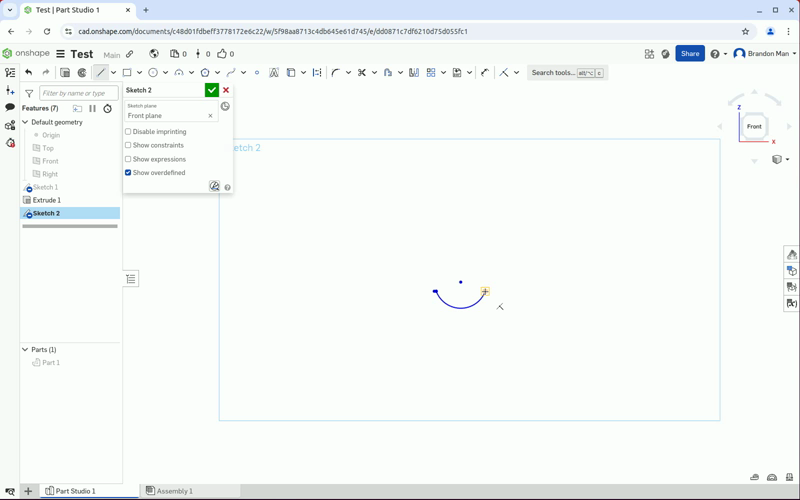
click(485, 291)
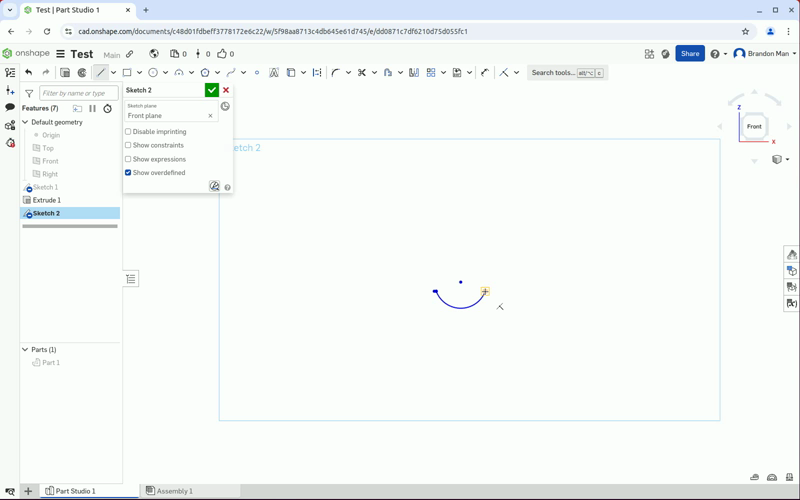
key_down(shift)
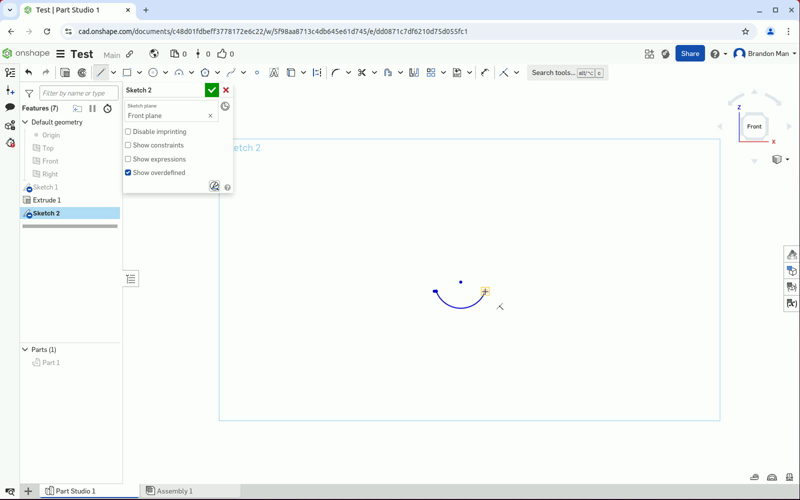
mouse_move(515, 291)
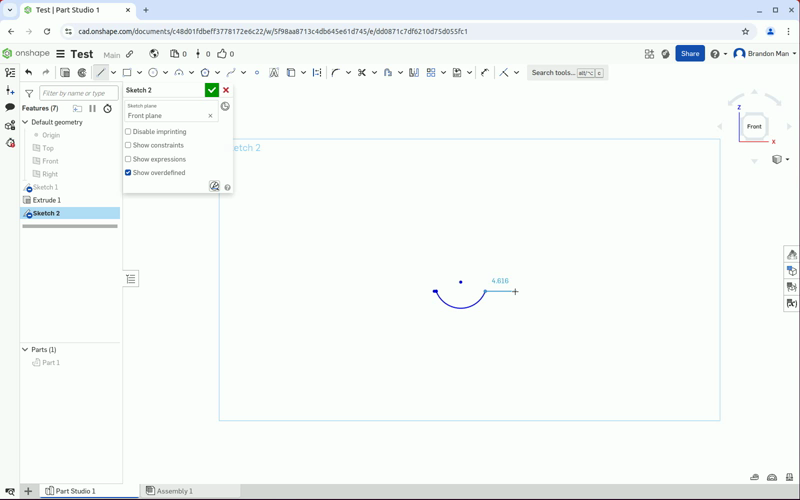
mouse_move(487, 291)
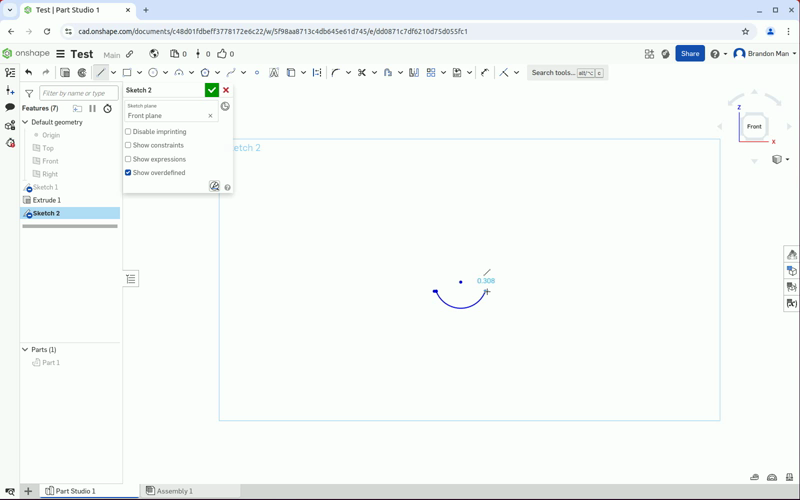
scroll(6)
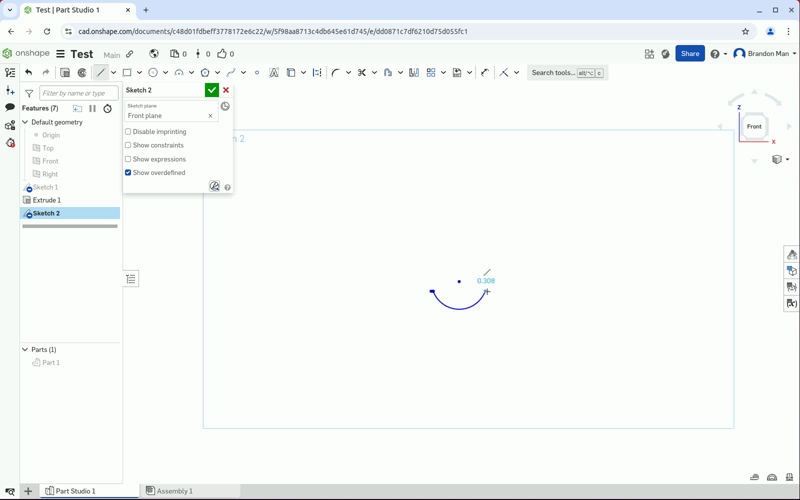
scroll(6)
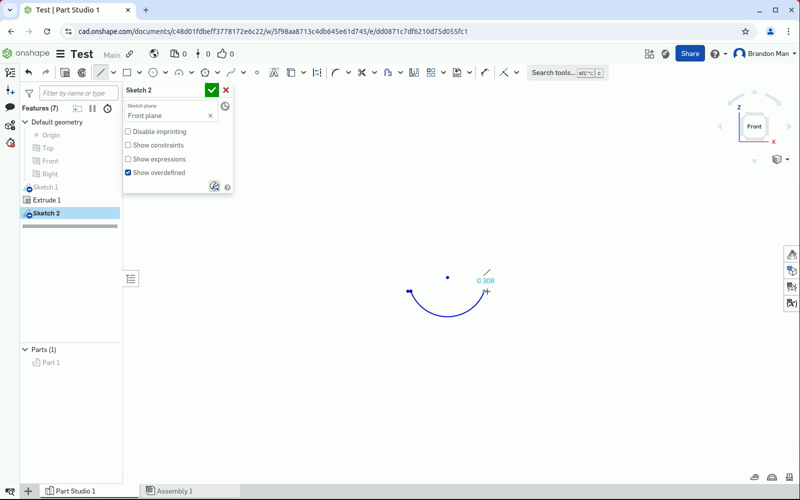
scroll(6)
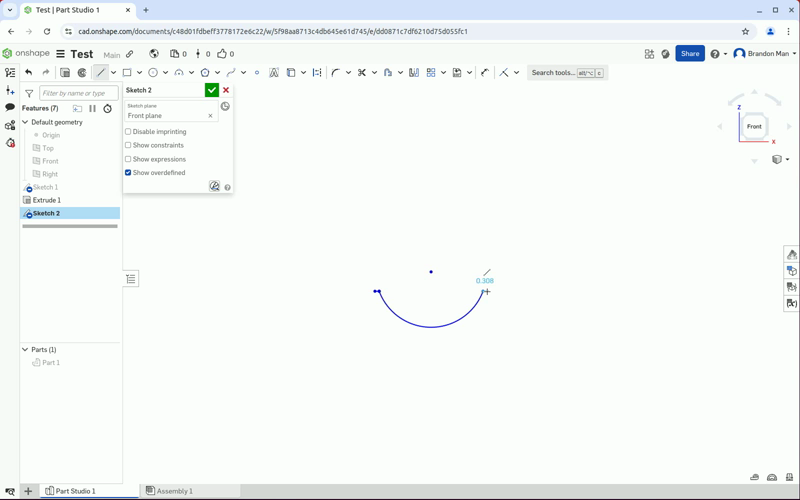
scroll(6)
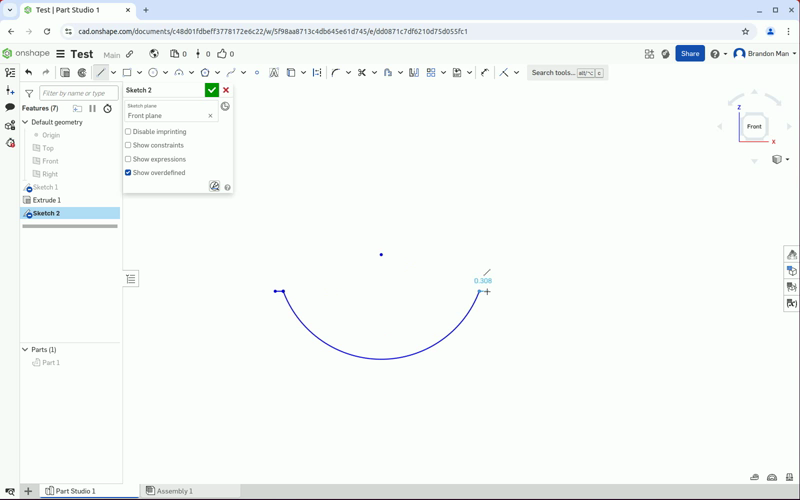
scroll(6)
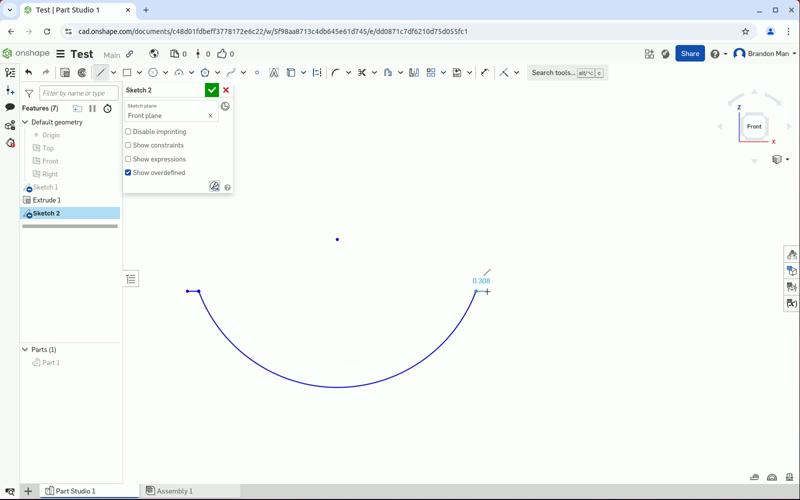
scroll(6)
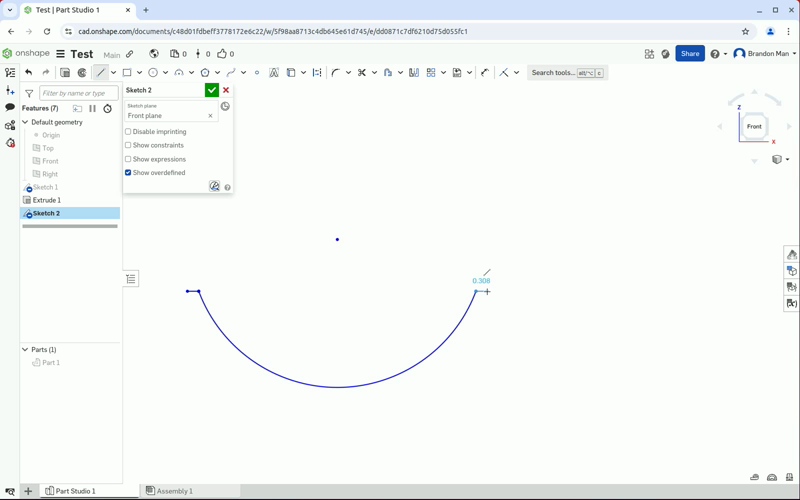
scroll(6)
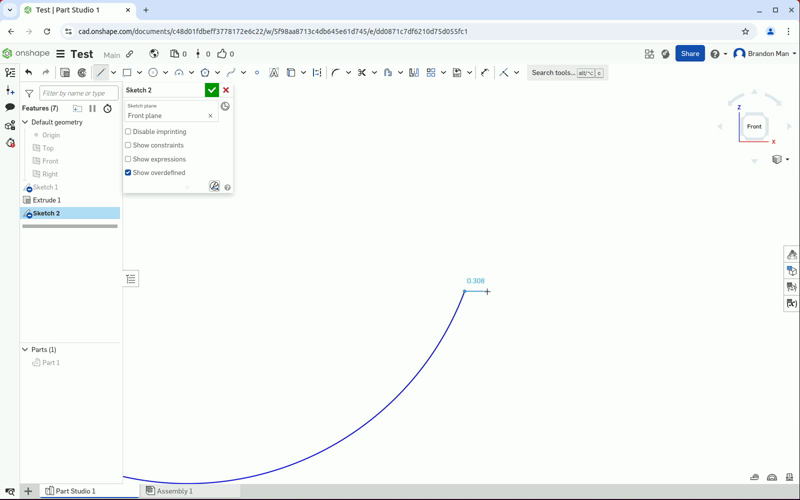
click(487, 291)
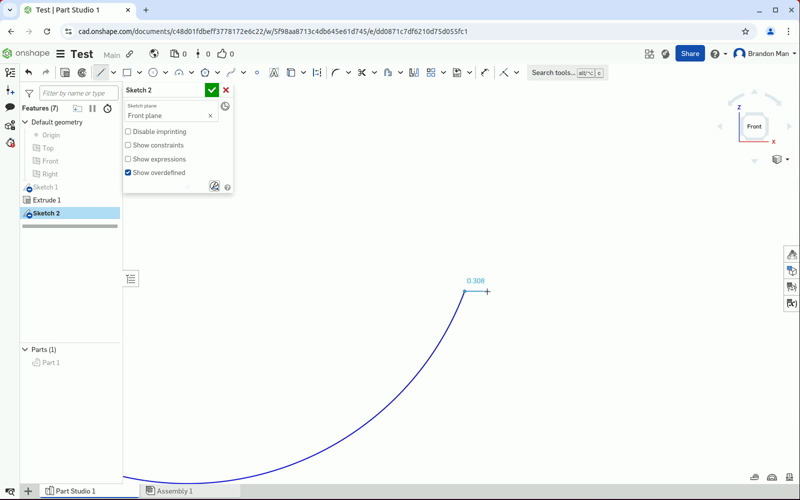
scroll(-6)
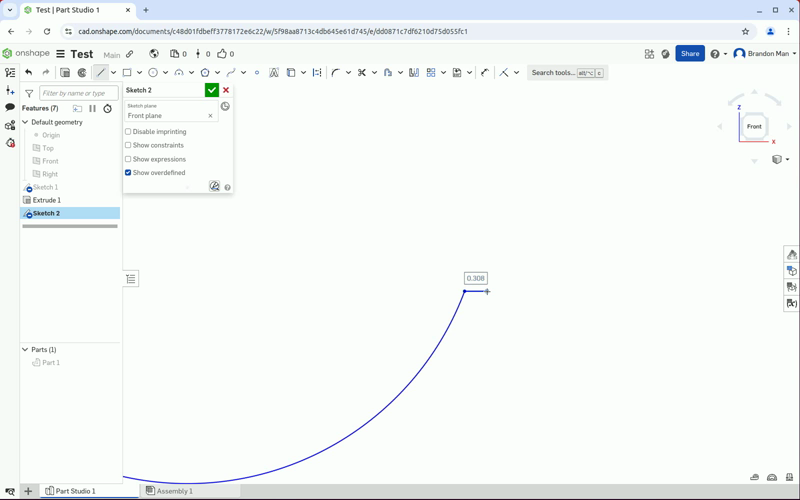
scroll(-6)
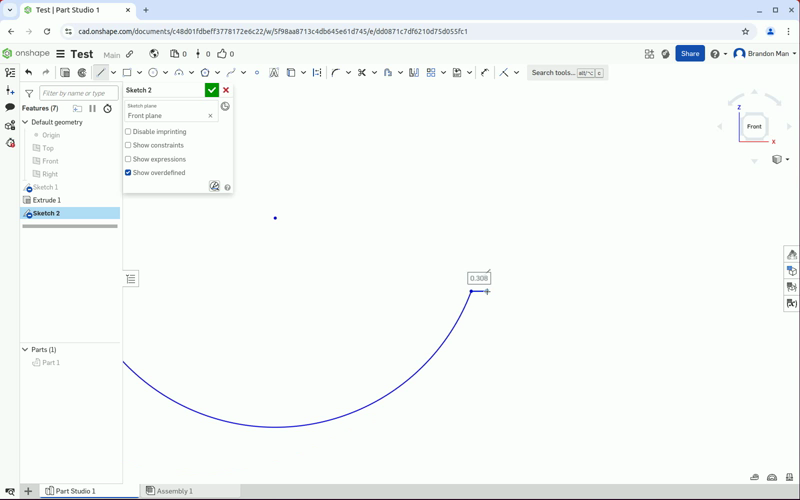
scroll(-6)
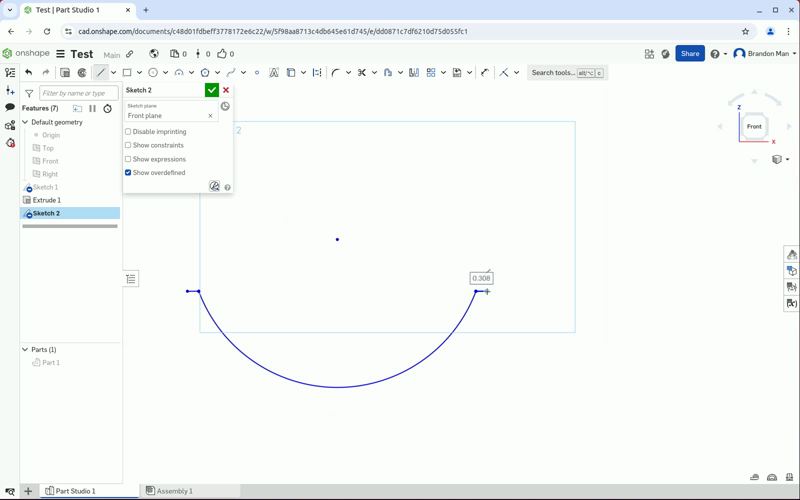
scroll(-6)
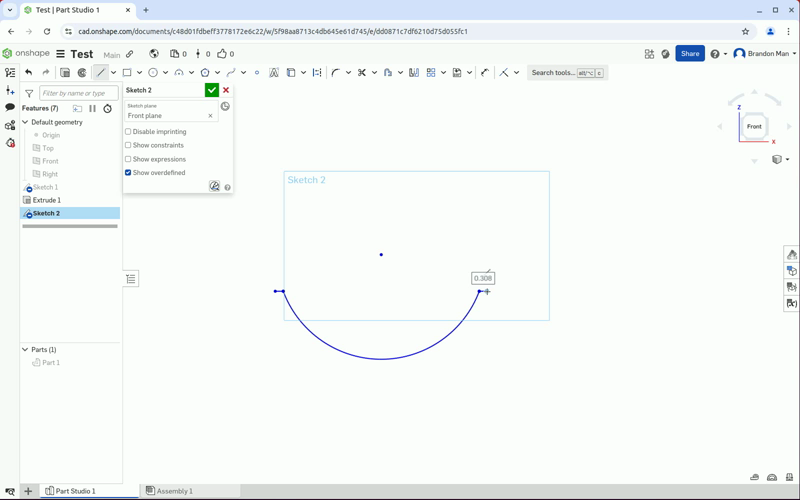
scroll(-6)
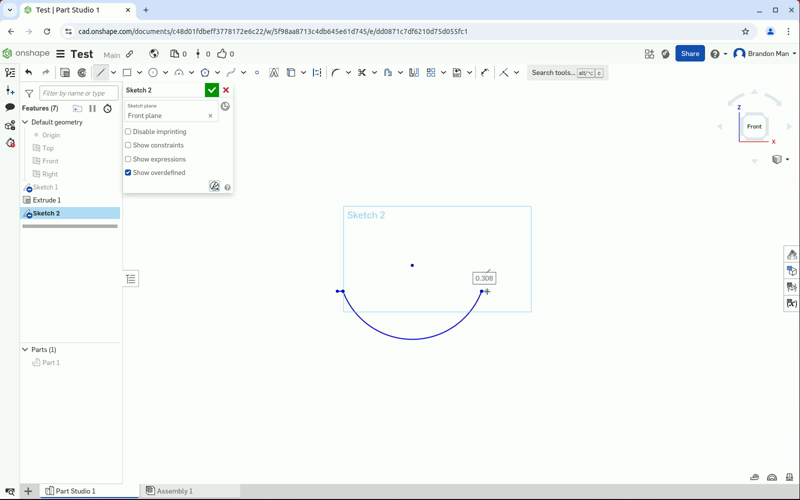
scroll(-6)
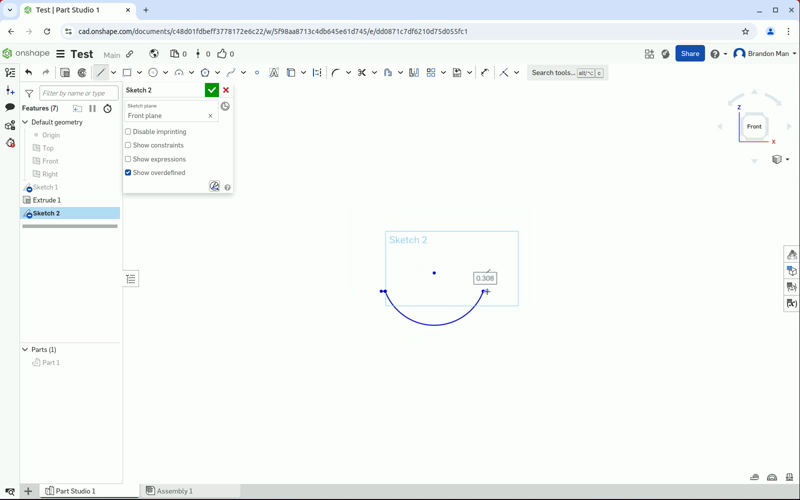
scroll(-6)
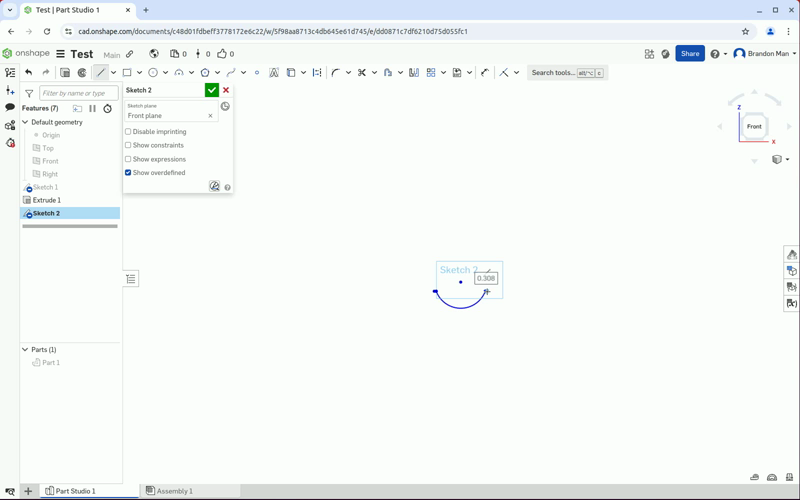
key_up(shift)
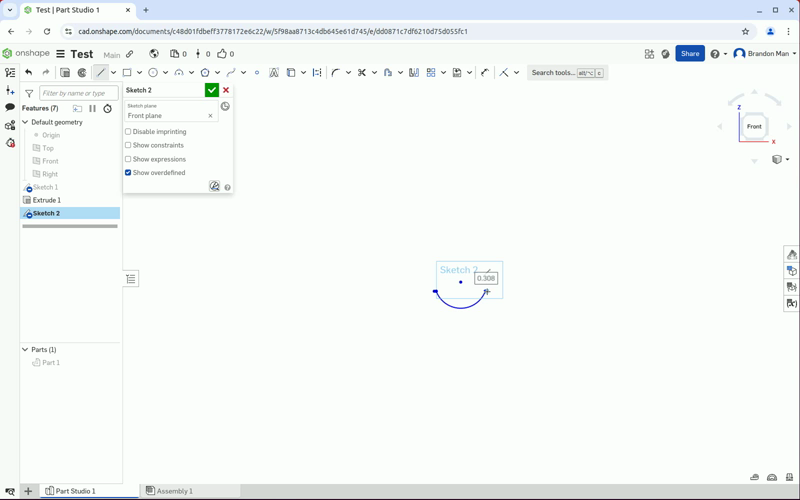
key_down(shift)
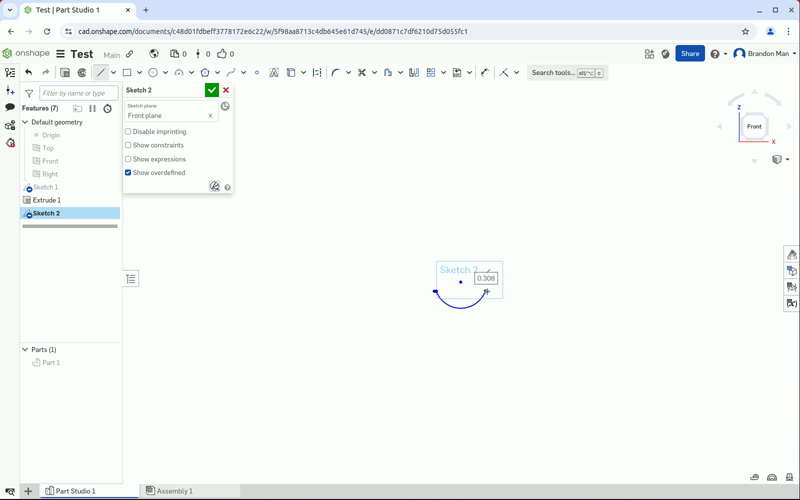
mouse_move(517, 291)
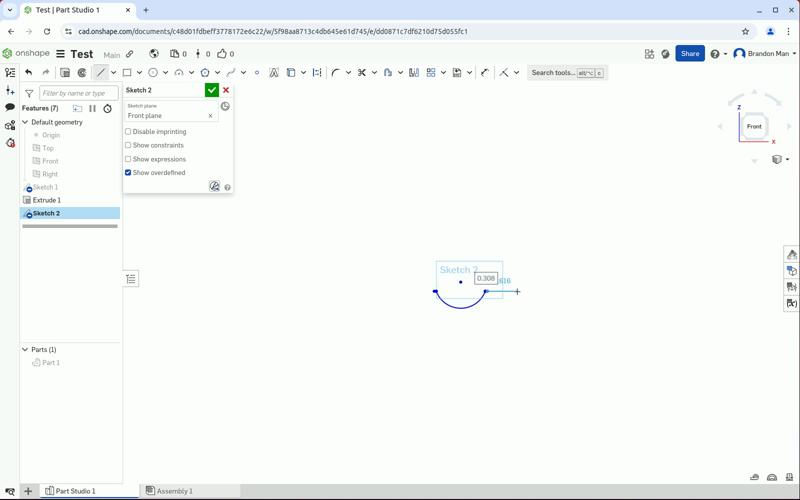
mouse_move(487, 282)
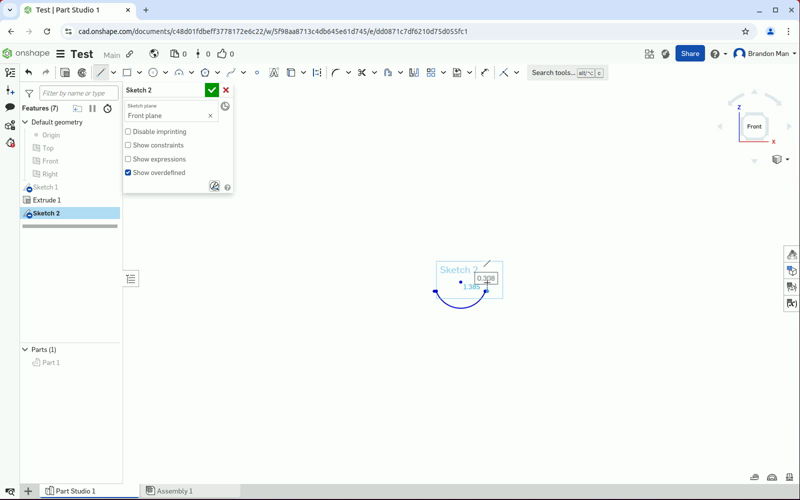
click(487, 282)
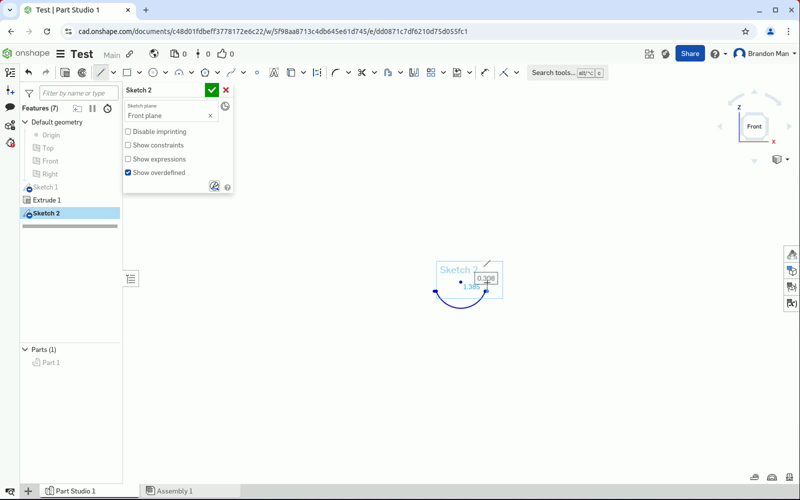
key_up(shift)
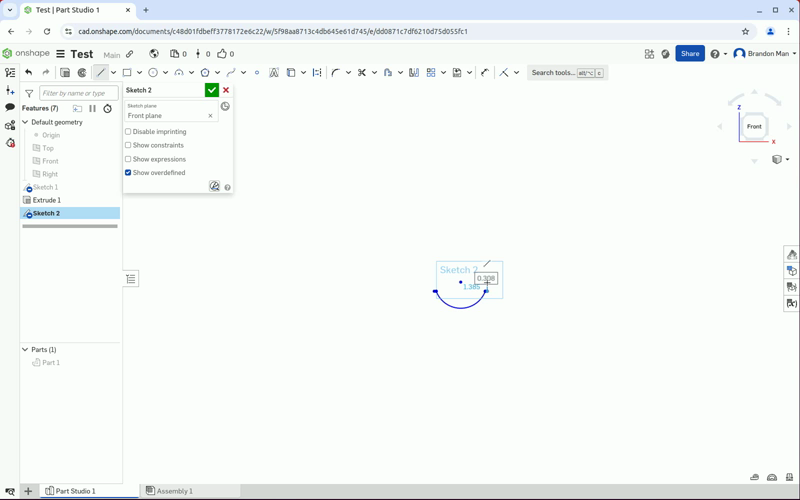
key_down(shift)
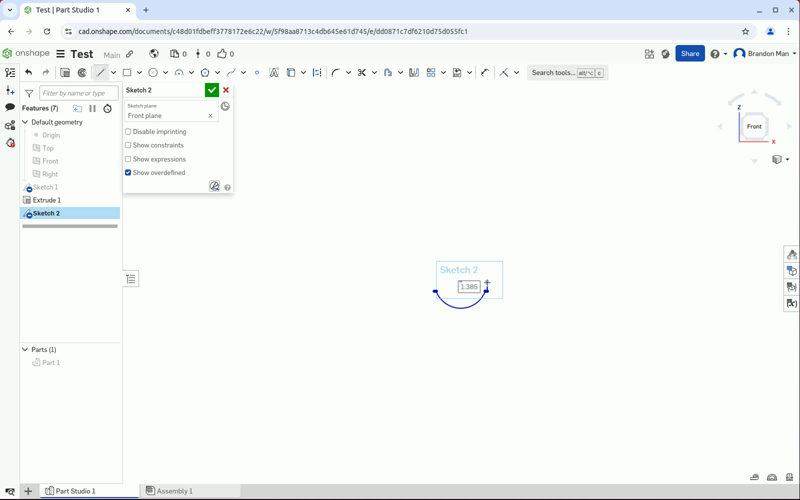
mouse_move(517, 282)
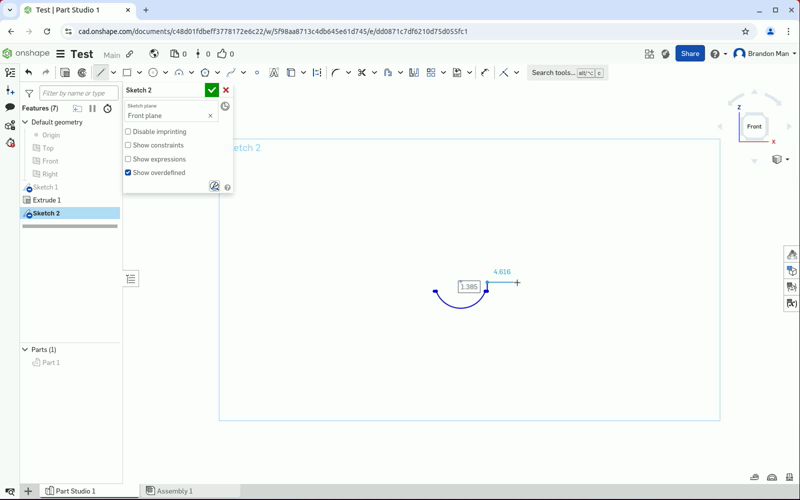
mouse_move(478, 282)
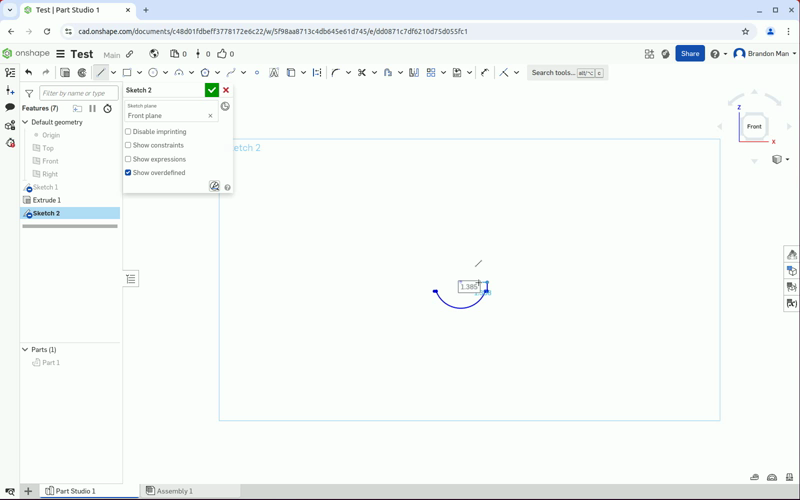
click(478, 282)
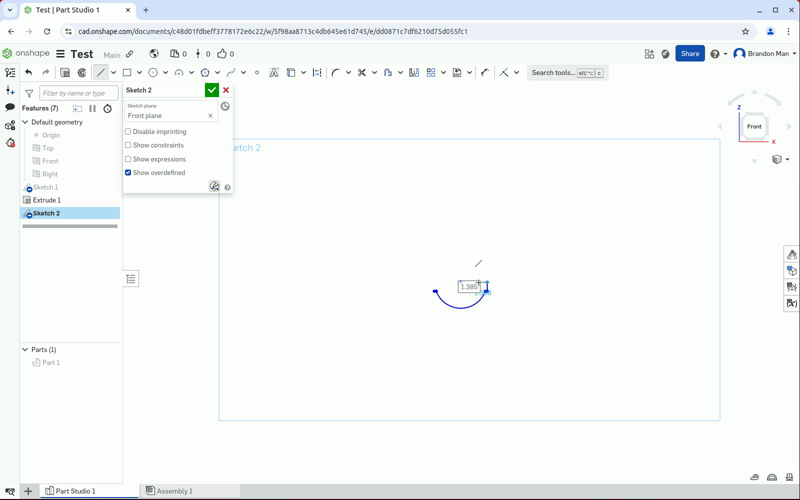
key_up(shift)
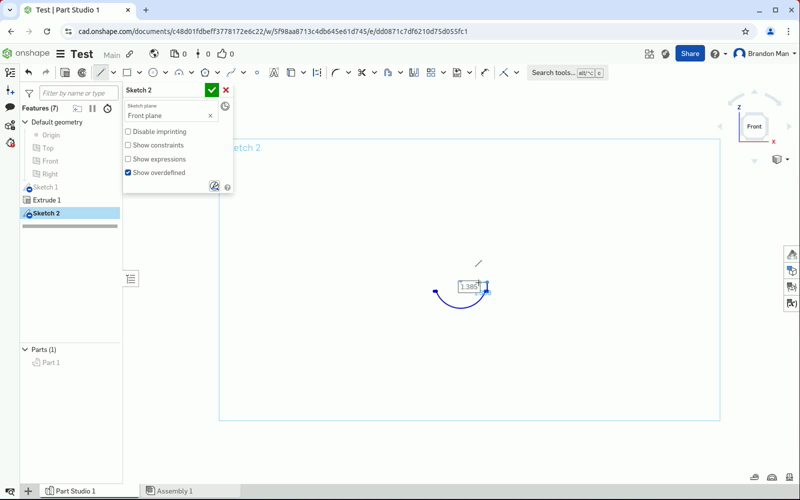
key(esc)
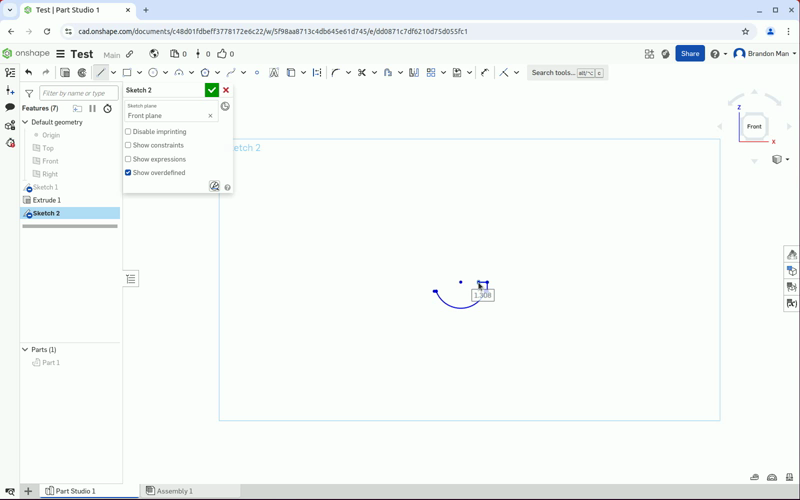
key(a)
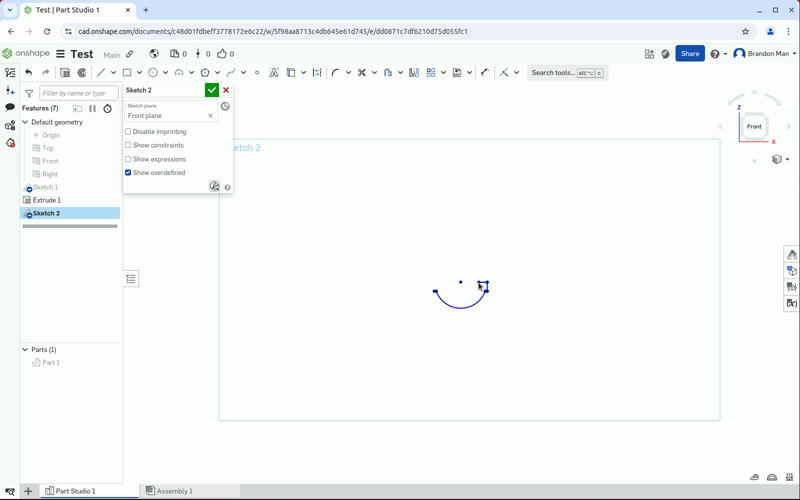
mouse_move(478, 282)
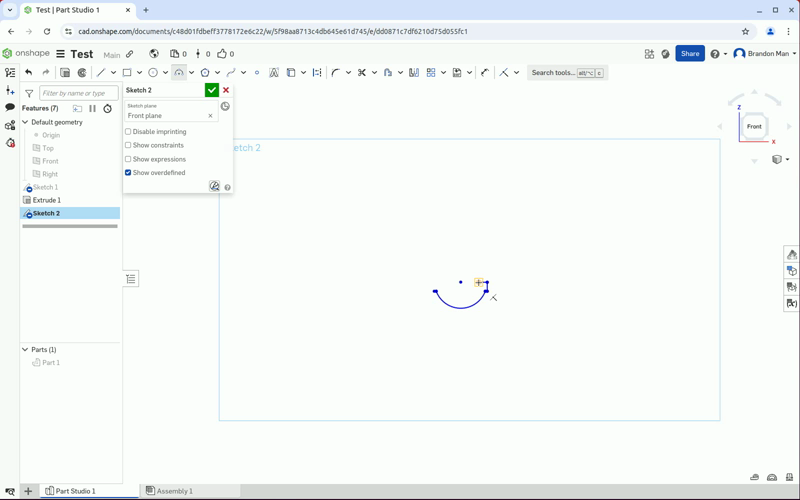
click(478, 282)
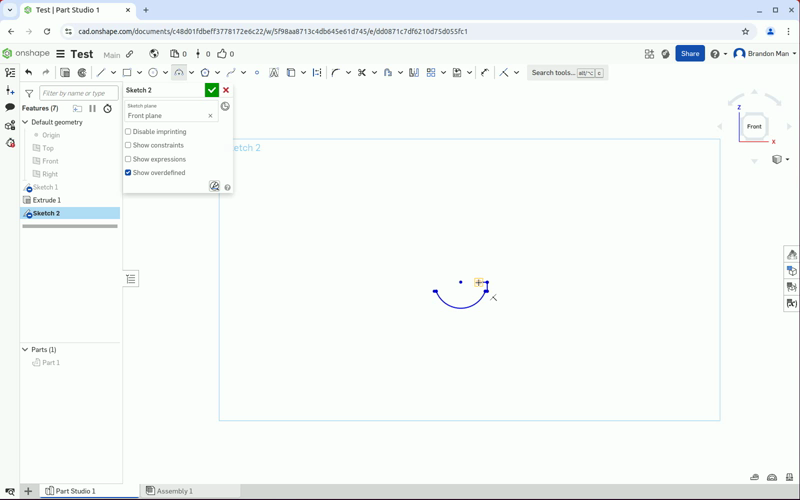
key_down(shift)
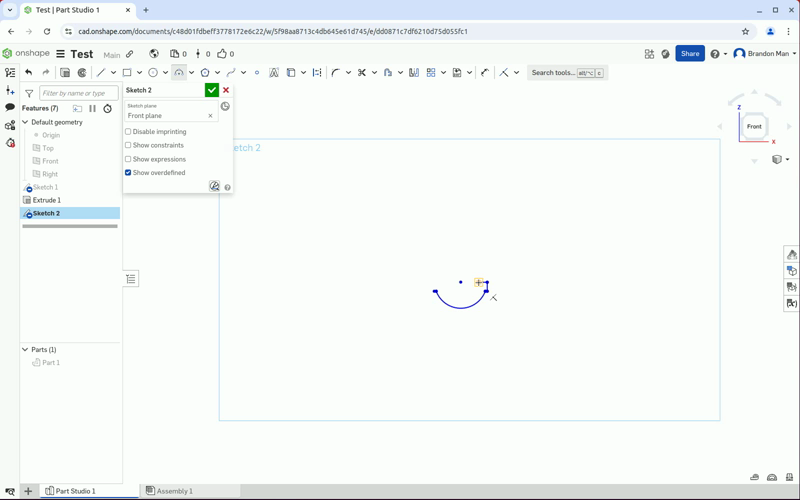
mouse_move(443, 282)
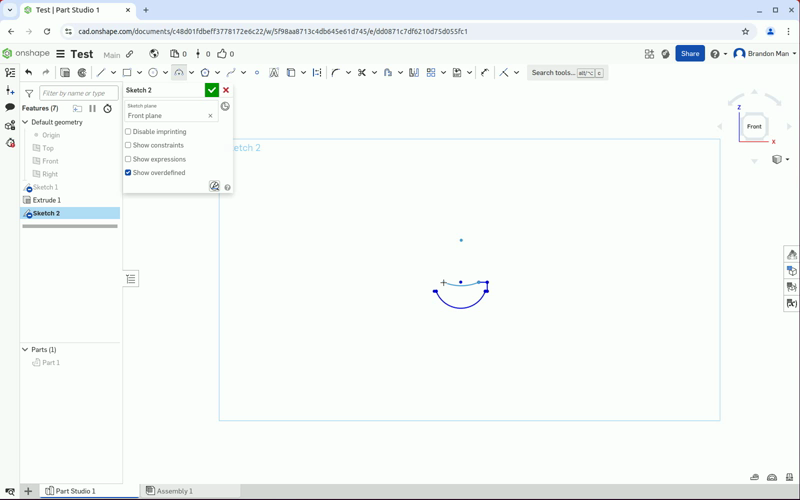
click(443, 282)
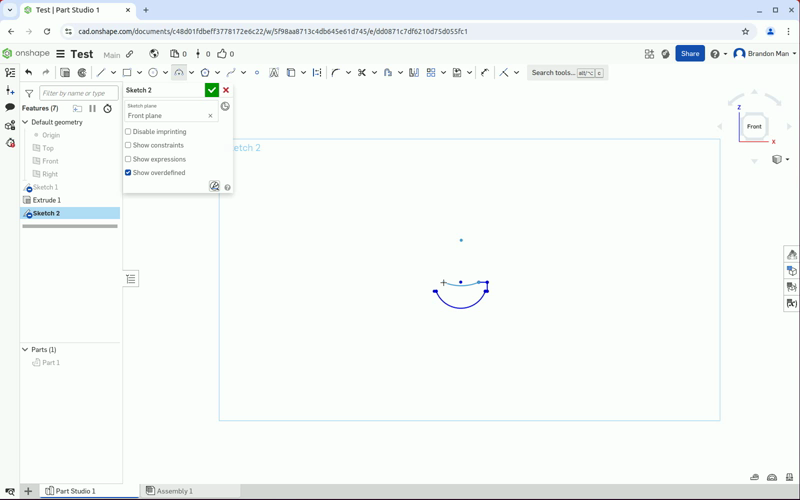
mouse_move(461, 299)
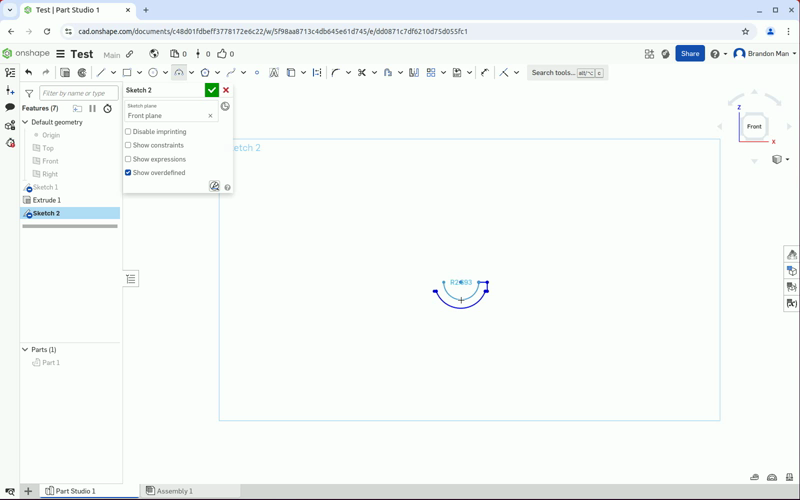
click(461, 299)
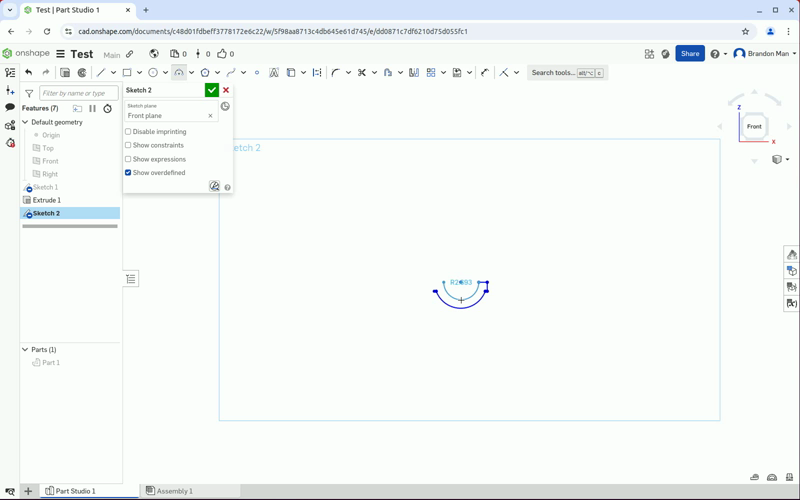
key_up(shift)
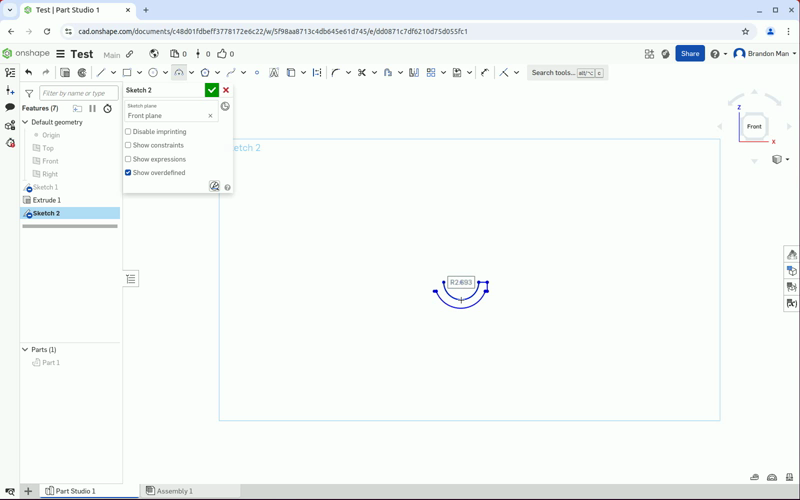
key(esc)
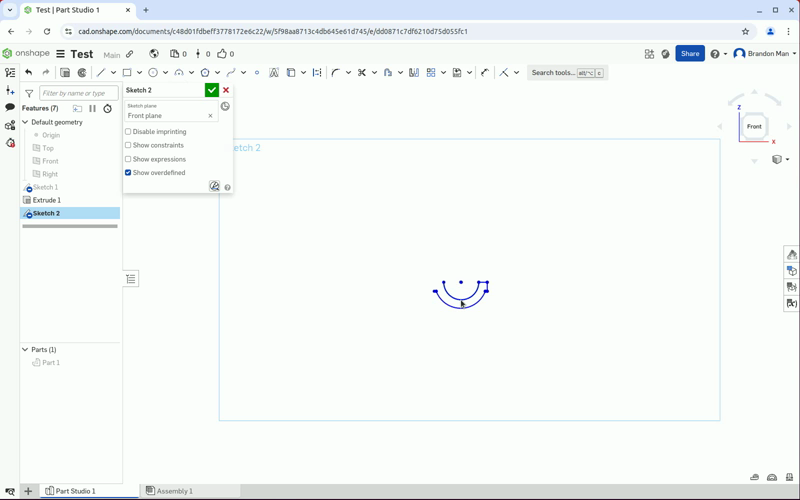
key(l)
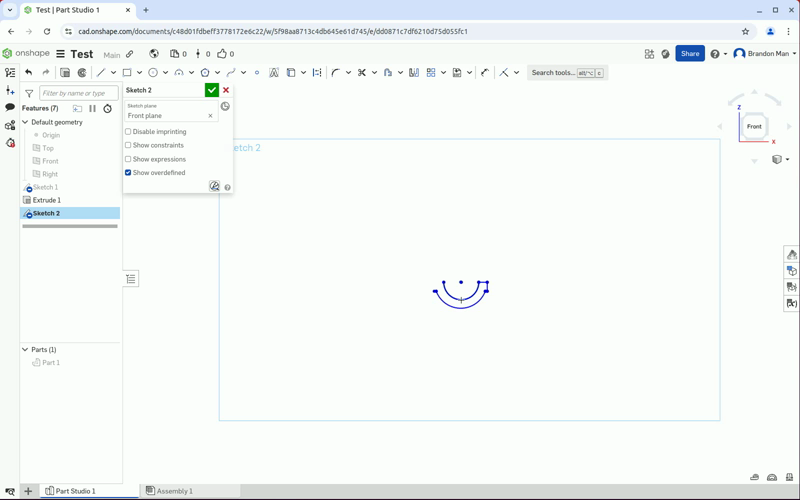
mouse_move(443, 282)
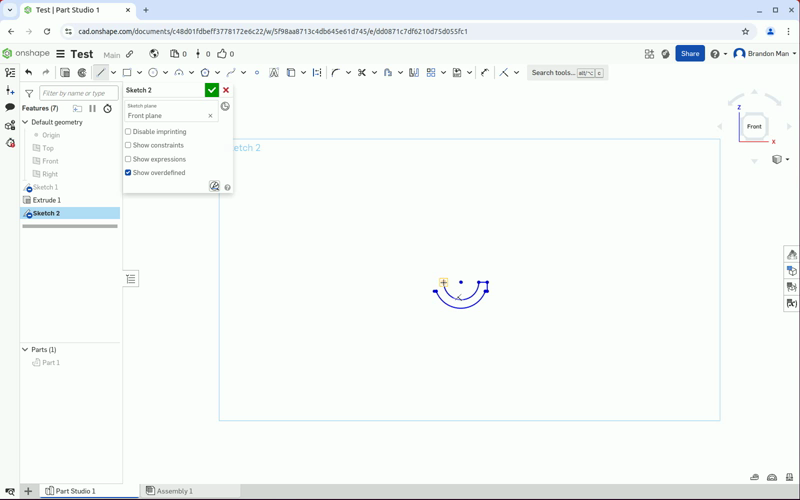
click(443, 282)
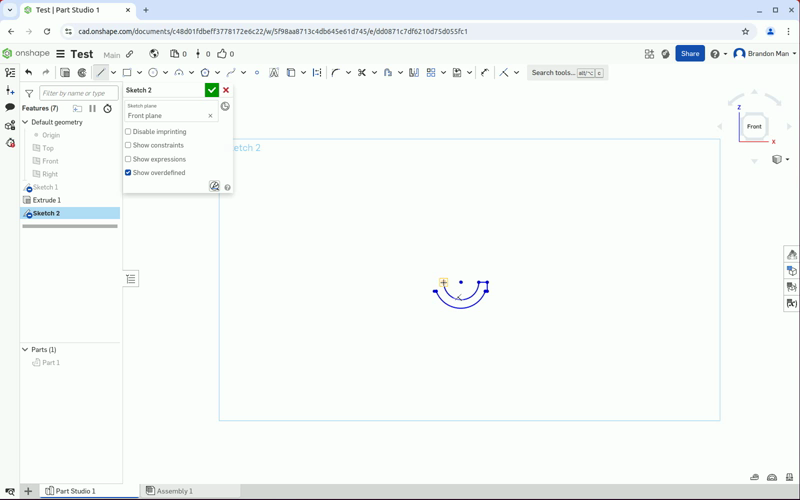
key_down(shift)
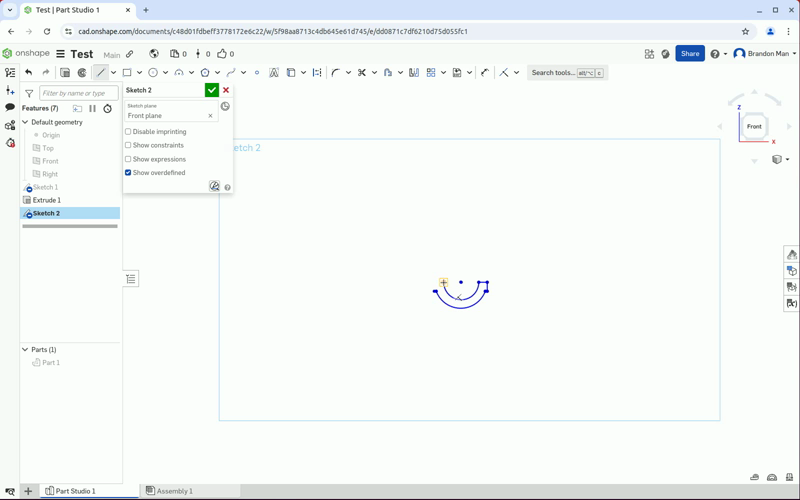
mouse_move(473, 282)
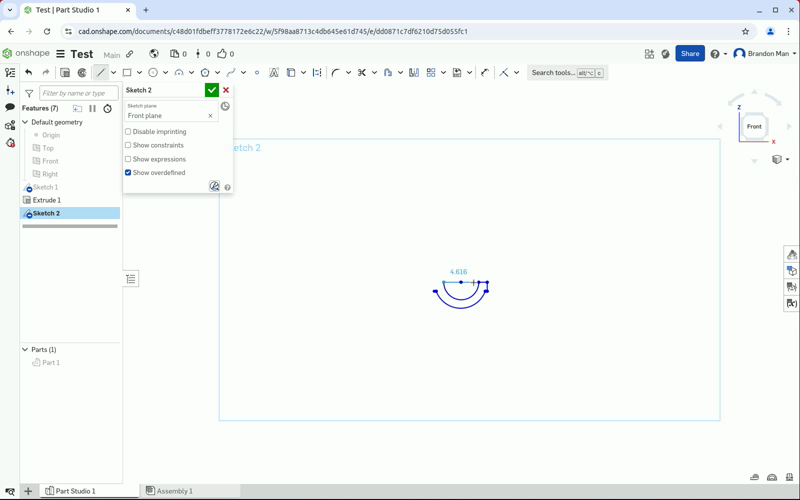
mouse_move(434, 282)
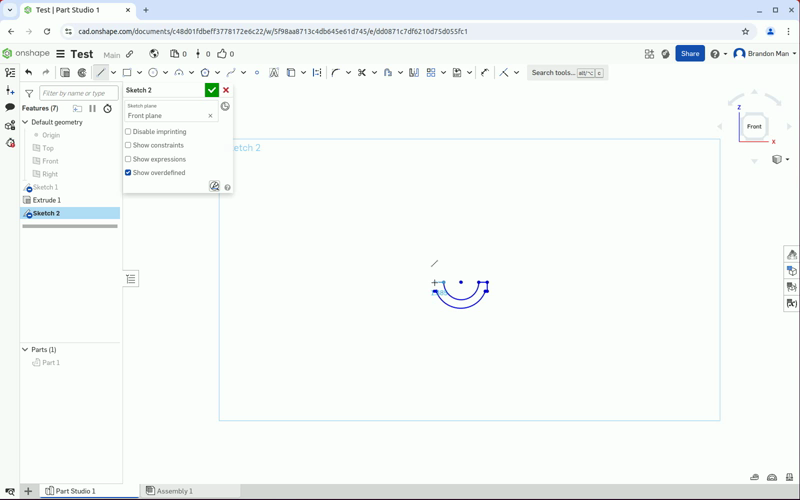
click(434, 282)
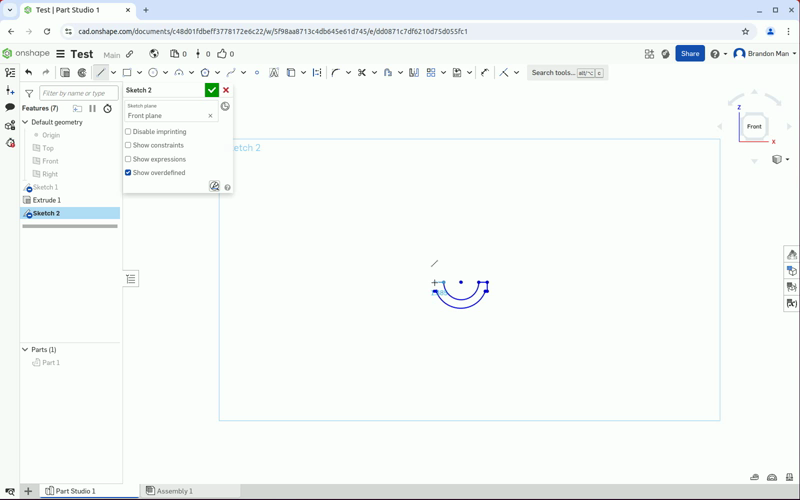
key_up(shift)
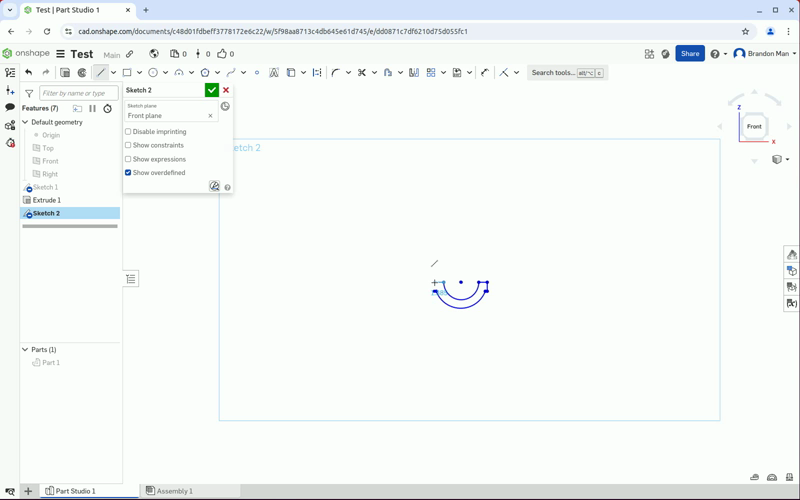
mouse_move(464, 282)
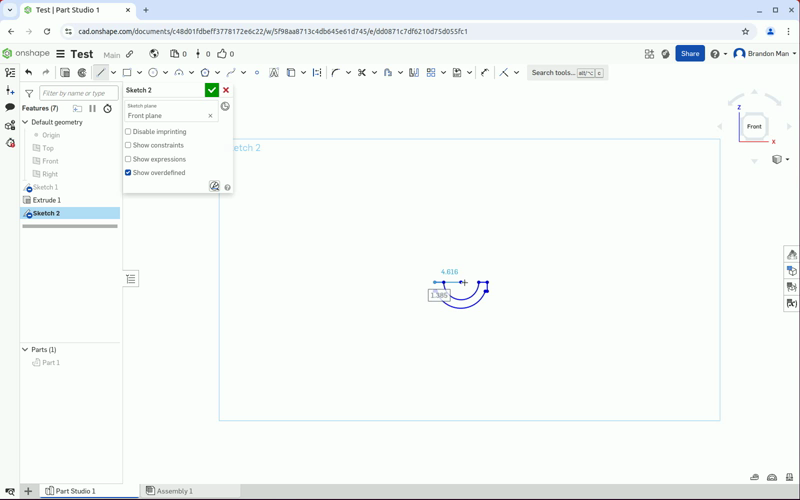
key_down(shift)
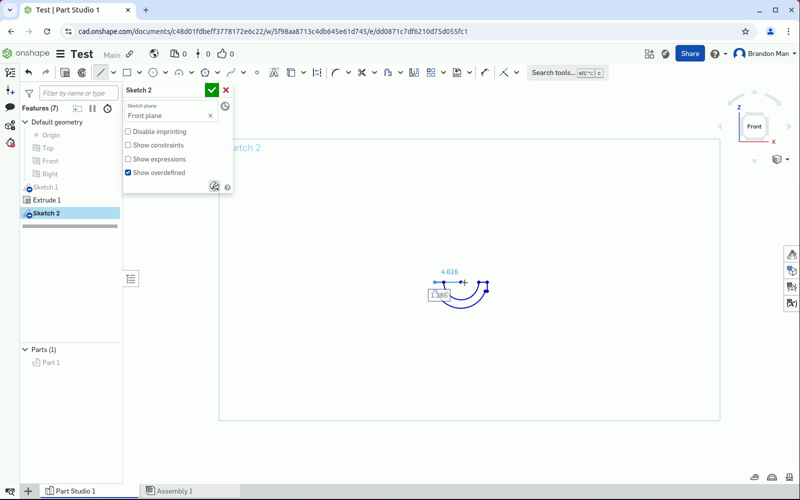
mouse_move(434, 291)
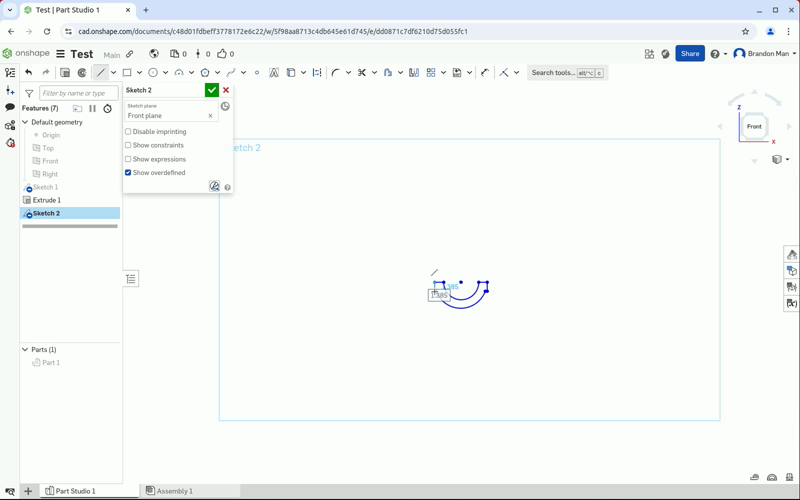
scroll(6)
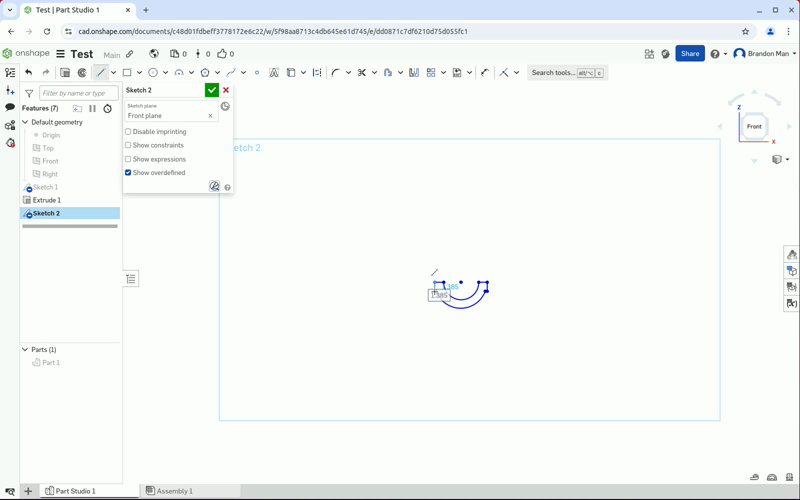
scroll(6)
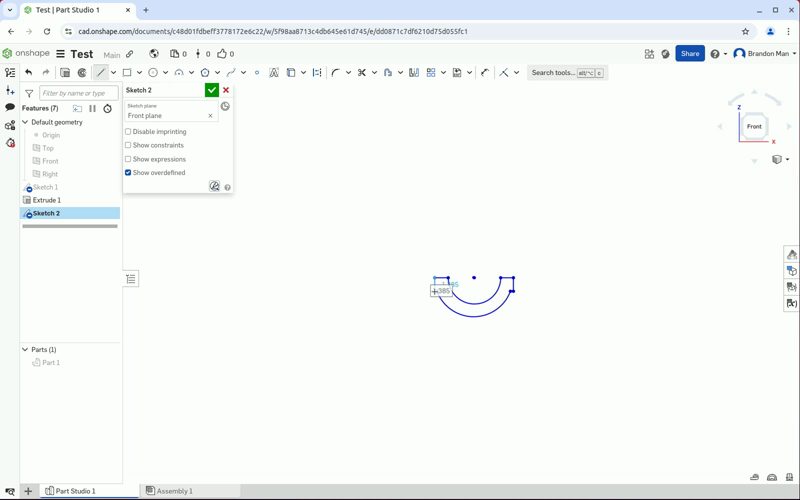
scroll(6)
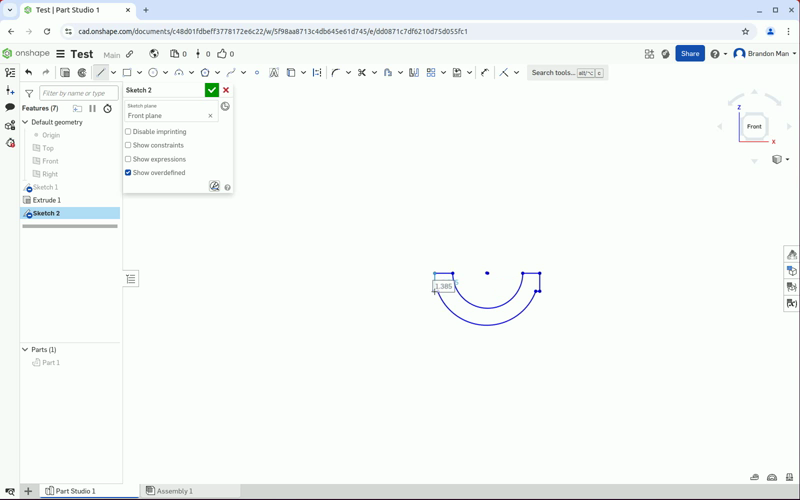
scroll(6)
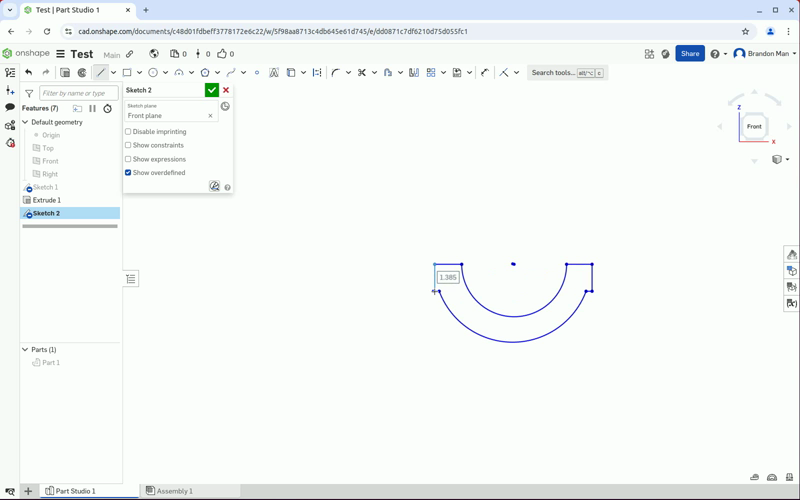
scroll(6)
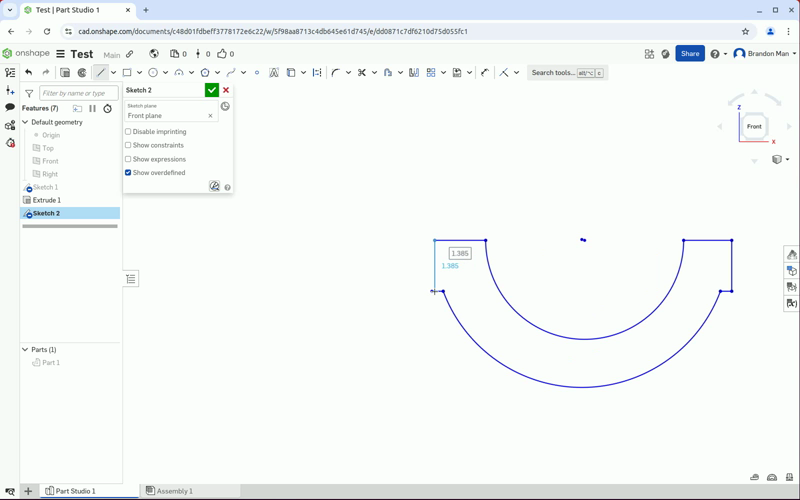
scroll(6)
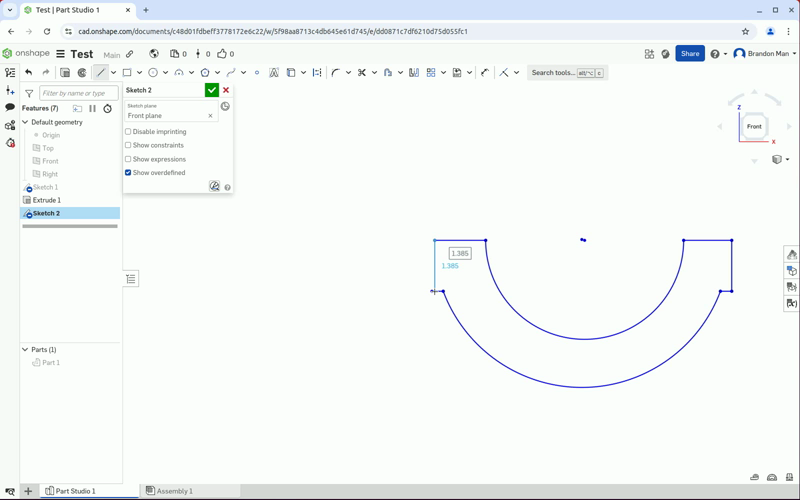
scroll(6)
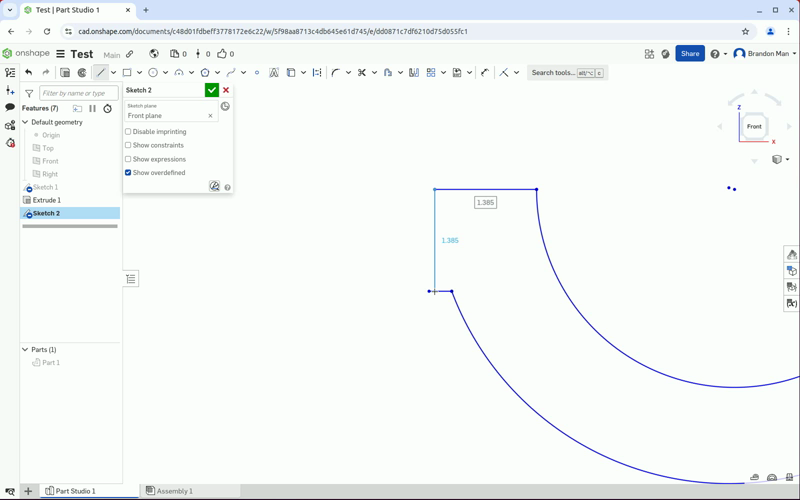
key_up(shift)
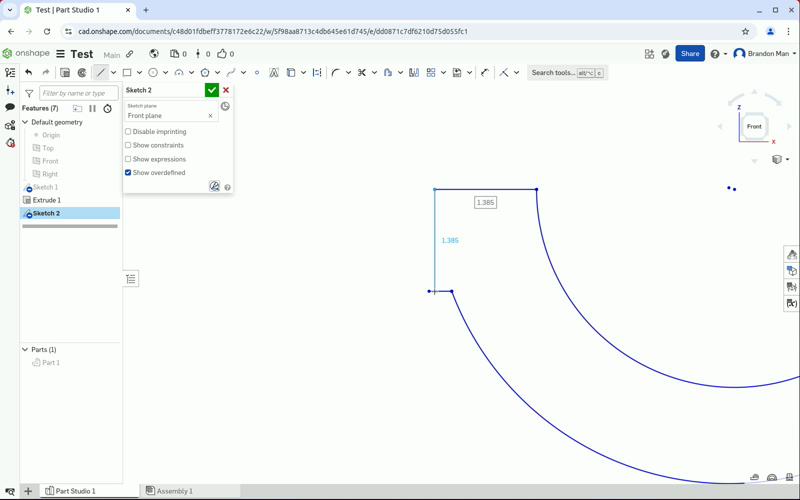
click(434, 291)
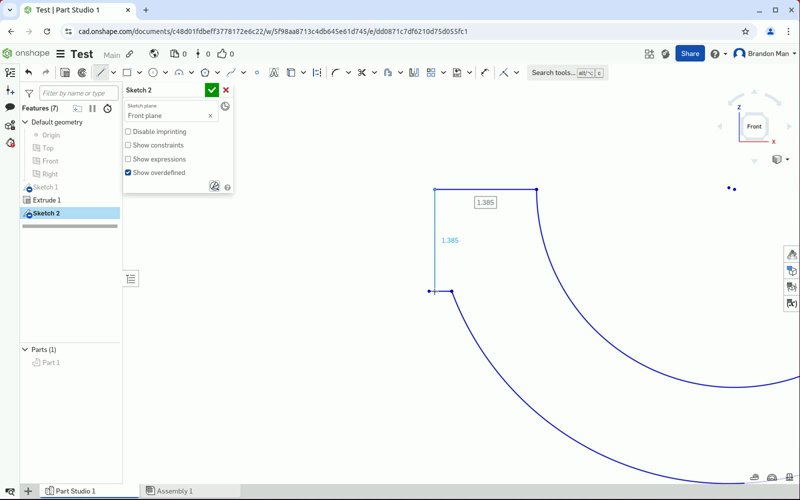
scroll(-6)
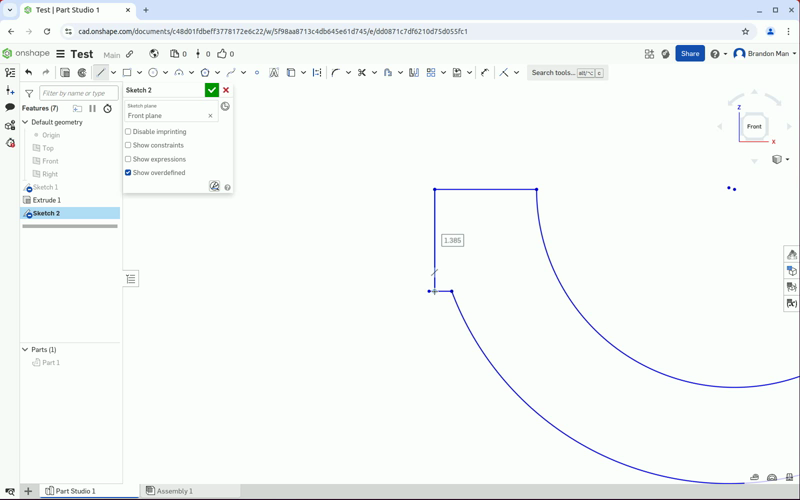
scroll(-6)
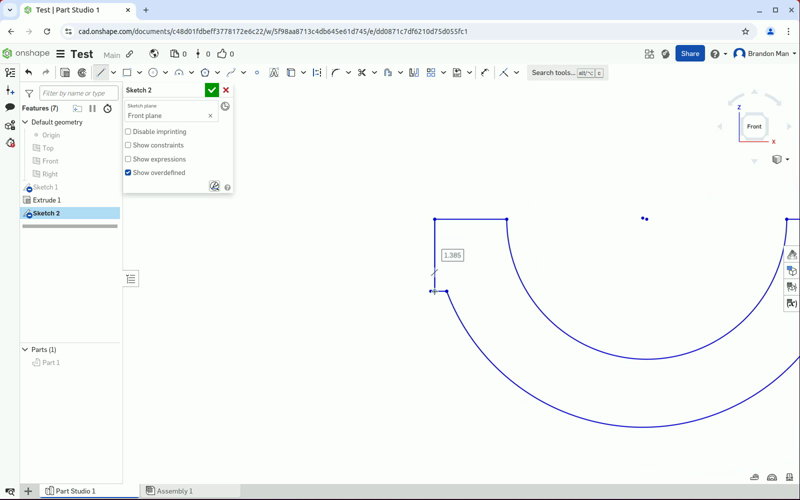
scroll(-6)
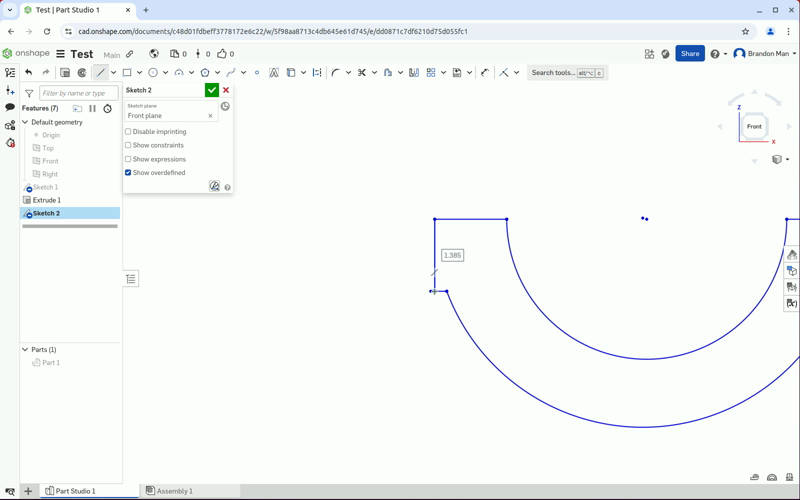
scroll(-6)
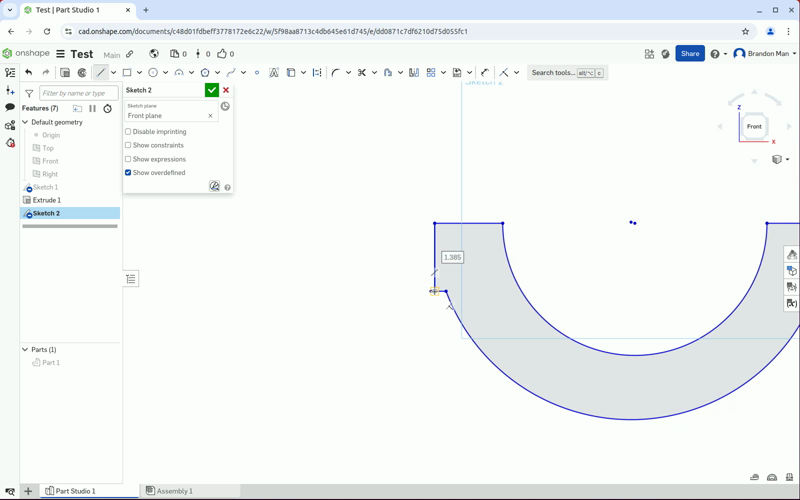
scroll(-6)
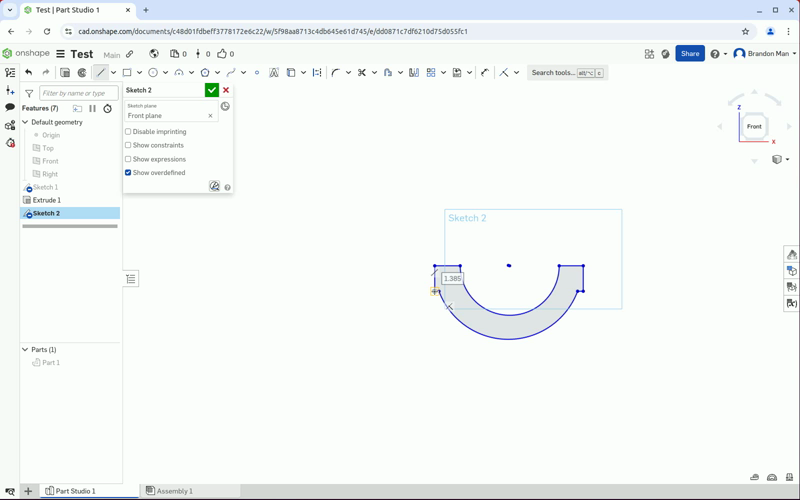
scroll(-6)
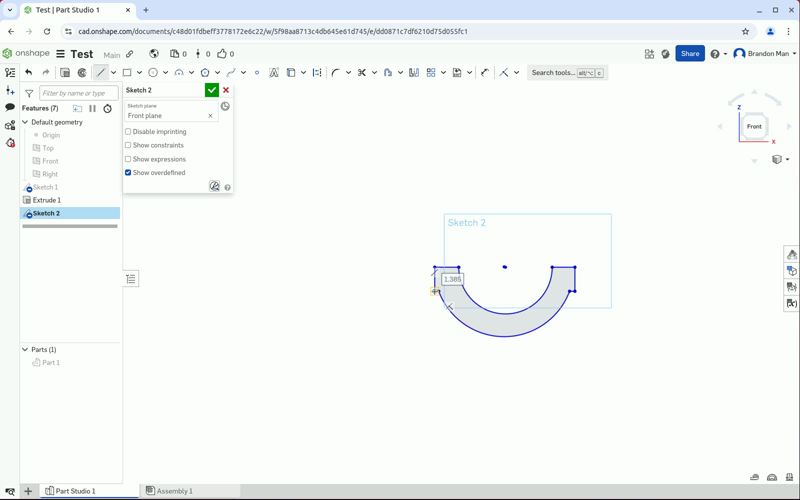
scroll(-6)
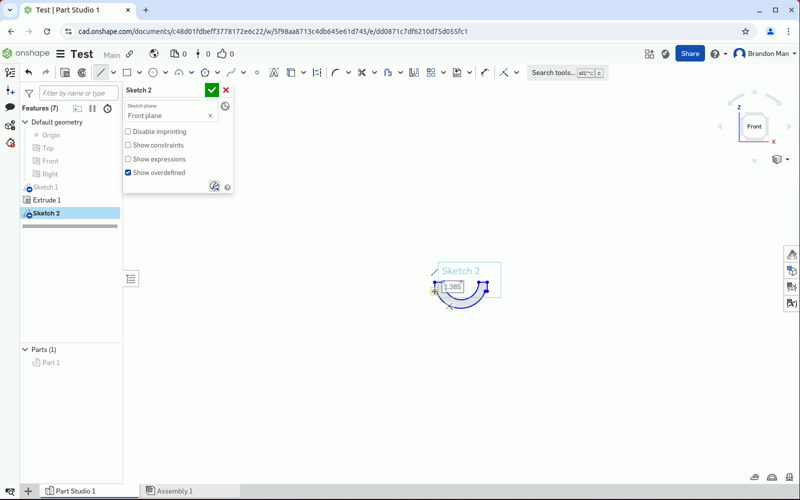
key(esc)
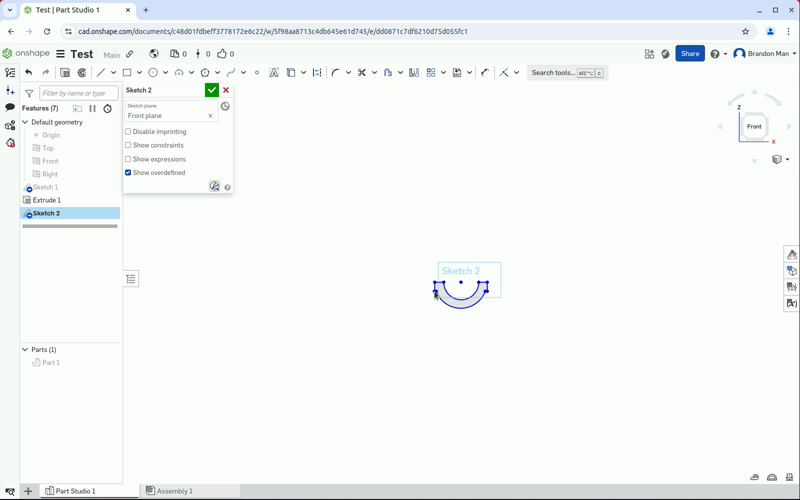
mouse_move(458, 287)
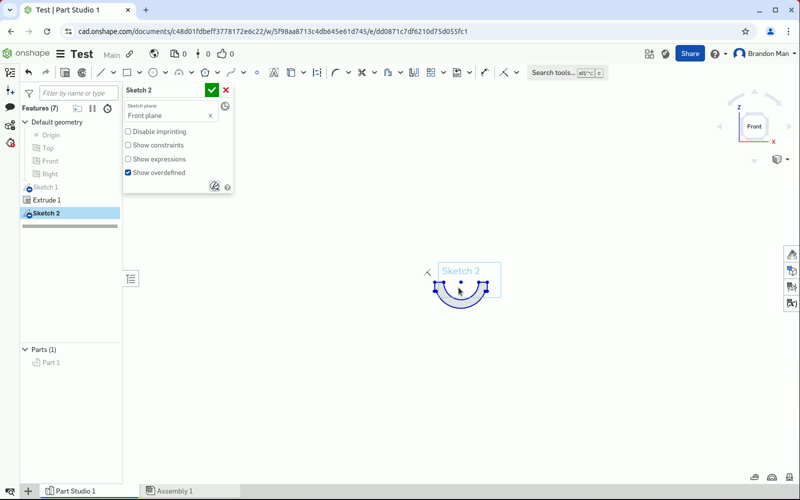
scroll(6)
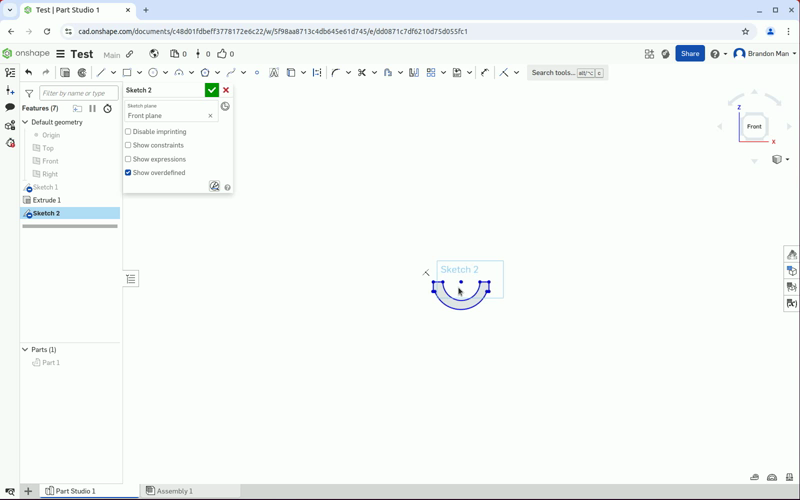
scroll(6)
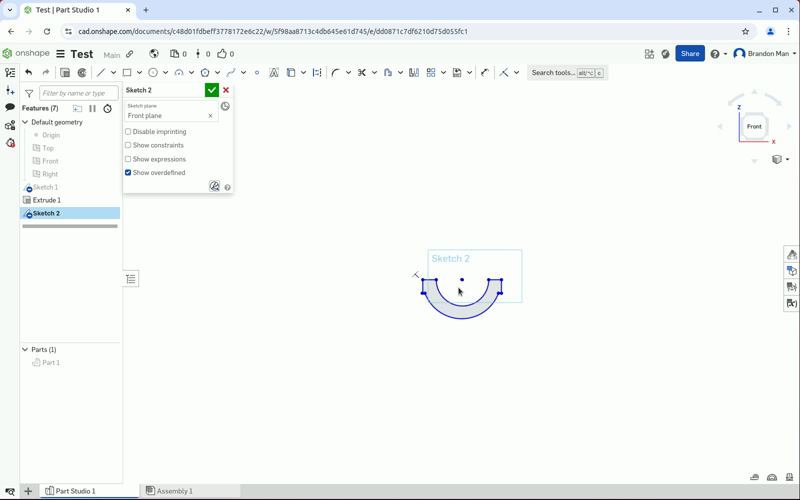
scroll(6)
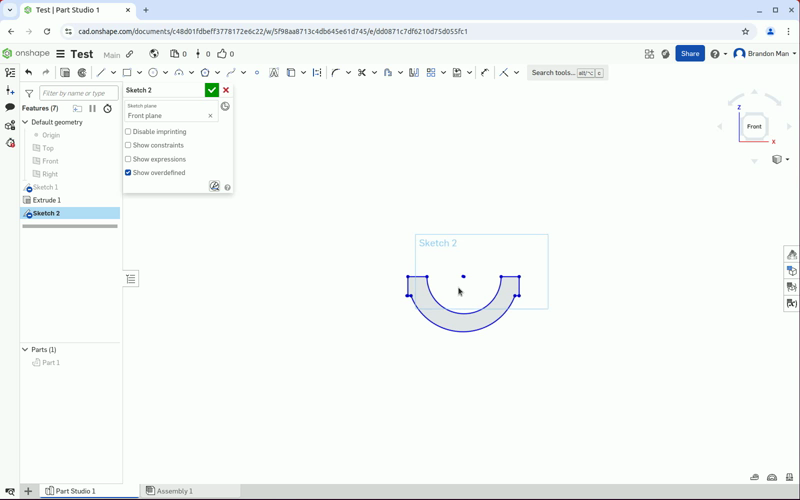
scroll(6)
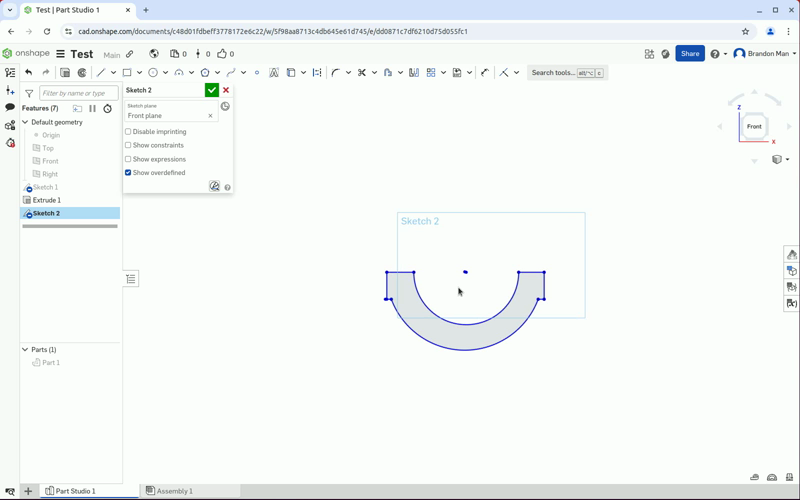
scroll(6)
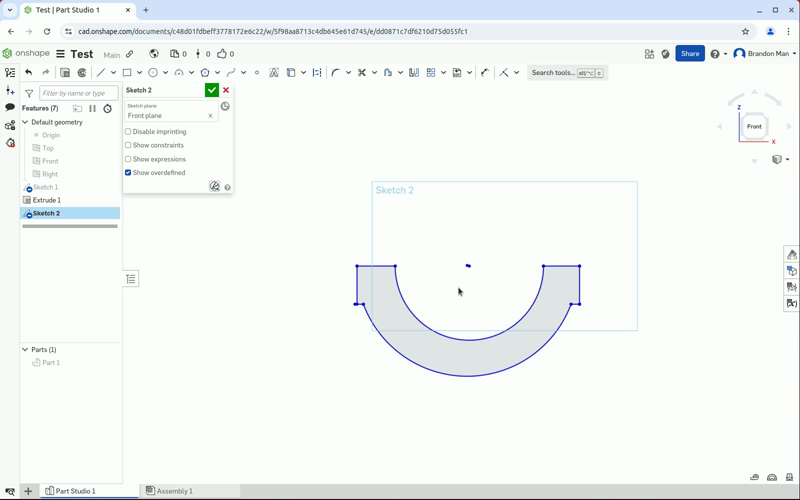
scroll(6)
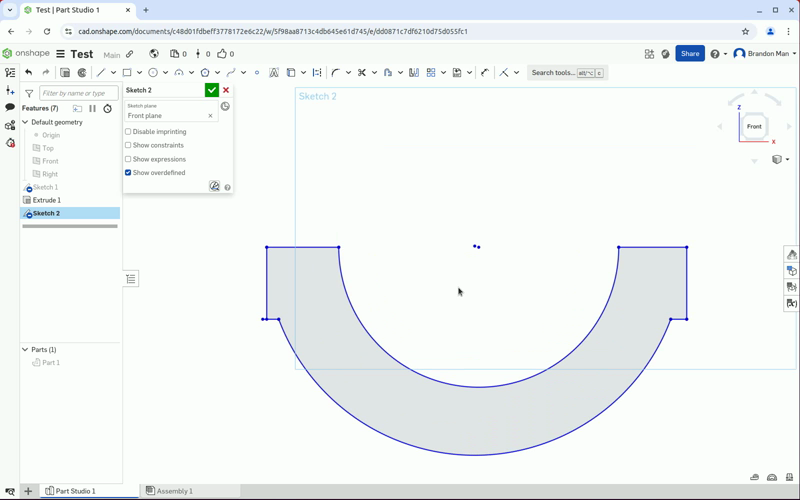
scroll(6)
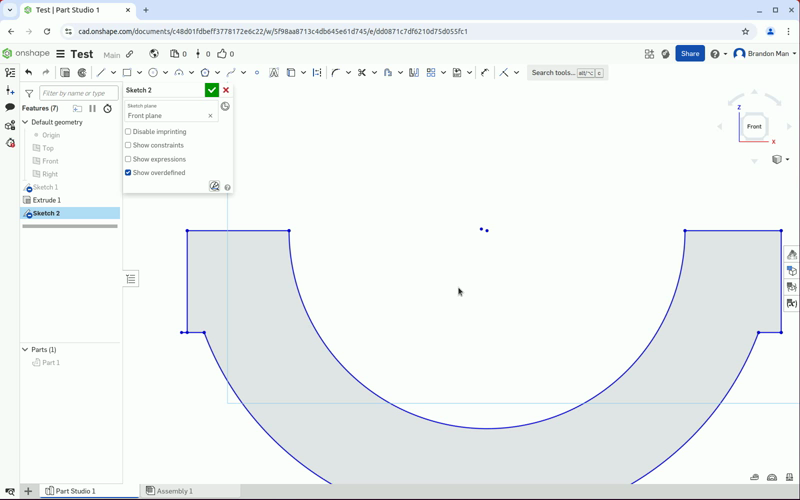
click(458, 287)
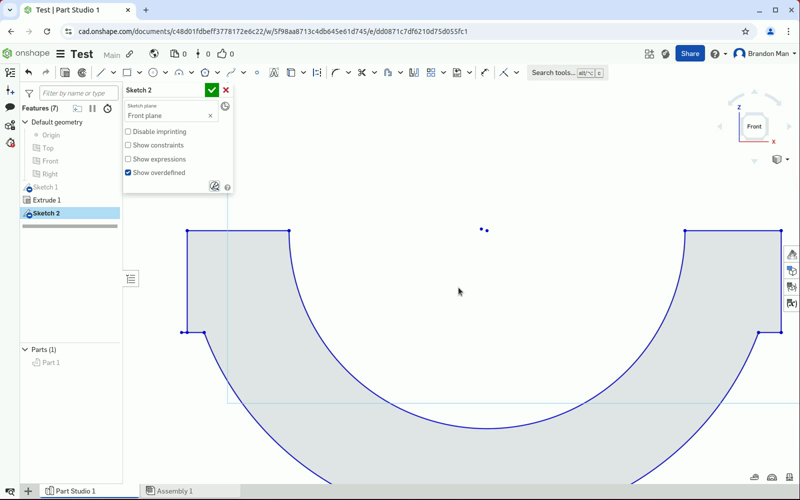
scroll(-6)
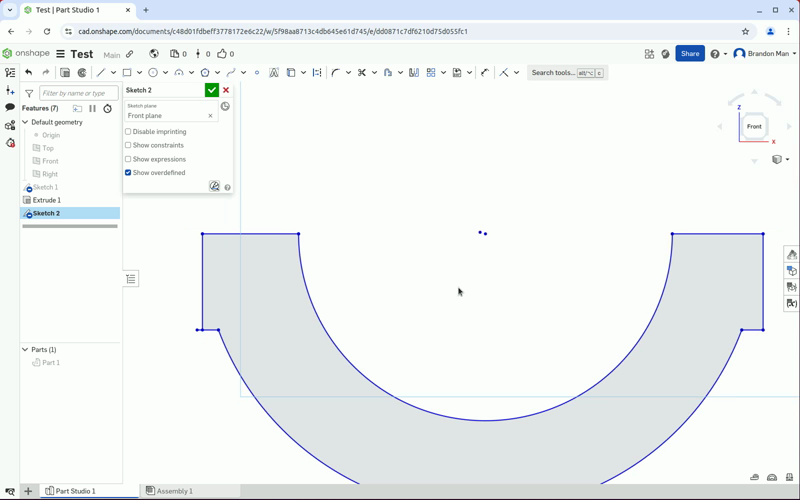
scroll(-6)
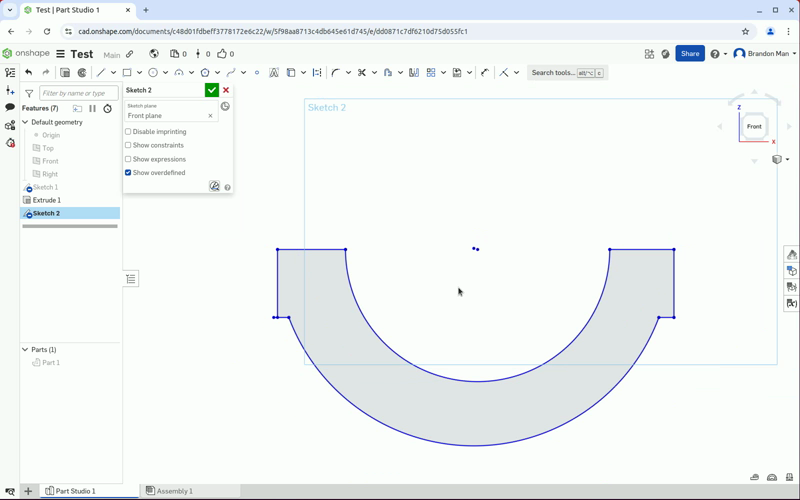
scroll(-6)
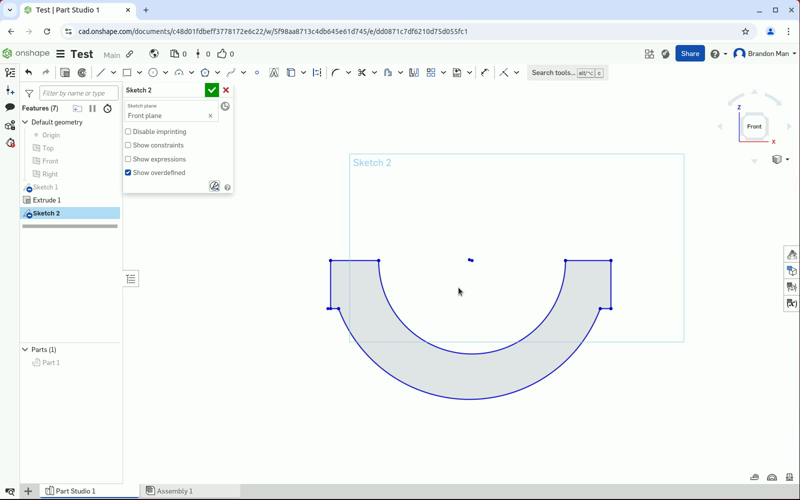
scroll(-6)
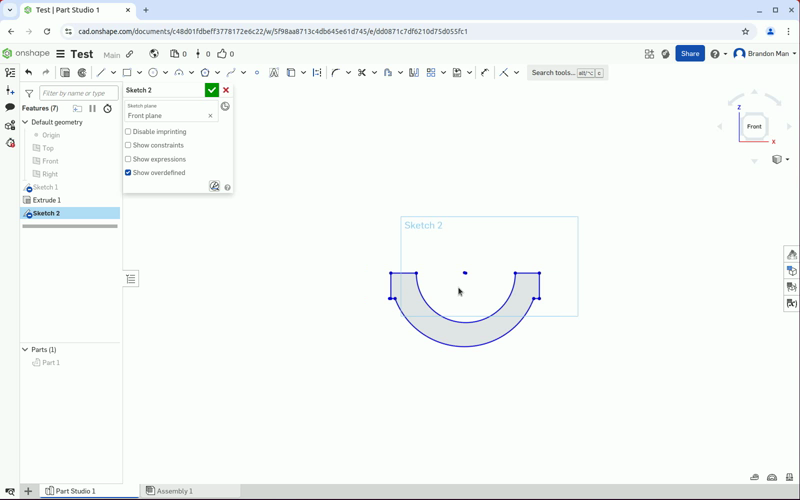
scroll(-6)
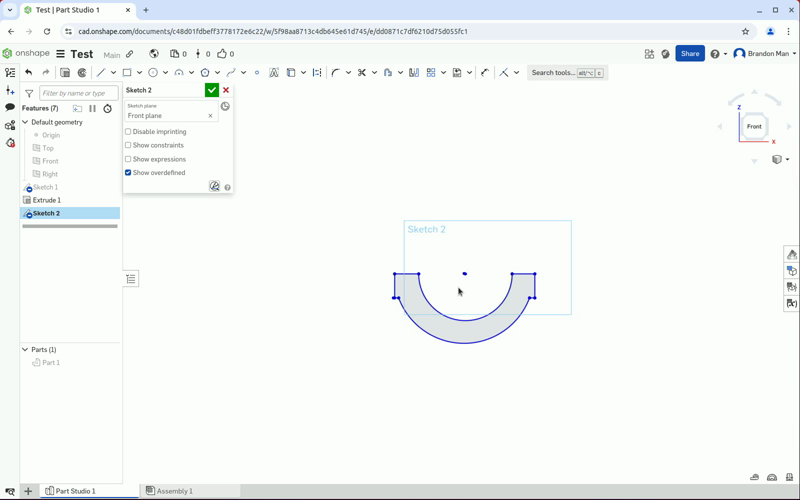
scroll(-6)
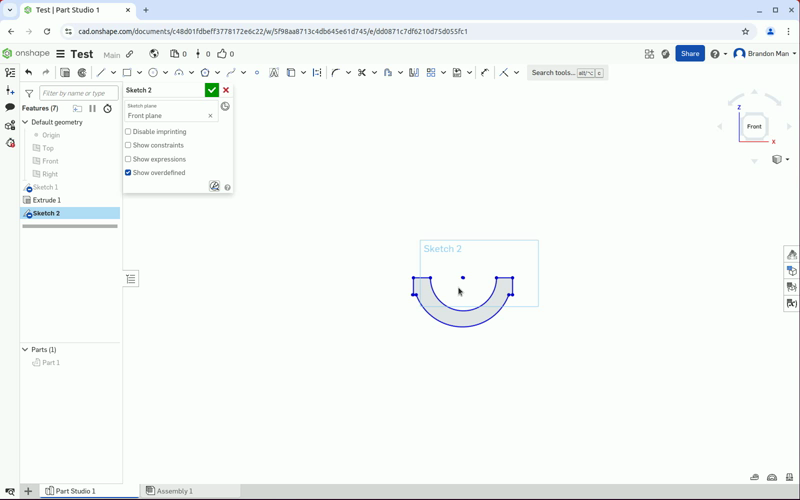
scroll(-6)
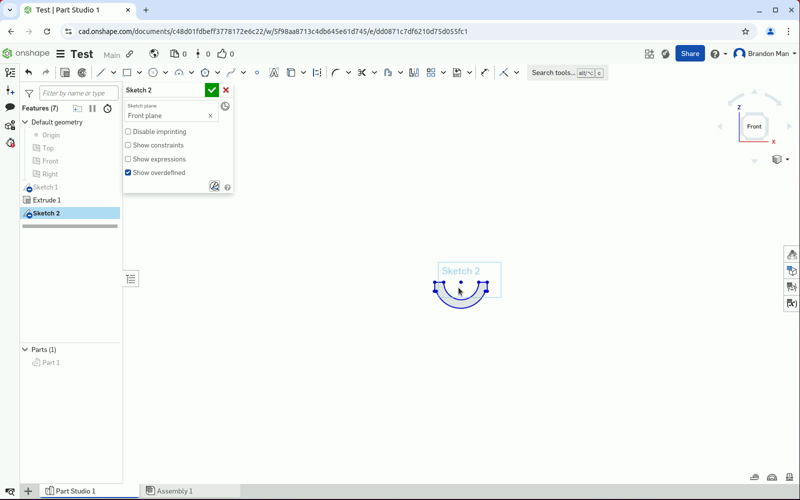
mouse_move(73, 352)
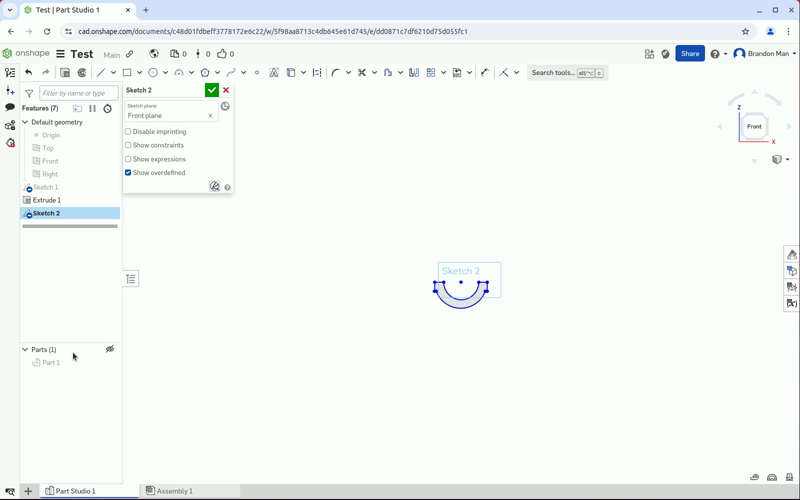
key(shift+y)
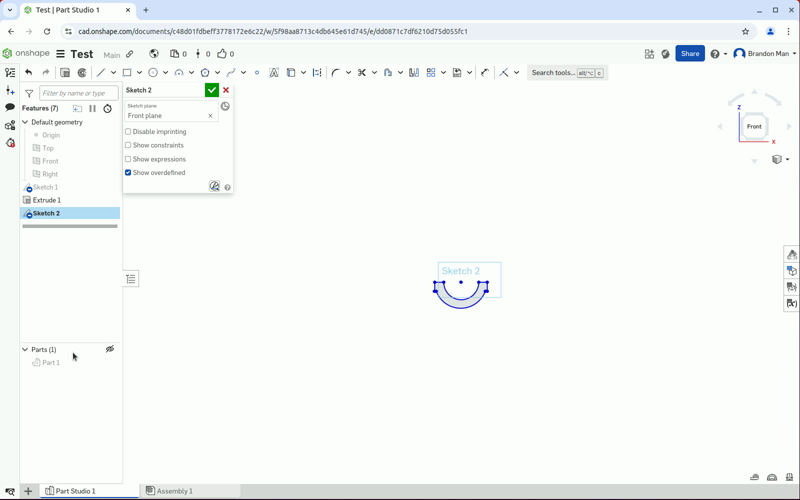
key(shift+e)
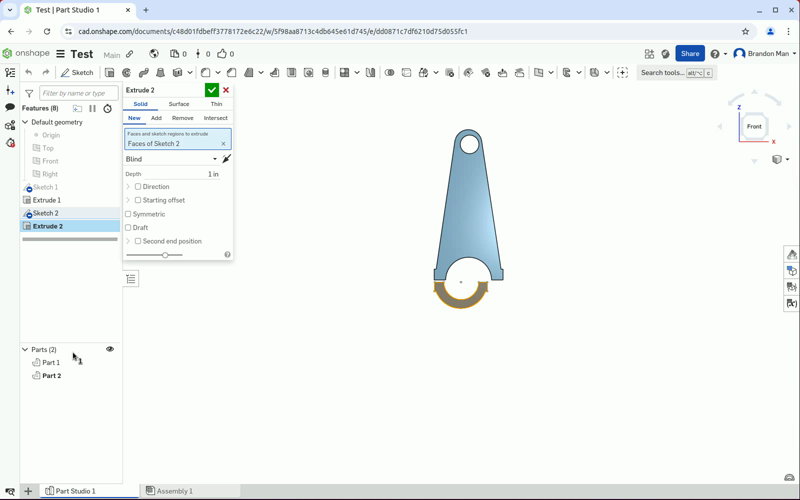
mouse_move(143, 106)
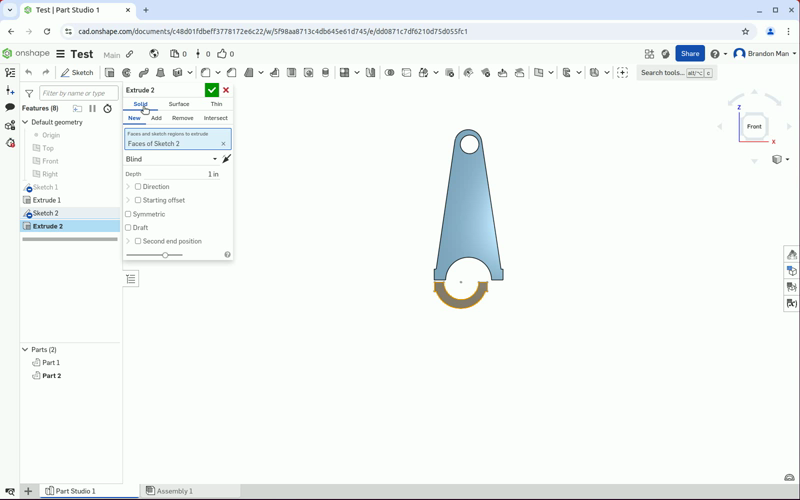
click(143, 106)
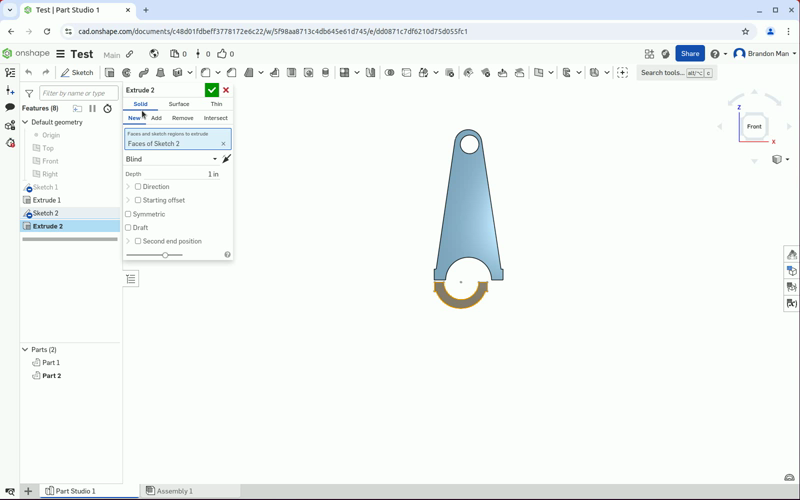
mouse_move(137, 120)
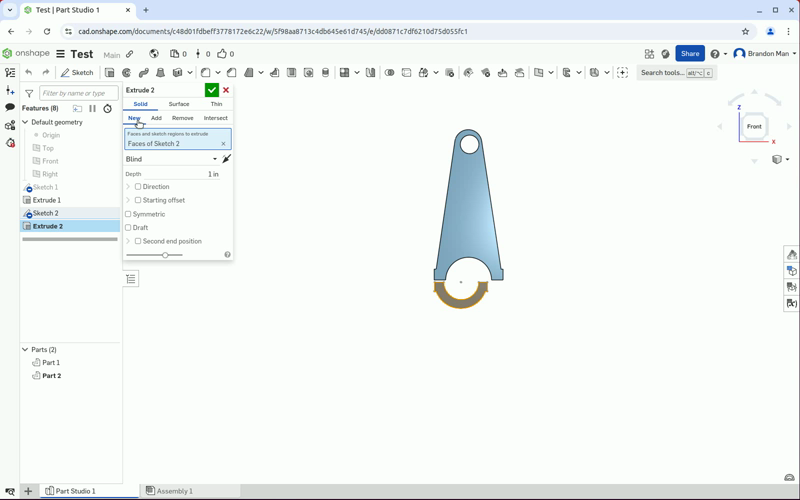
click(137, 120)
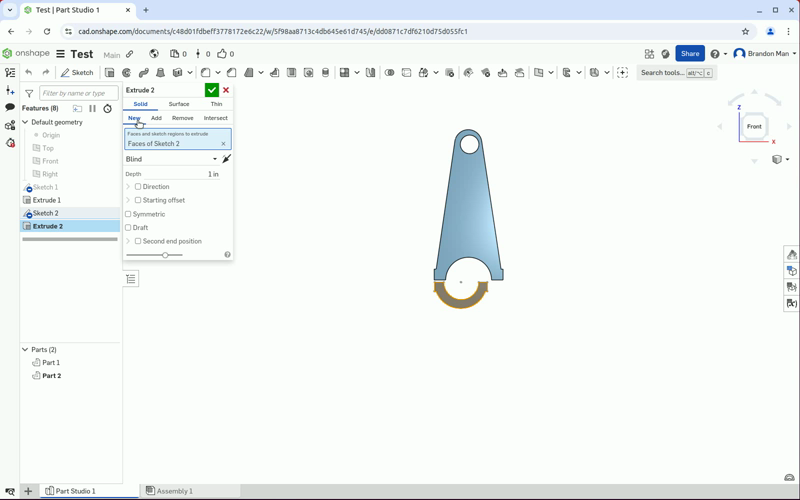
key(tab, 4)
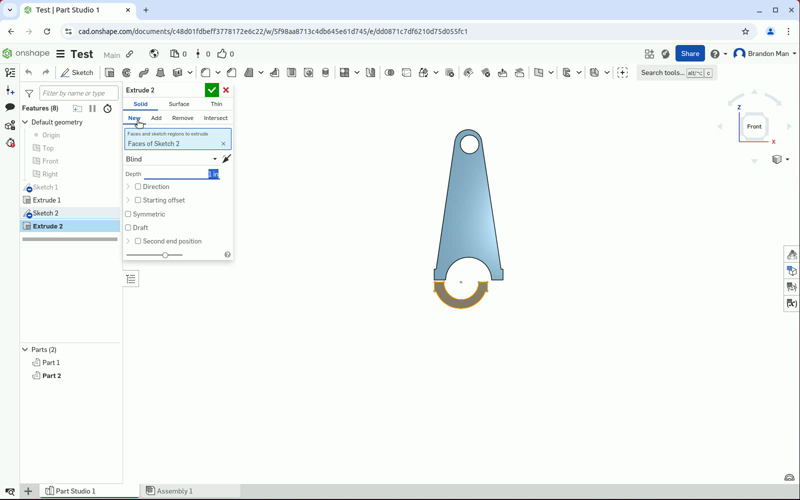
text(2.408)
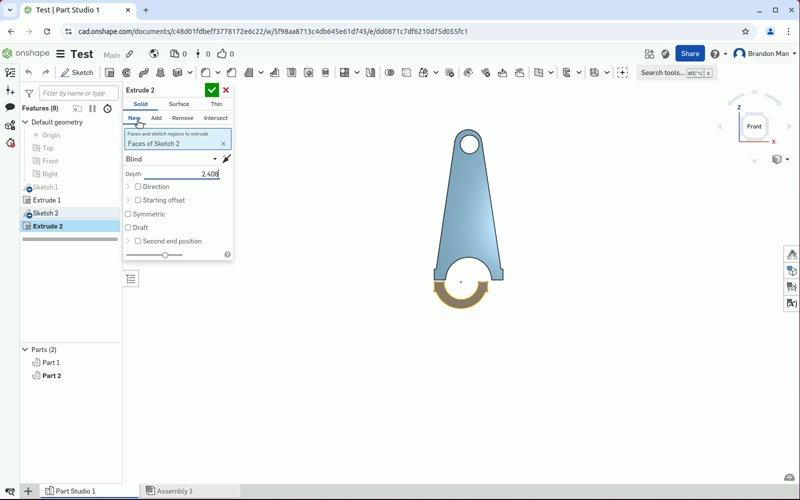
key(tab, 3)
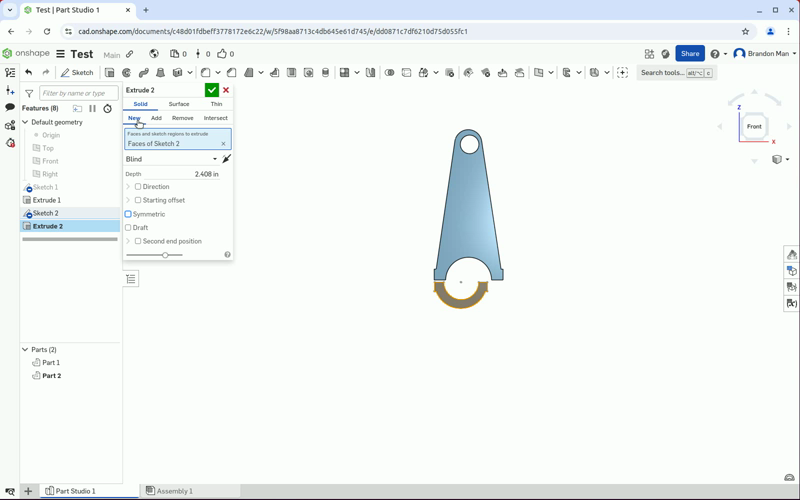
key(space)
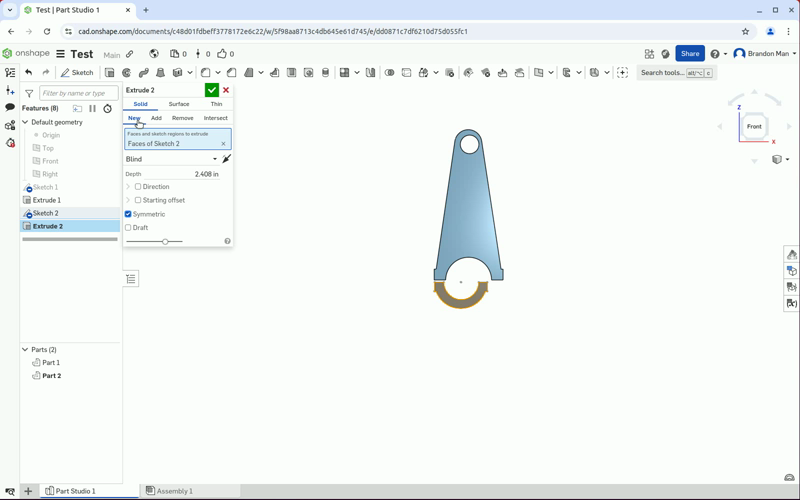
key(enter)
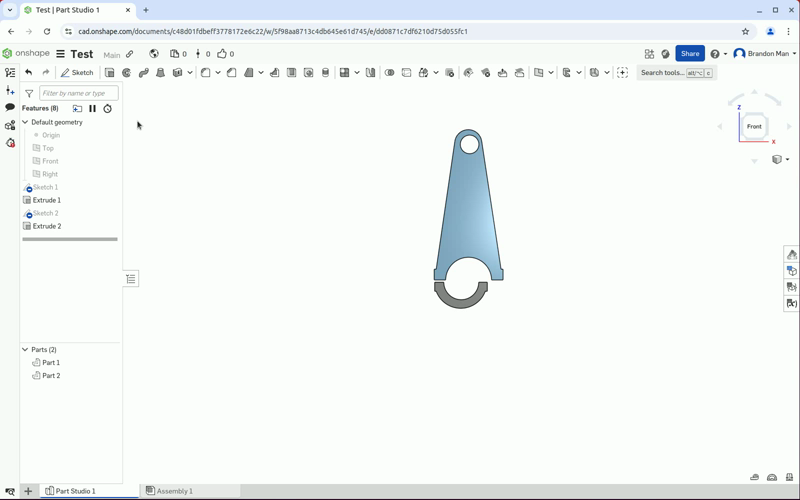
key(shift+h)
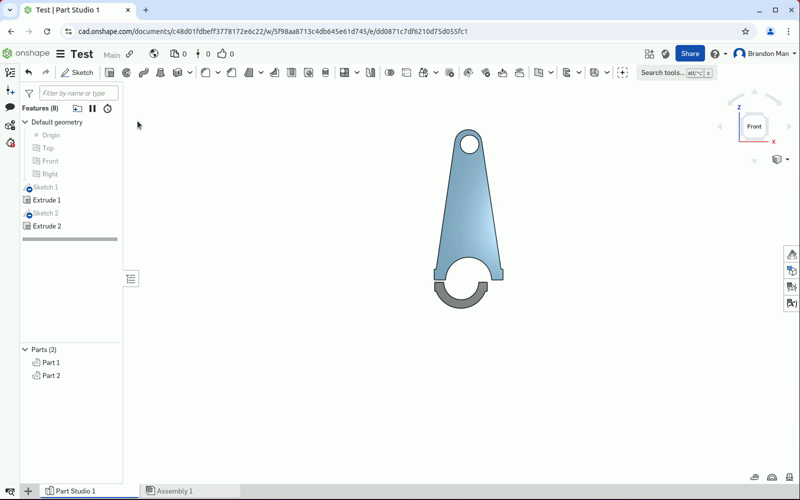
key(shift+h)
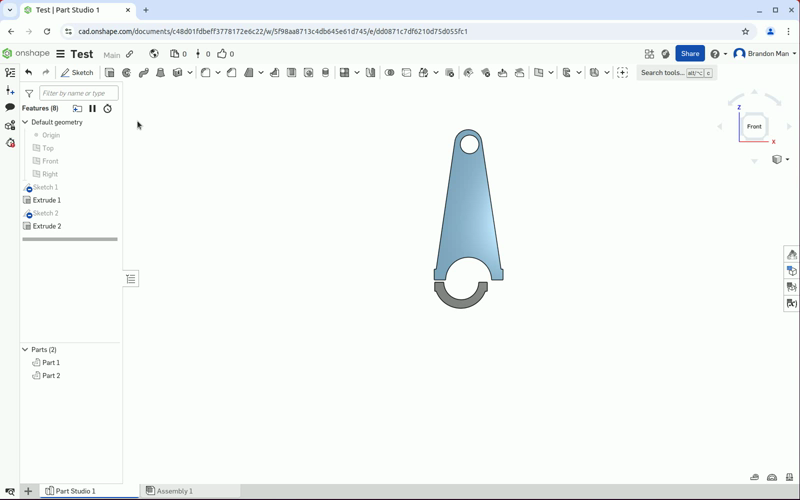
key(shift+7)
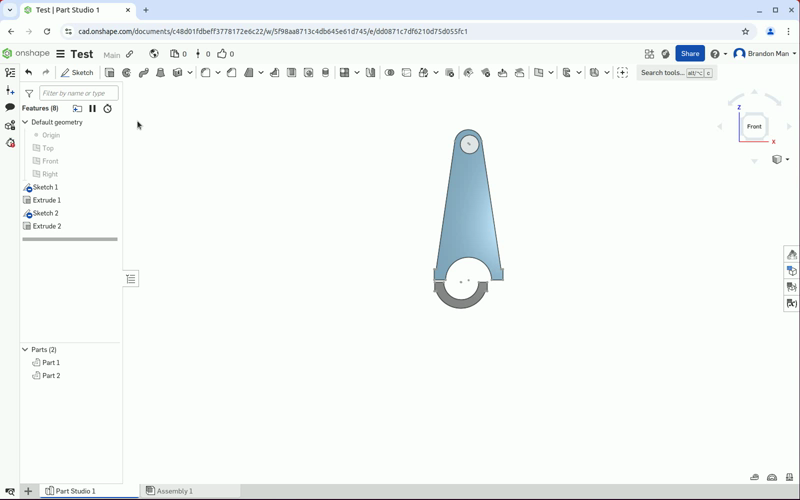
key(left, 2)
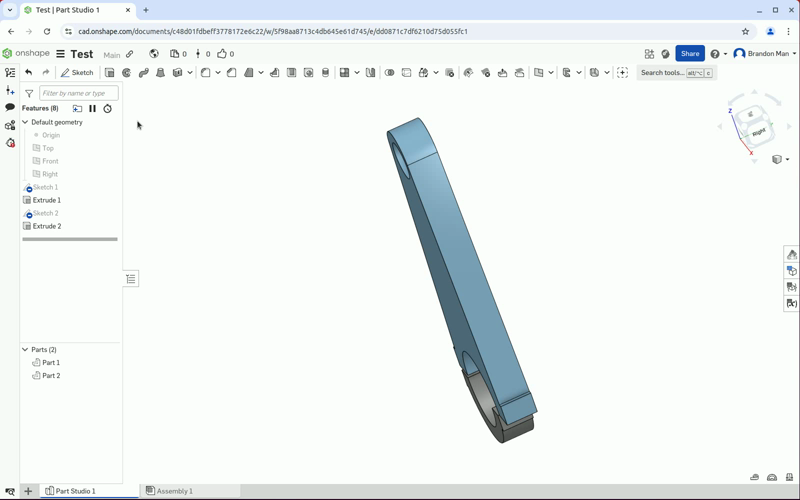
key(down, 2)
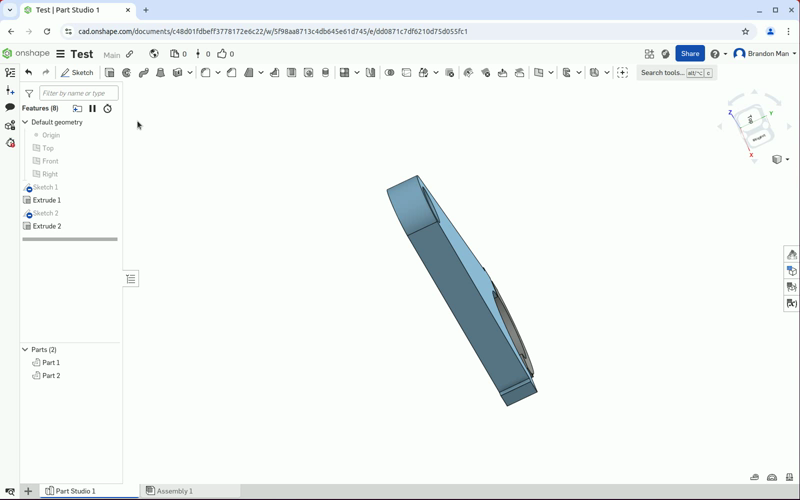
key(up, 2)
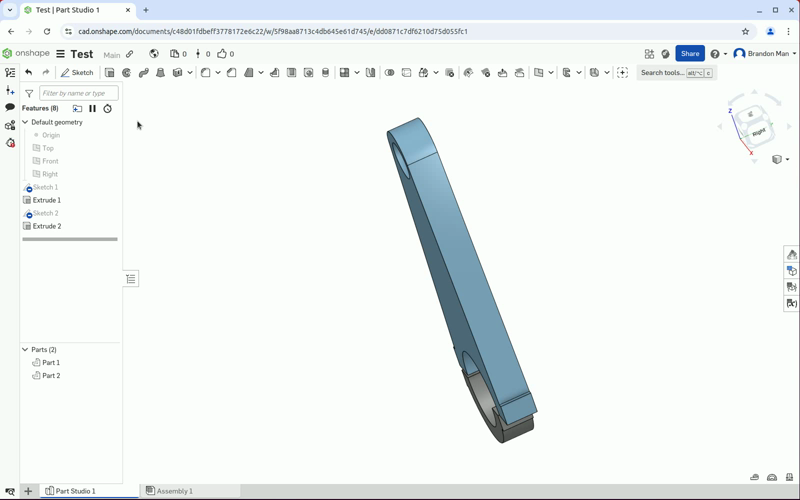
key(right, 2)
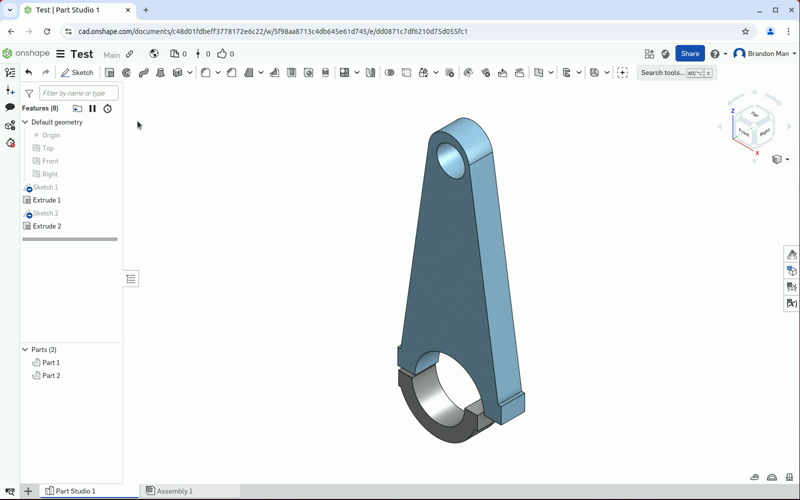
mouse_move(73, 189)
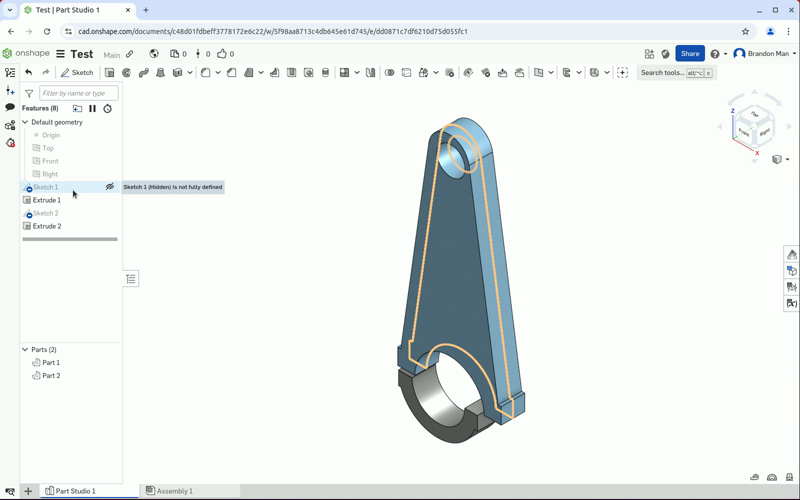
click(73, 189)